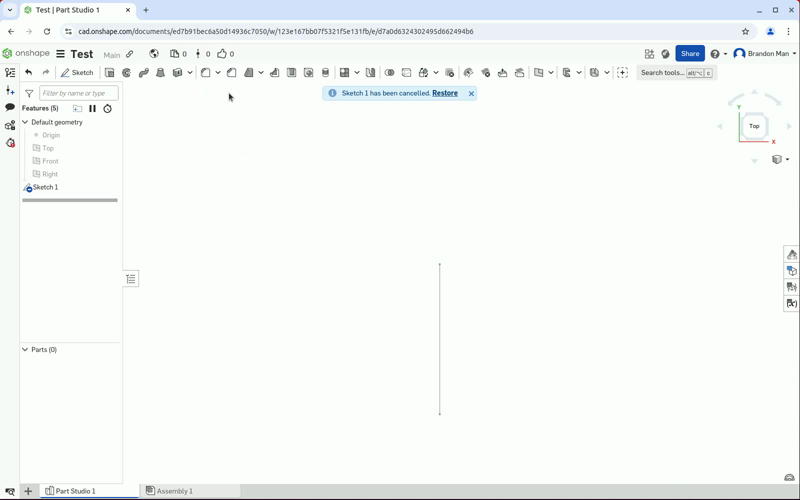
key(shift+h)
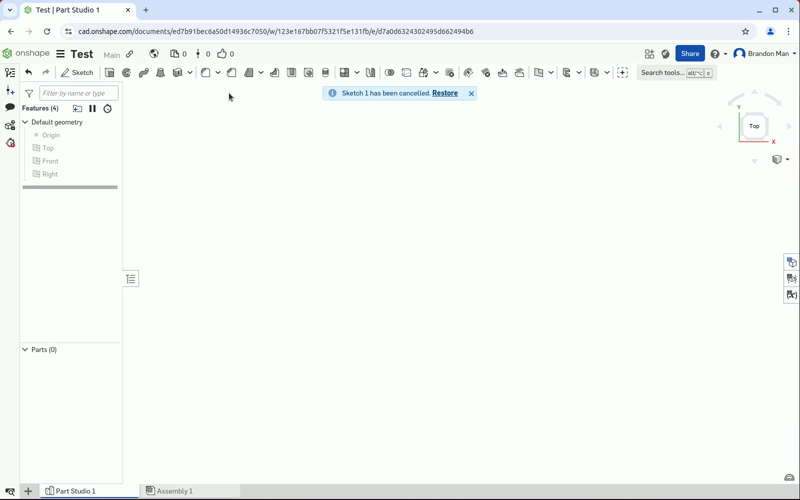
mouse_move(73, 352)
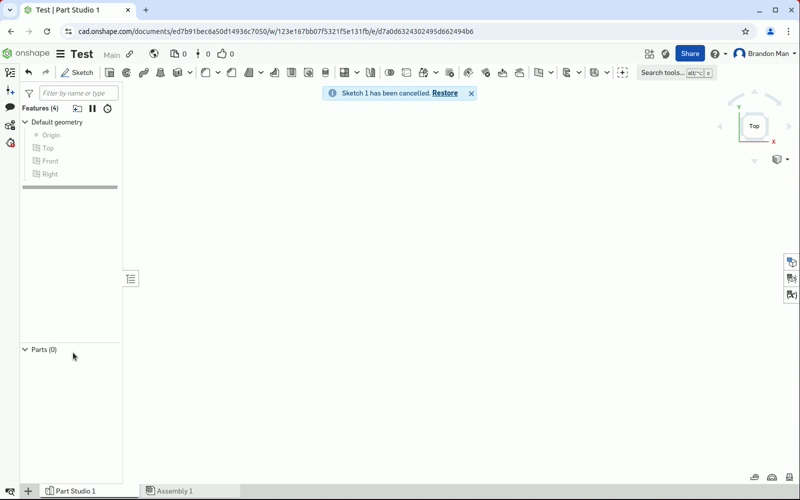
key(y)
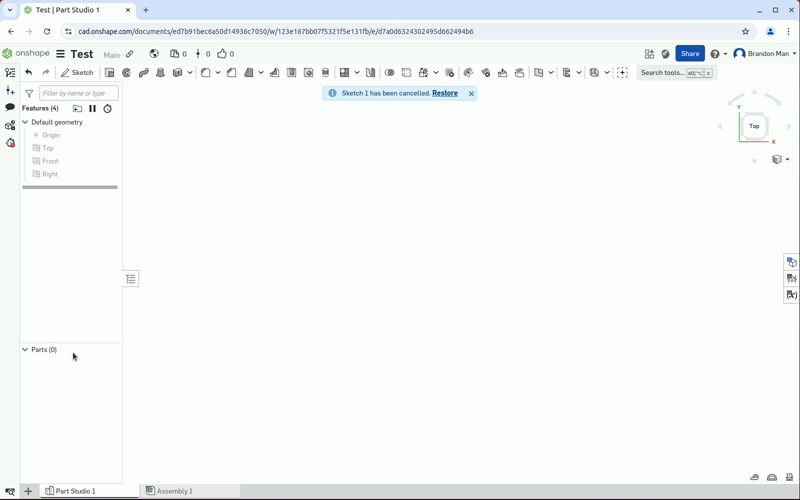
key(shift+p)
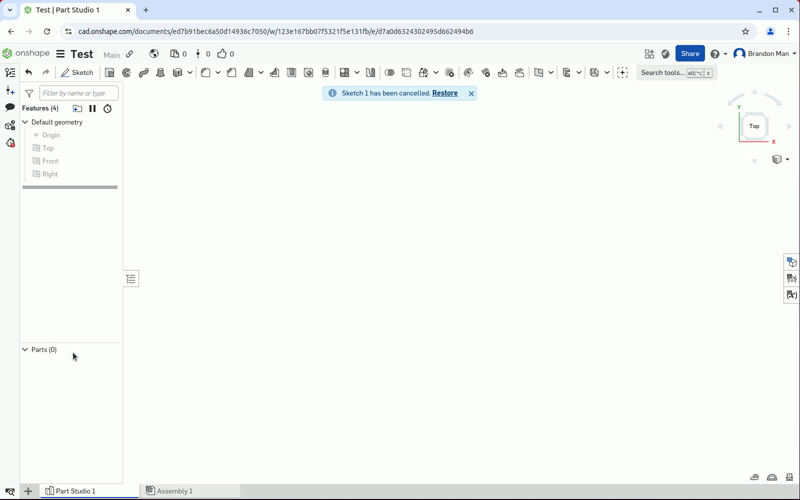
key(space)
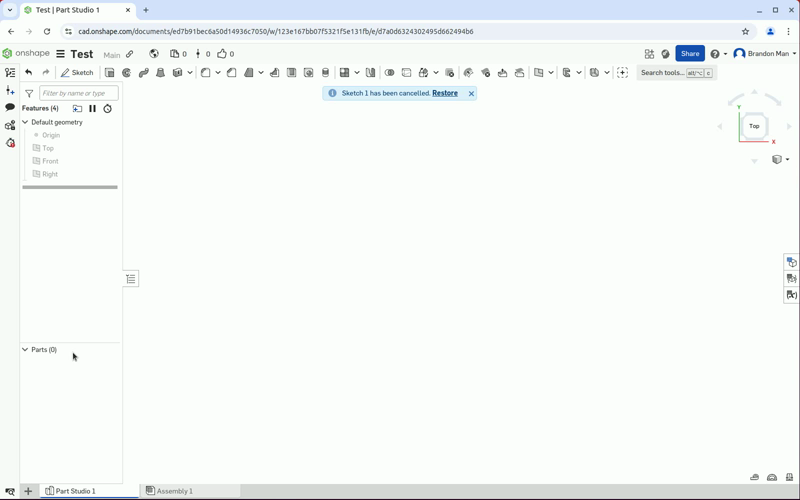
key_down(shift)
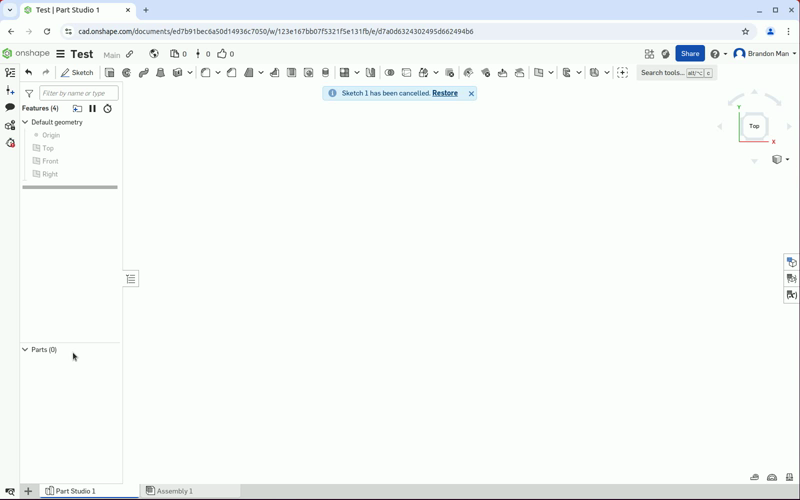
key(up)
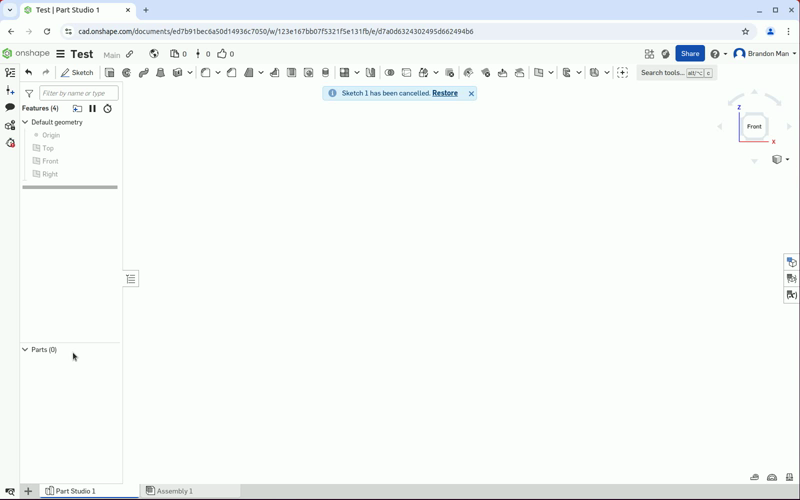
key_up(shift)
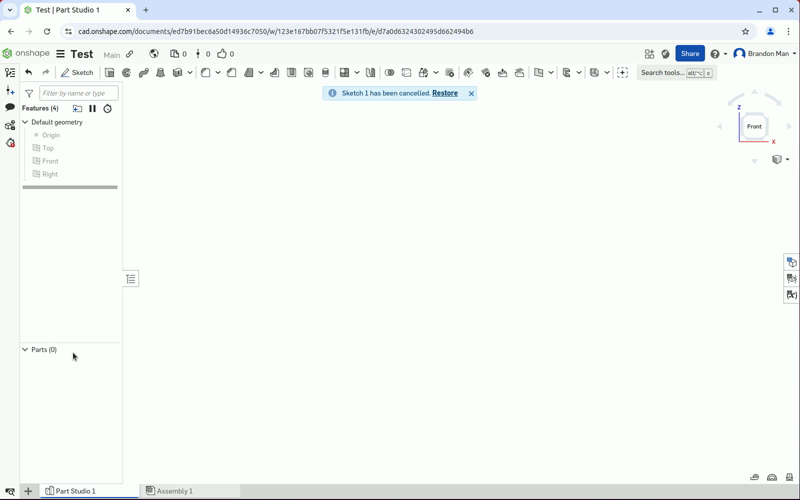
mouse_move(73, 352)
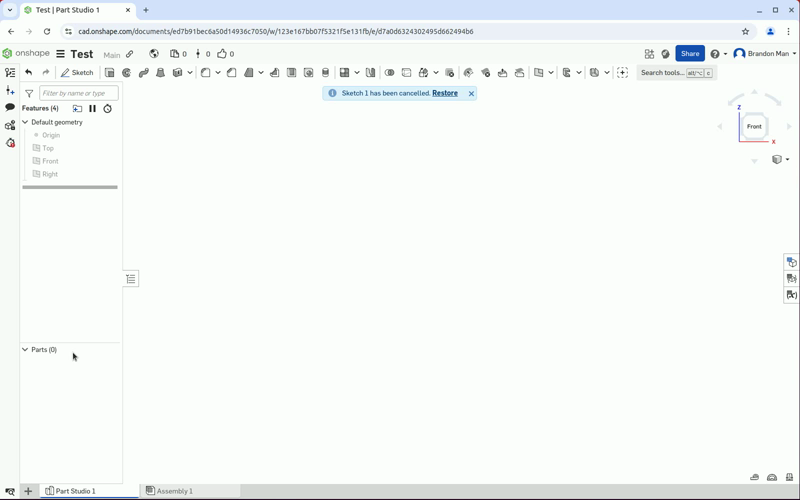
key(shift+y)
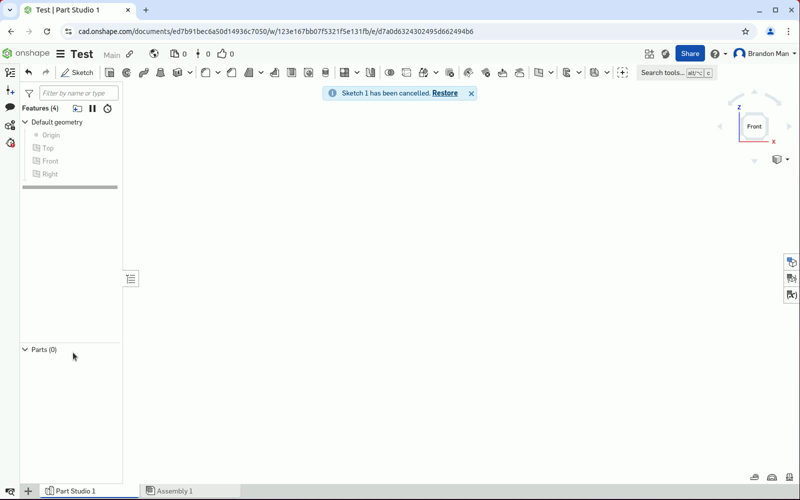
key(shift+s)
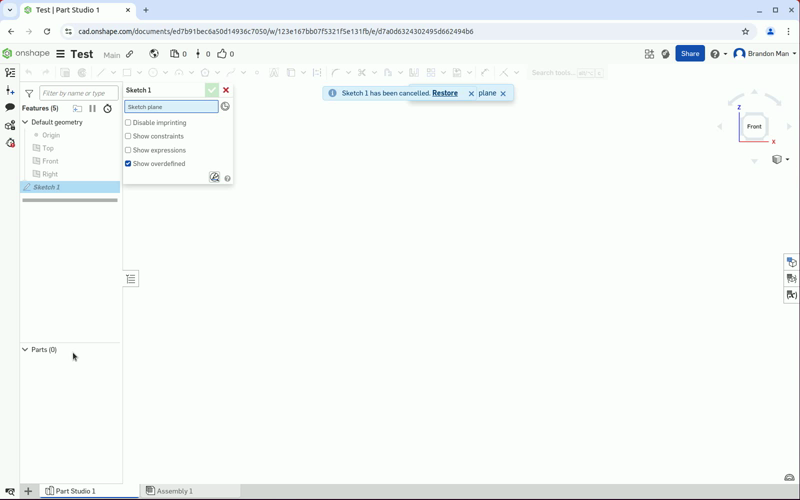
mouse_move(73, 163)
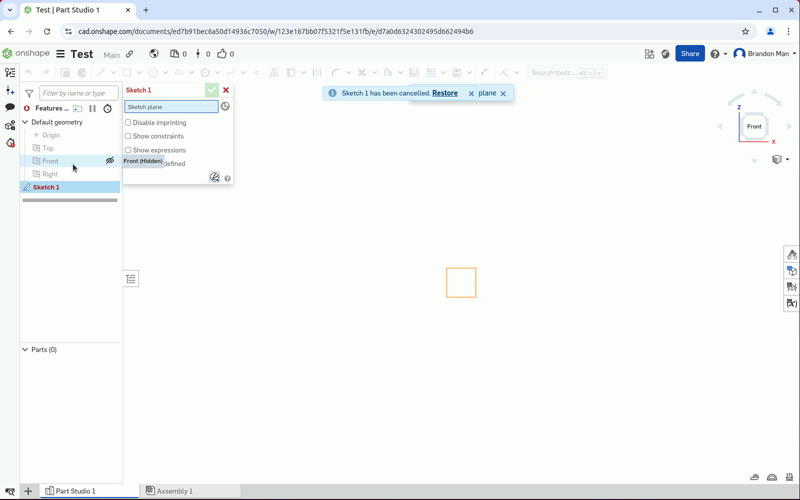
click(73, 163)
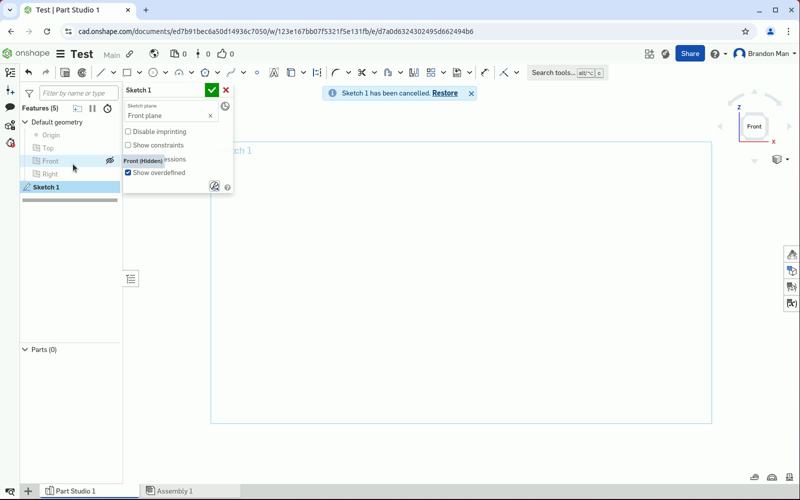
mouse_move(73, 352)
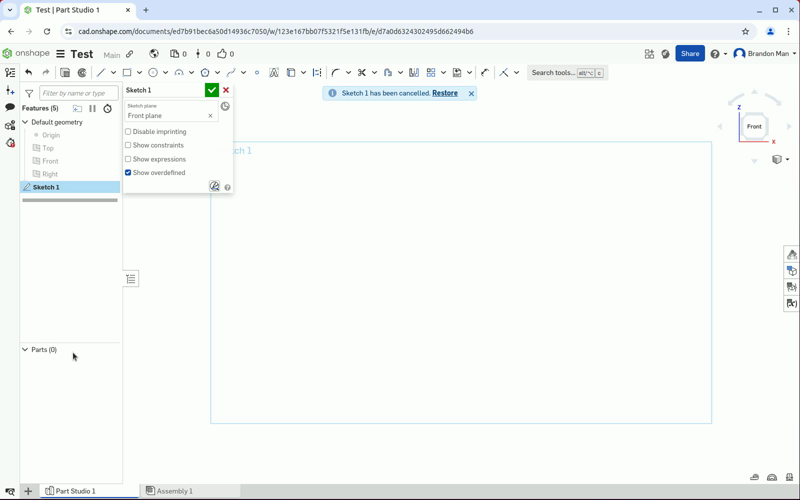
key(y)
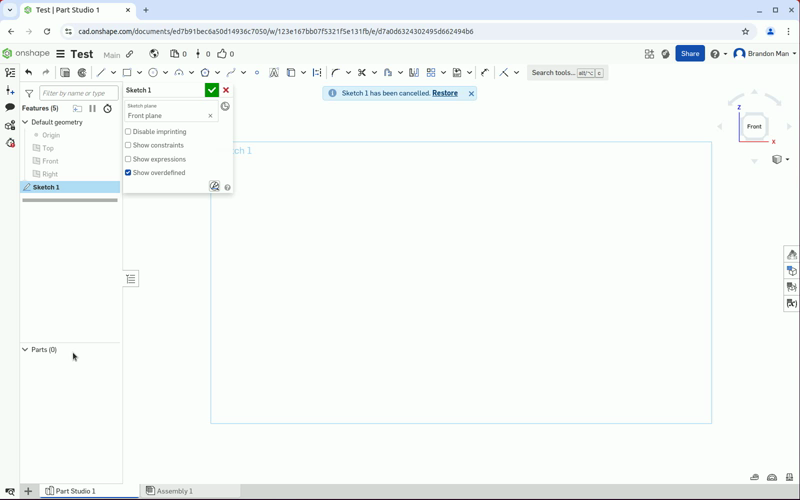
key(l)
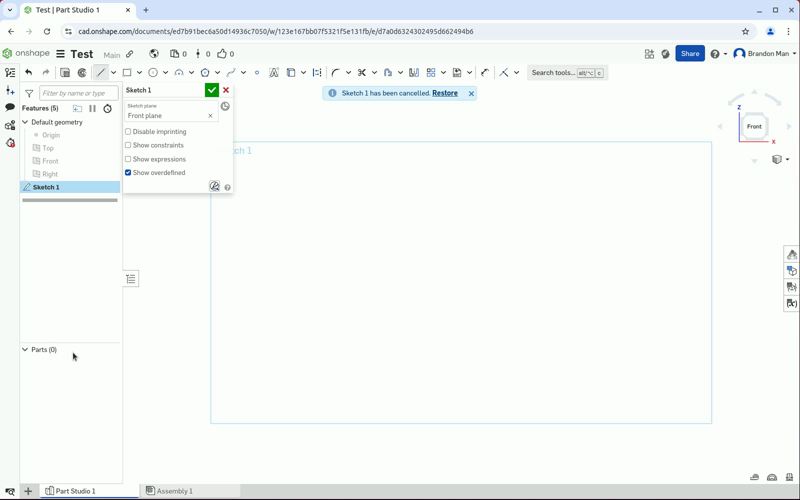
key_down(shift)
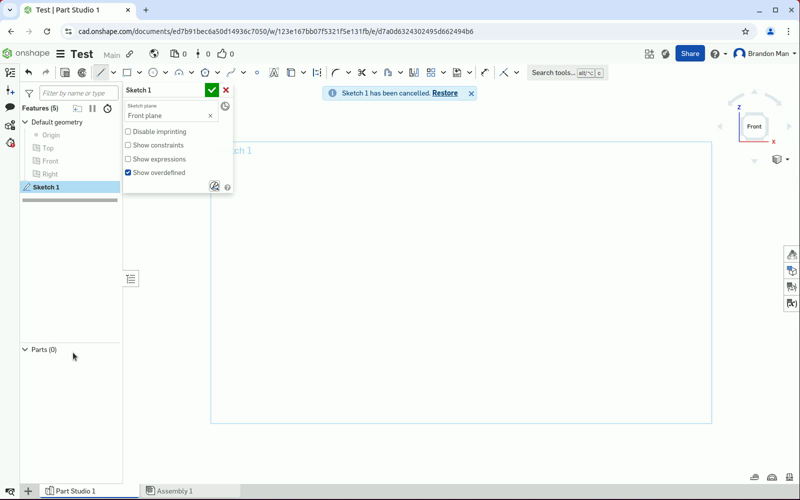
mouse_move(398, 261)
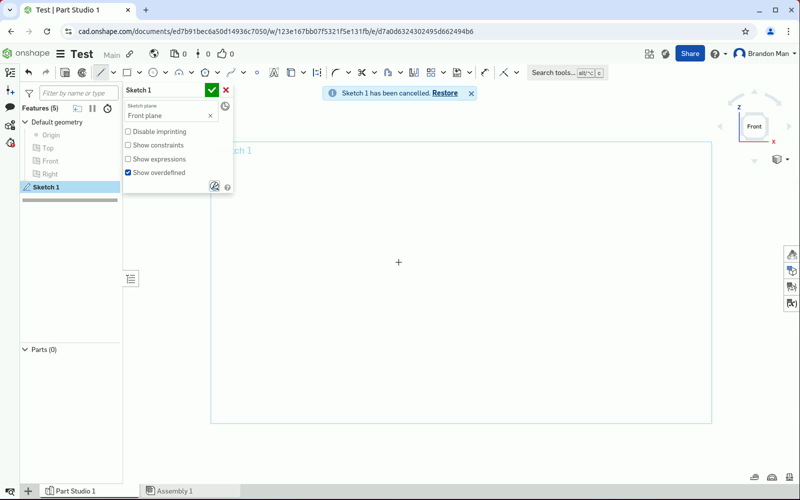
click(398, 261)
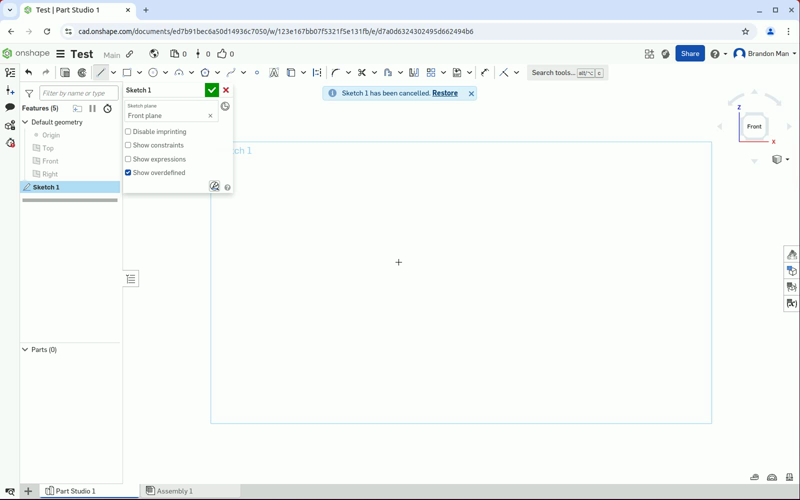
key_up(shift)
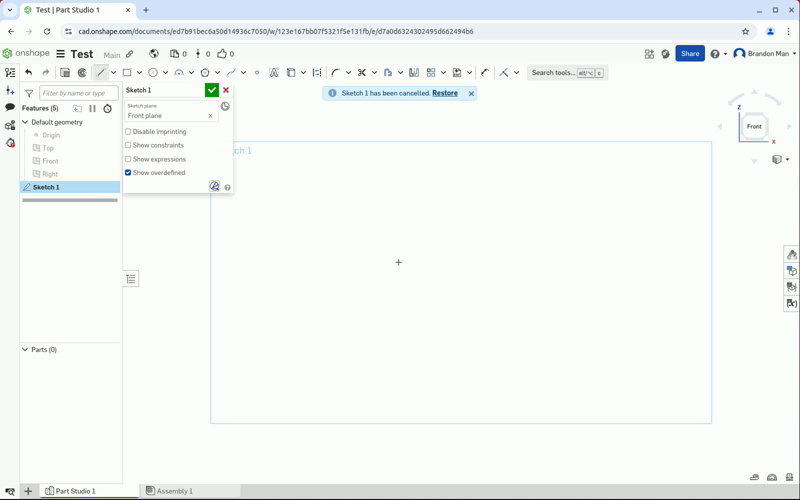
key_down(shift)
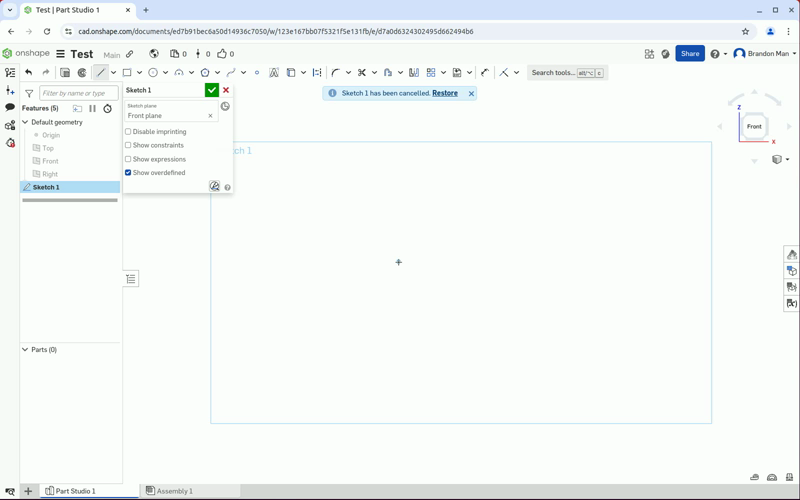
mouse_move(483, 261)
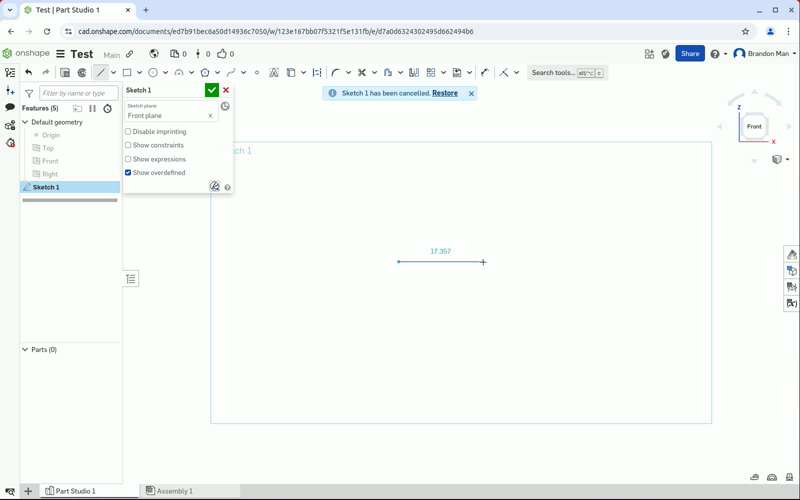
click(483, 261)
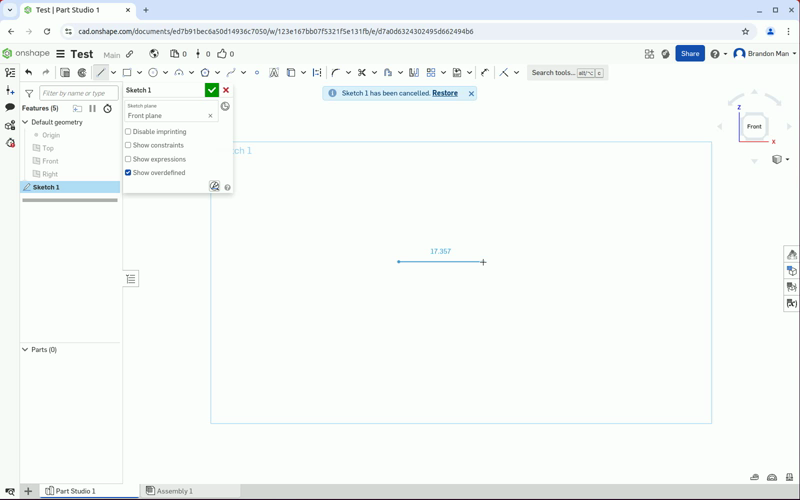
key_up(shift)
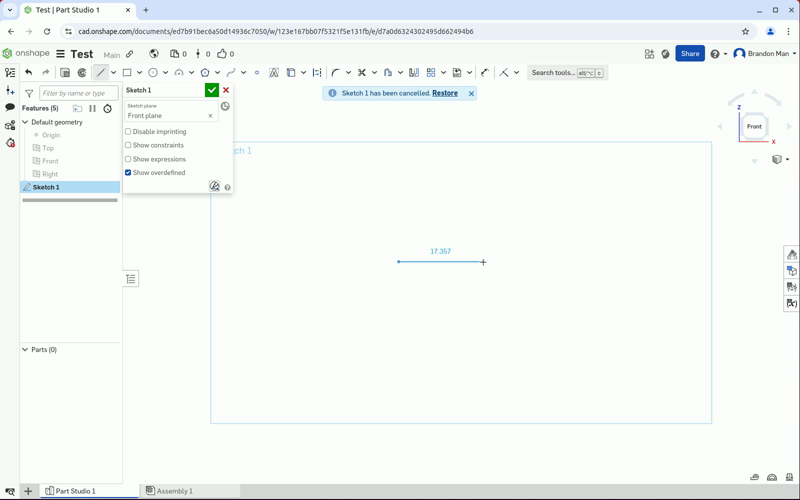
key_down(shift)
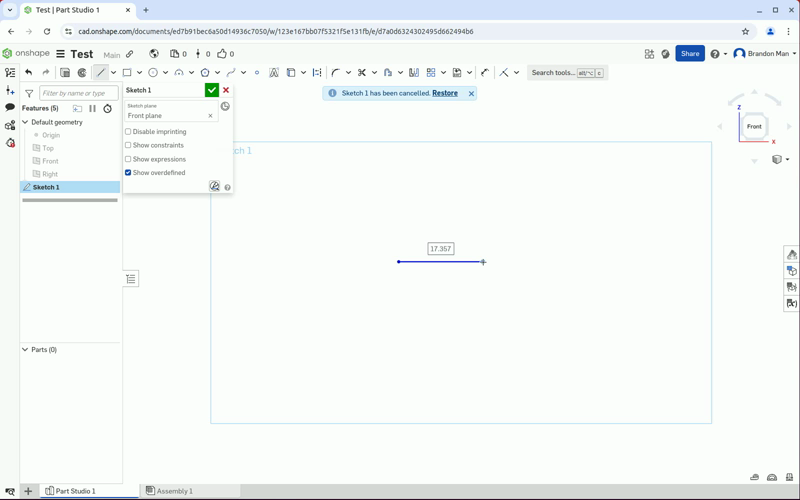
mouse_move(513, 261)
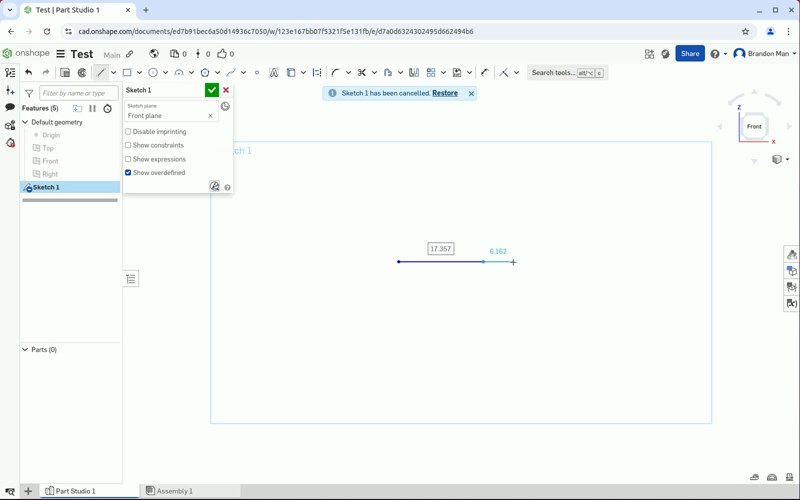
mouse_move(483, 260)
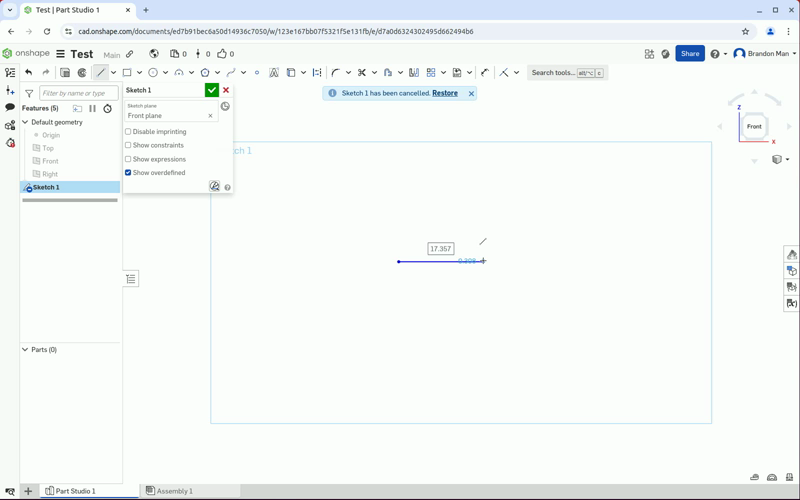
scroll(6)
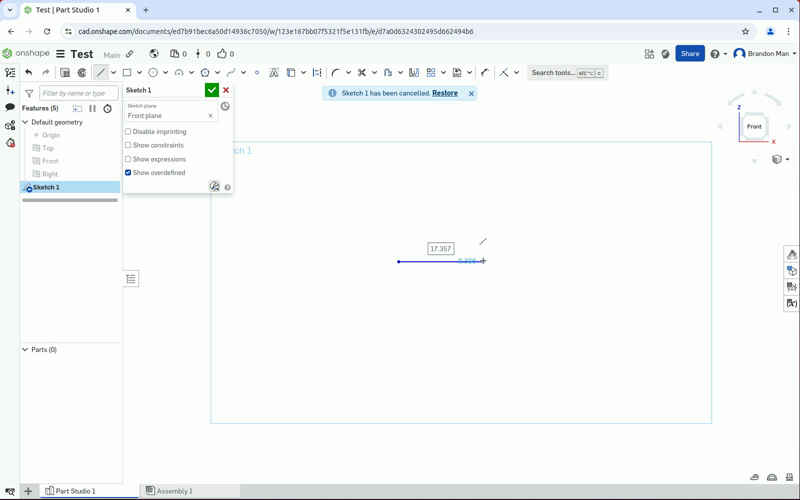
scroll(6)
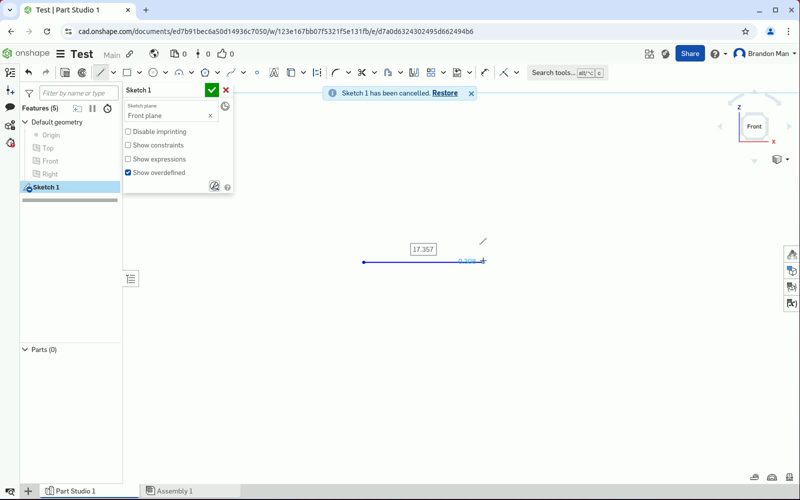
scroll(6)
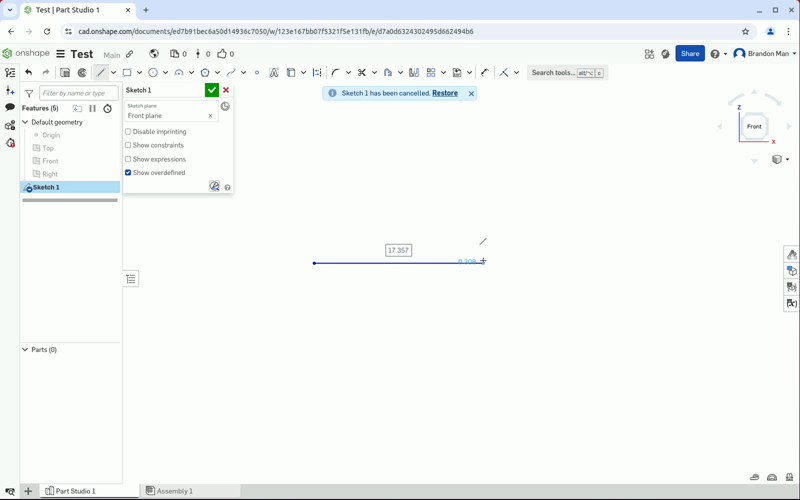
scroll(6)
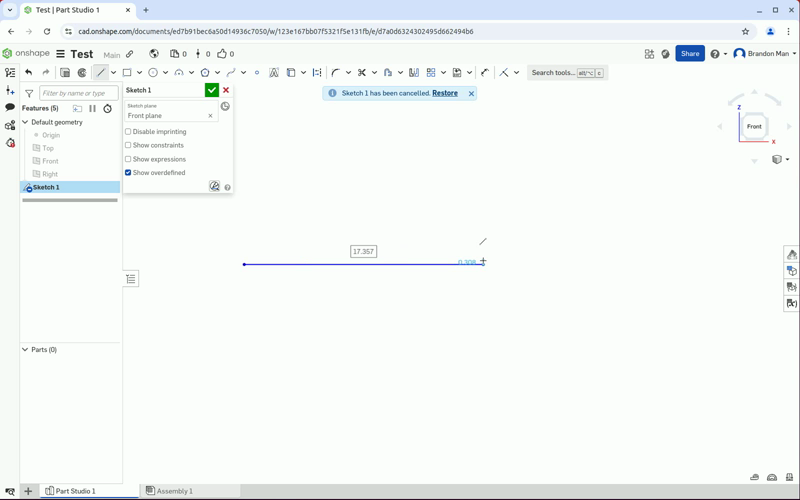
scroll(6)
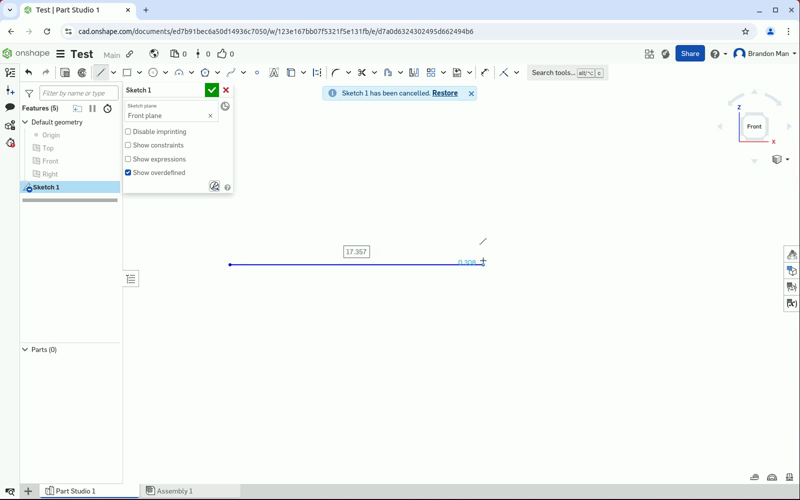
scroll(6)
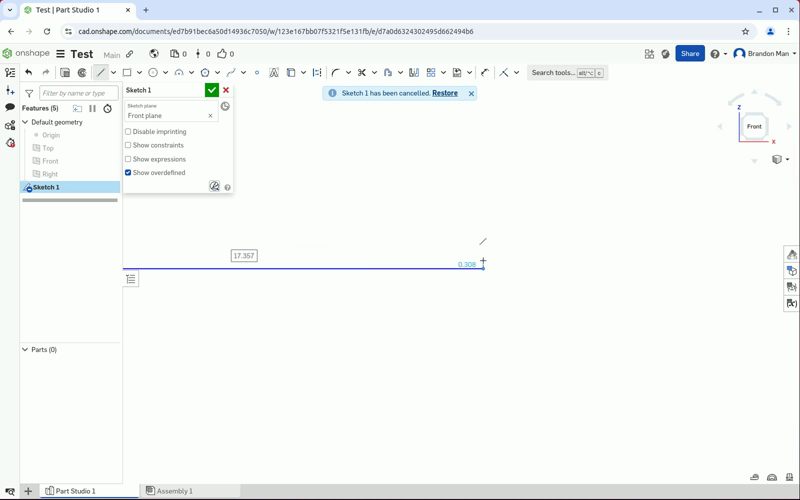
scroll(6)
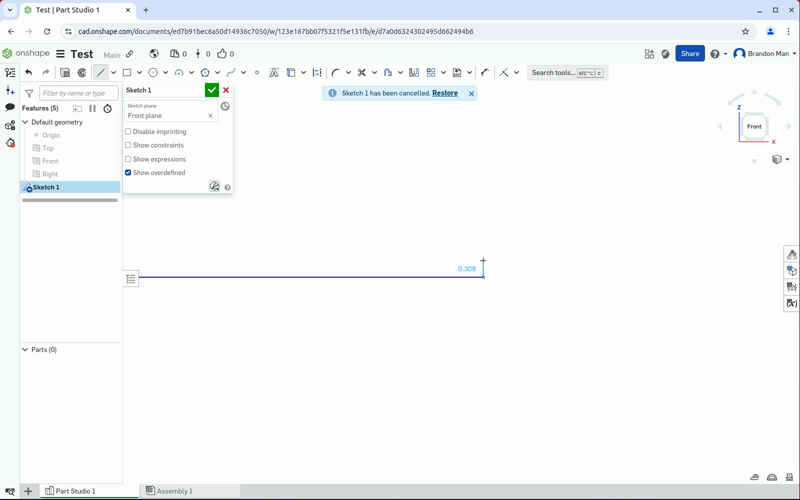
click(483, 260)
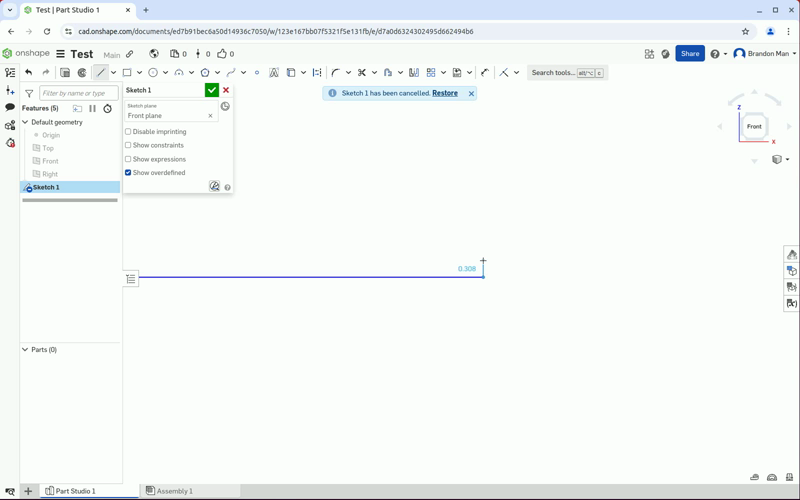
scroll(-6)
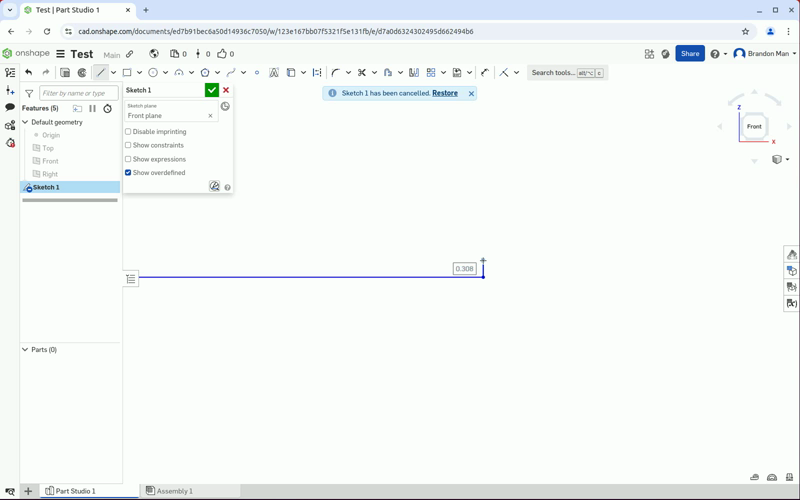
scroll(-6)
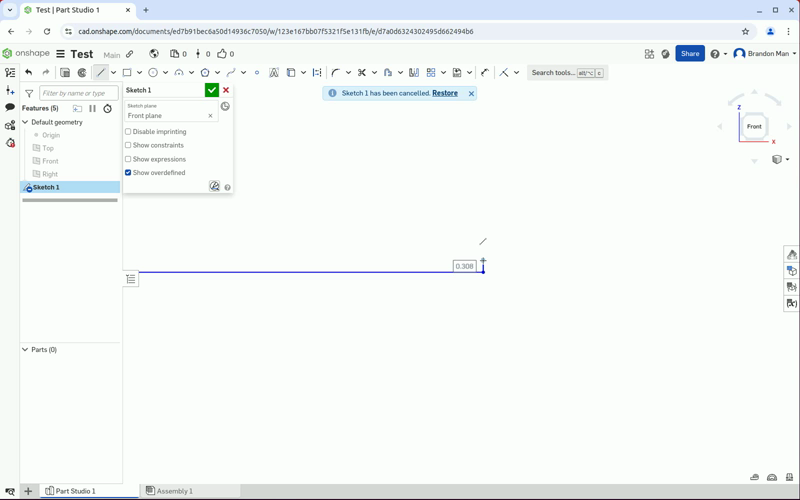
scroll(-6)
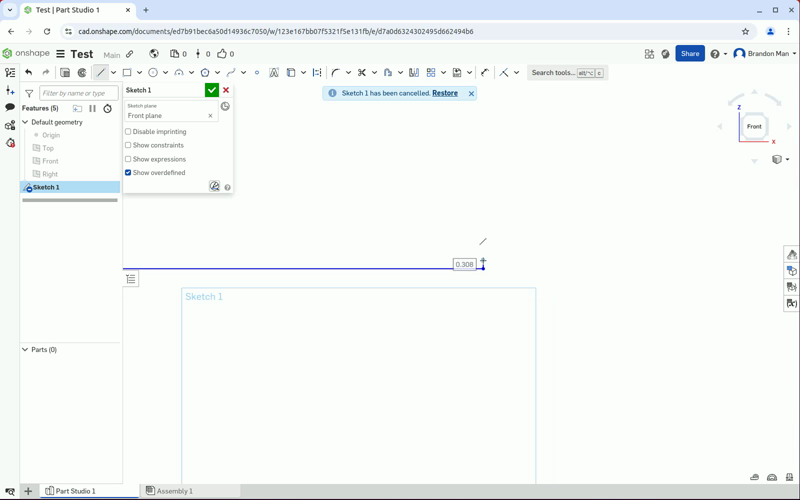
scroll(-6)
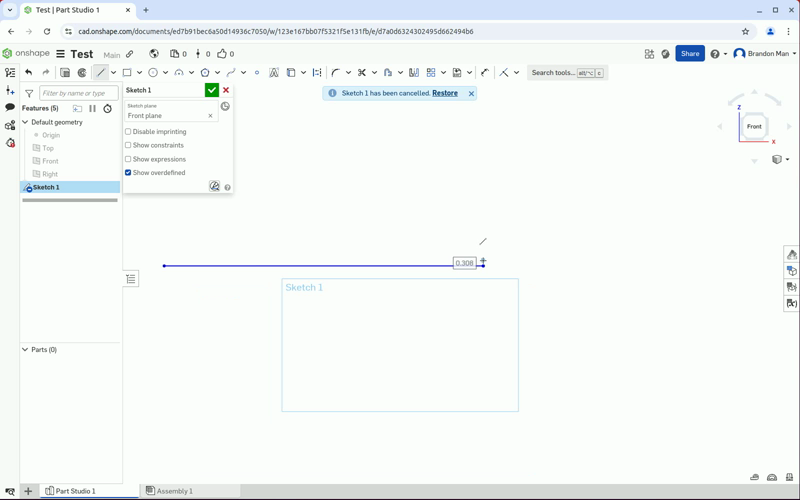
scroll(-6)
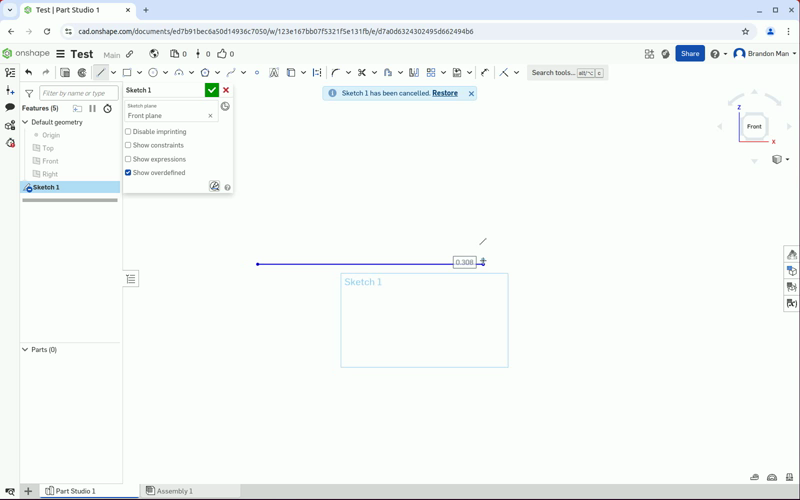
scroll(-6)
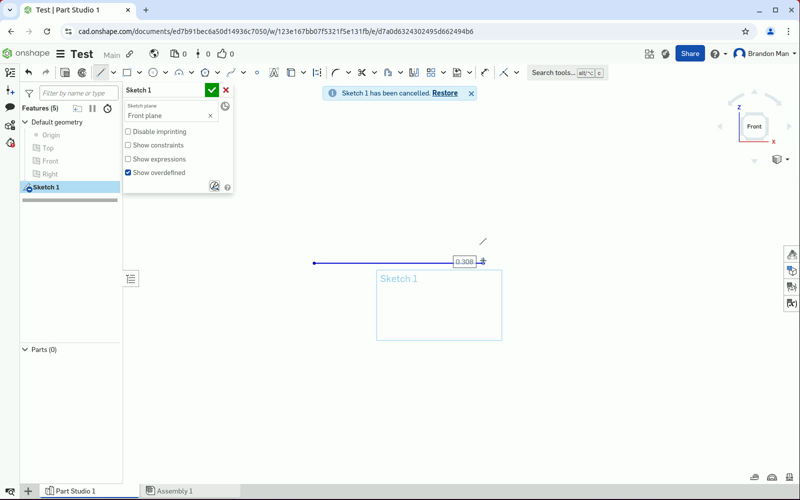
scroll(-6)
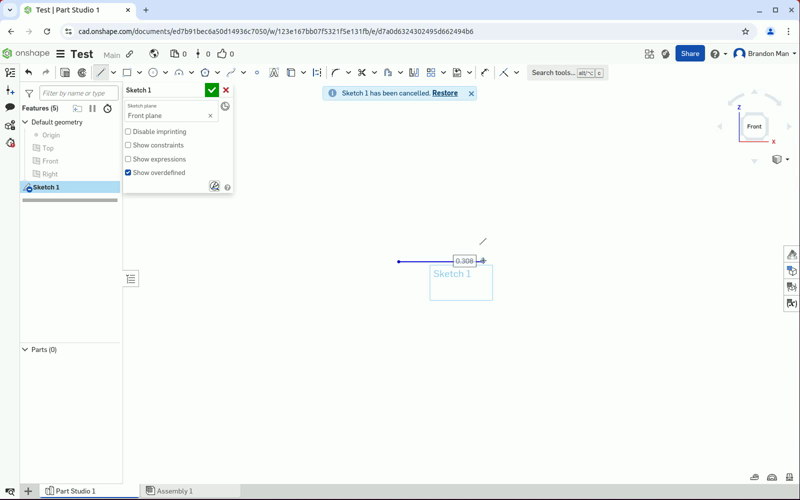
key_up(shift)
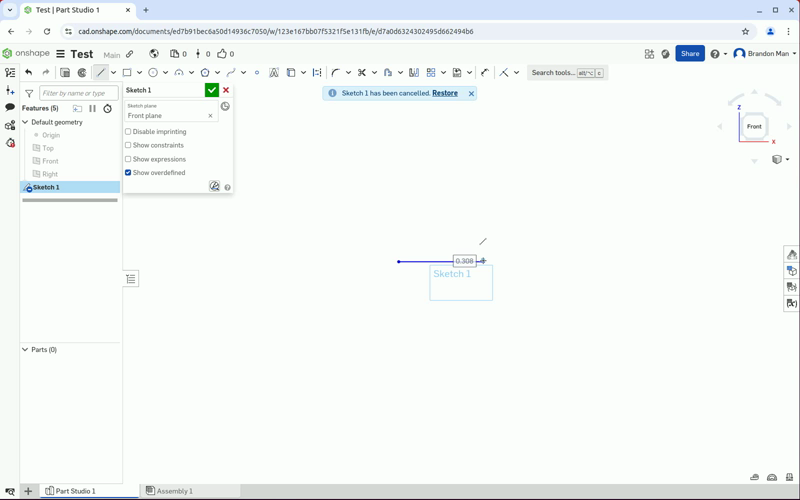
key_down(shift)
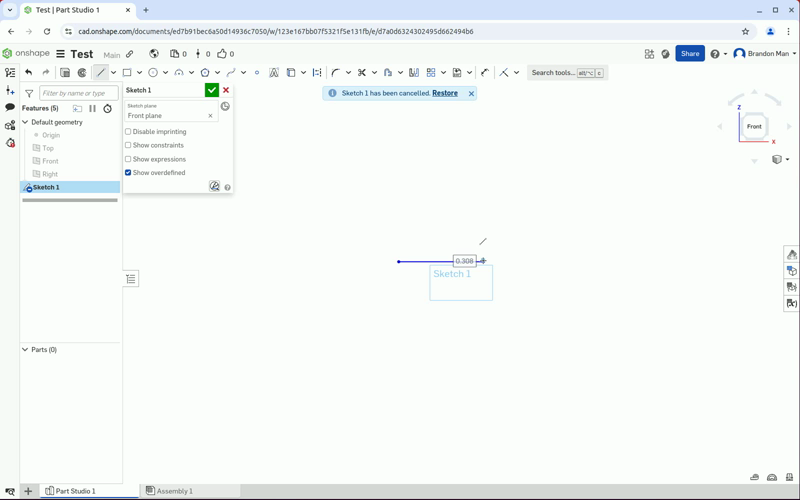
mouse_move(398, 260)
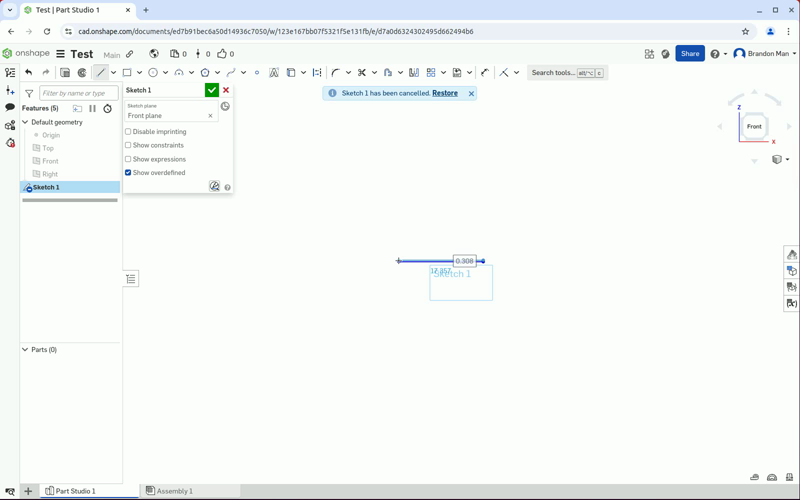
scroll(6)
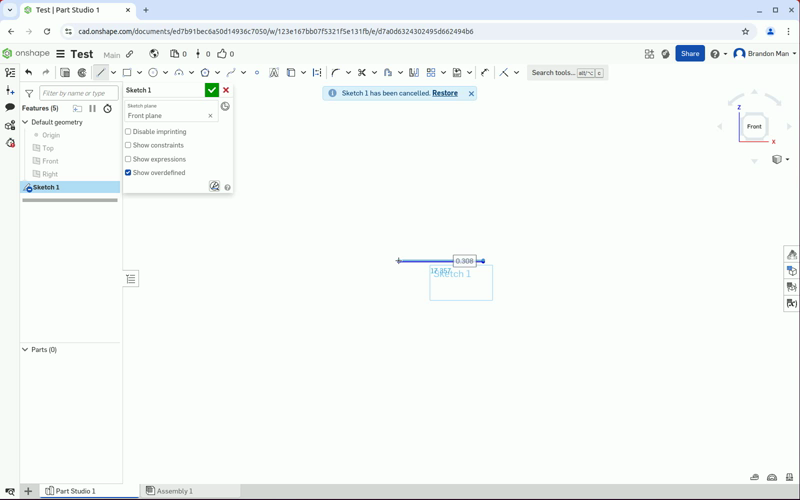
scroll(6)
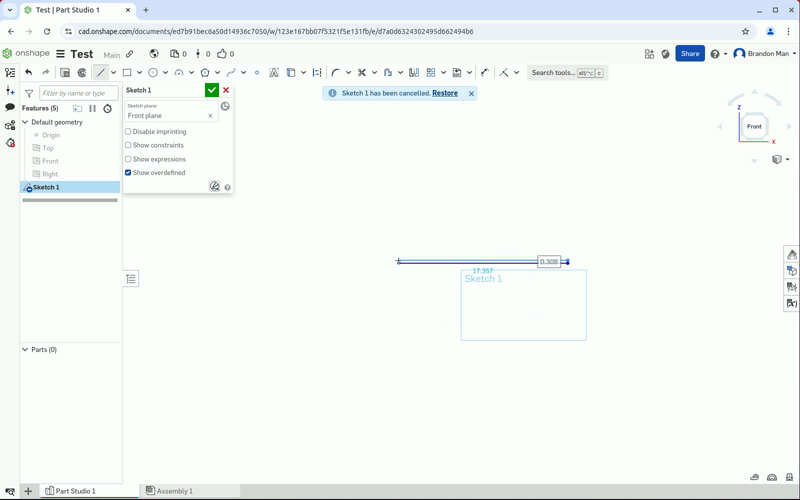
scroll(6)
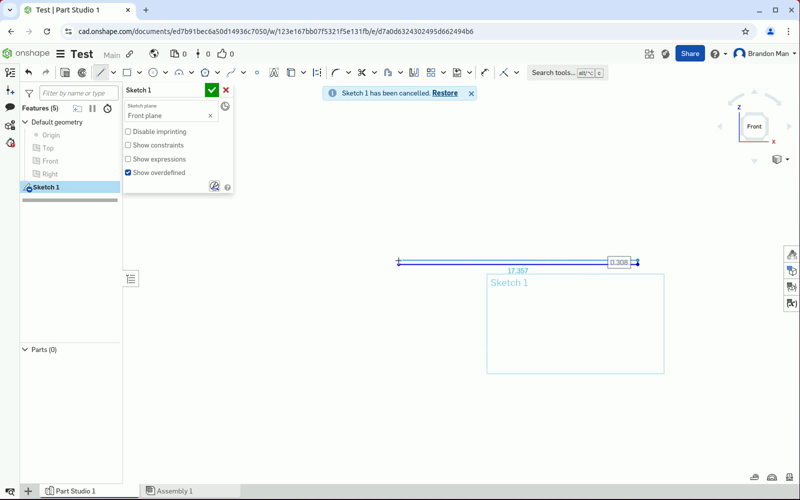
scroll(6)
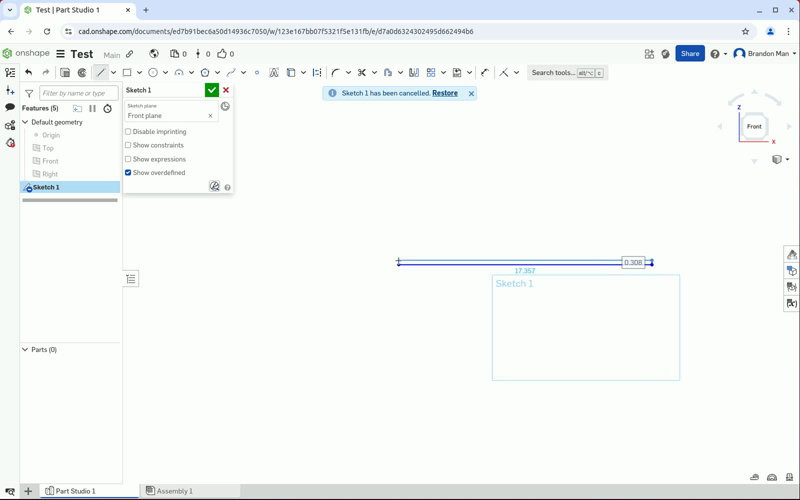
scroll(6)
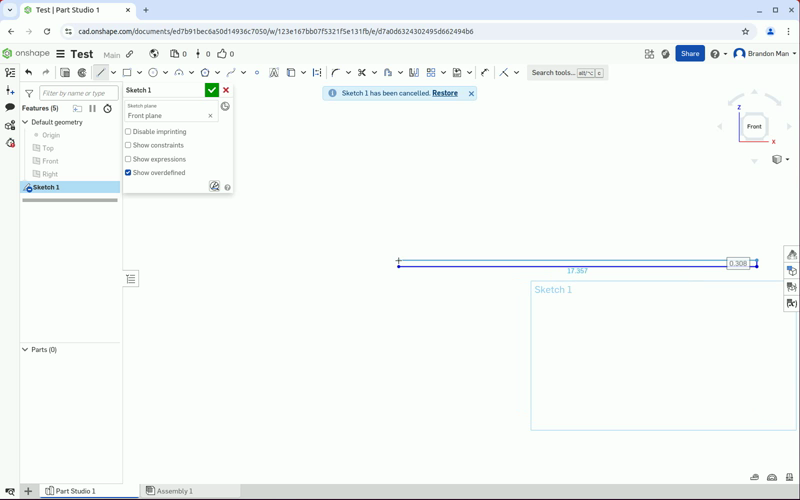
scroll(6)
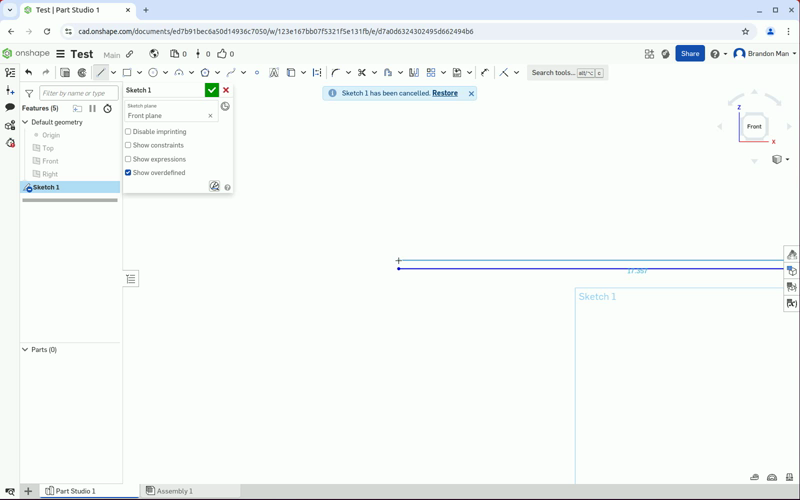
scroll(6)
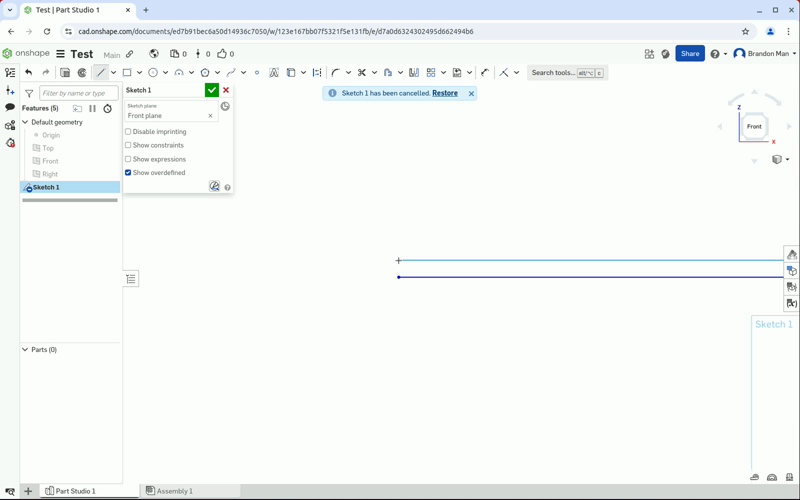
click(398, 260)
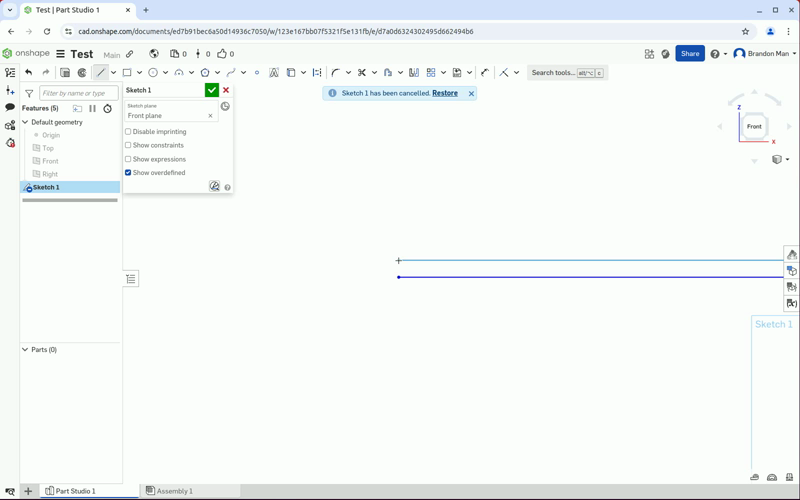
scroll(-6)
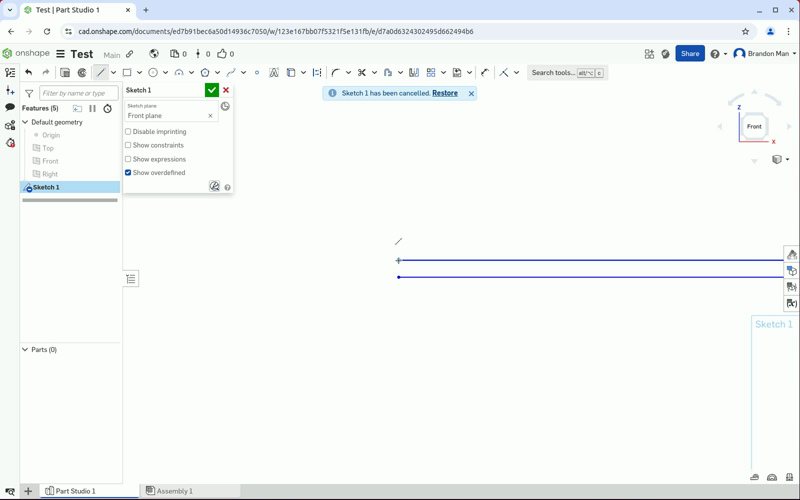
scroll(-6)
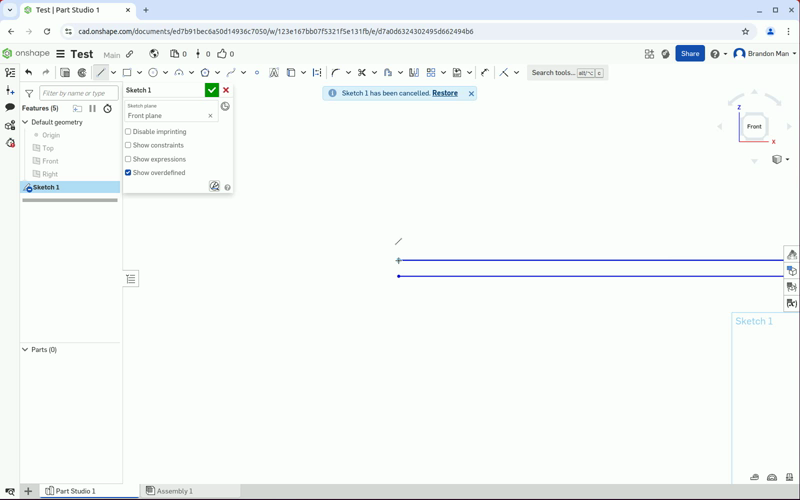
scroll(-6)
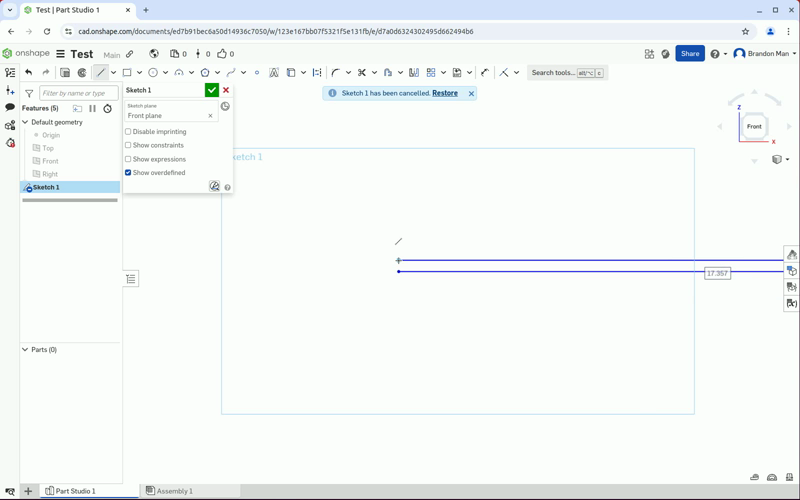
scroll(-6)
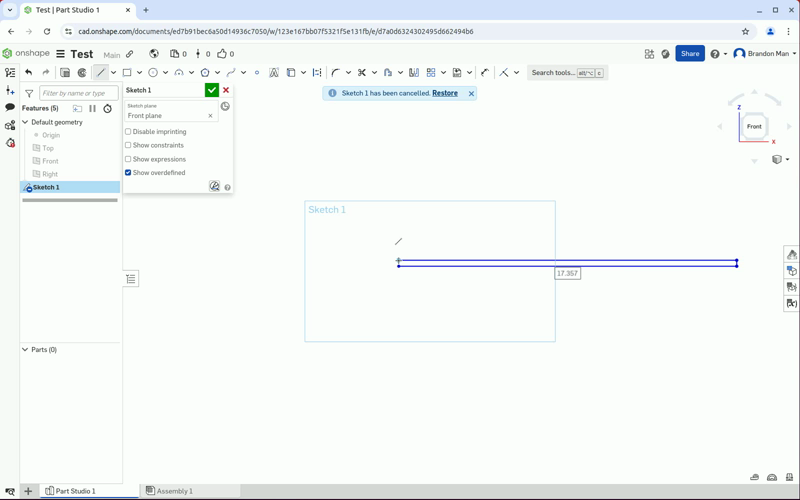
scroll(-6)
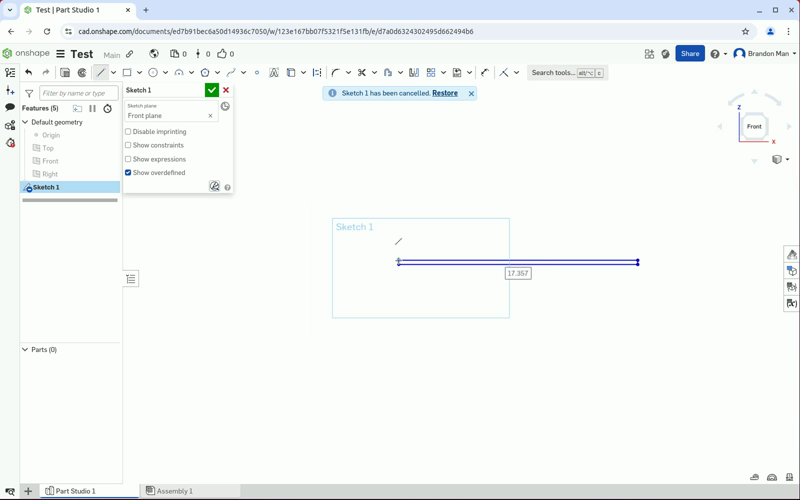
scroll(-6)
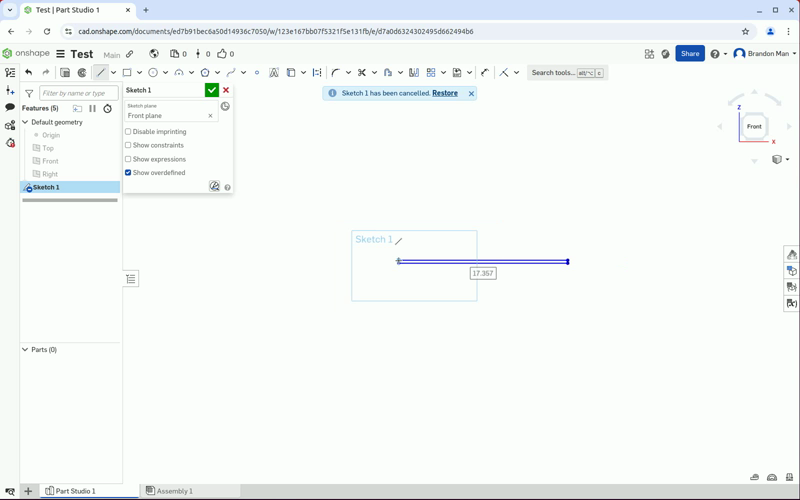
scroll(-6)
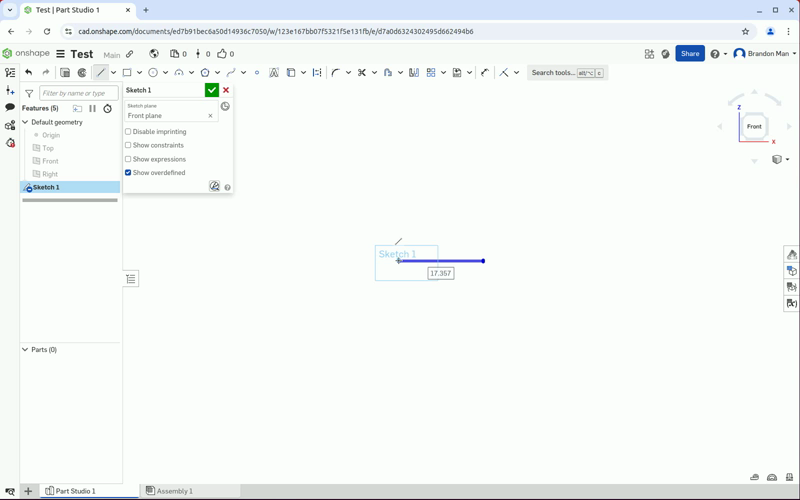
key_up(shift)
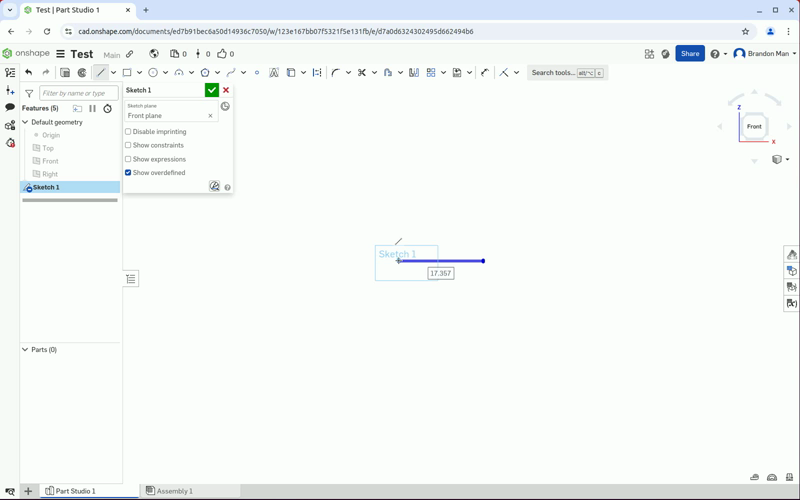
mouse_move(428, 260)
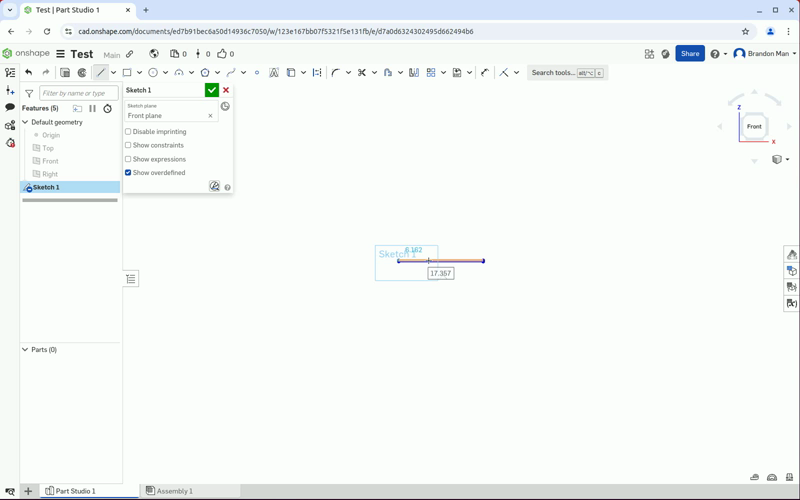
key_down(shift)
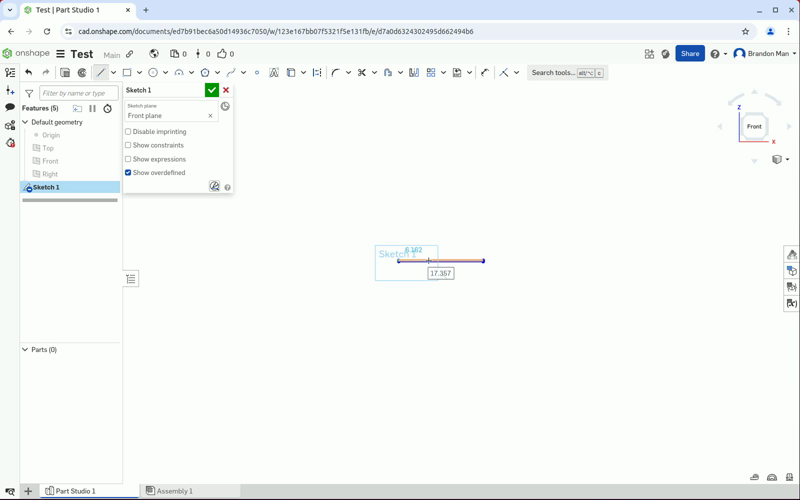
mouse_move(398, 261)
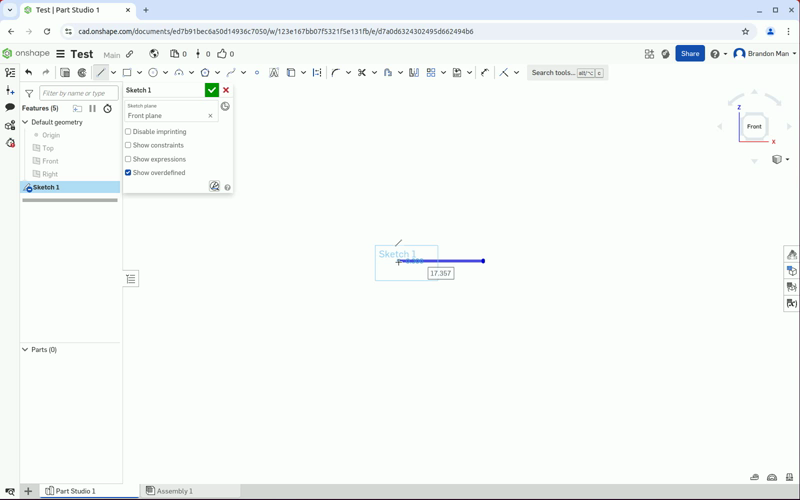
scroll(6)
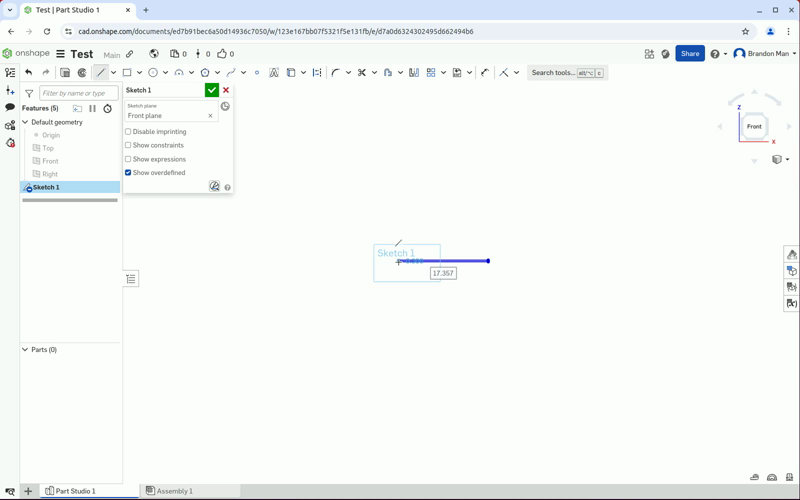
scroll(6)
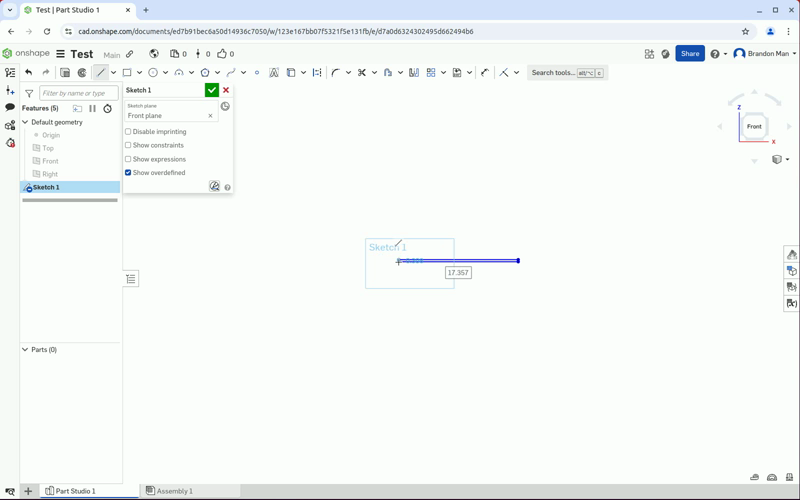
scroll(6)
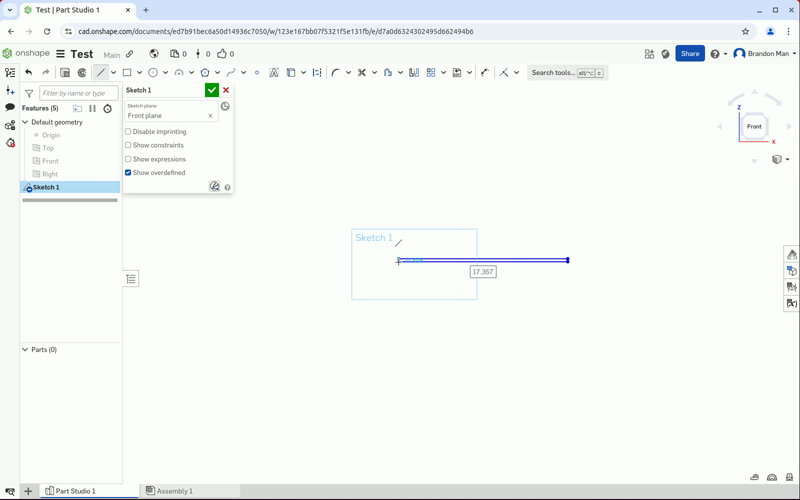
scroll(6)
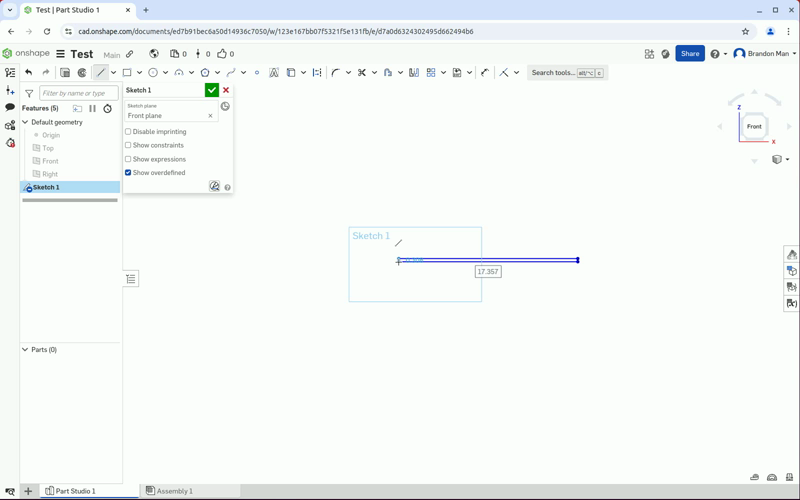
scroll(6)
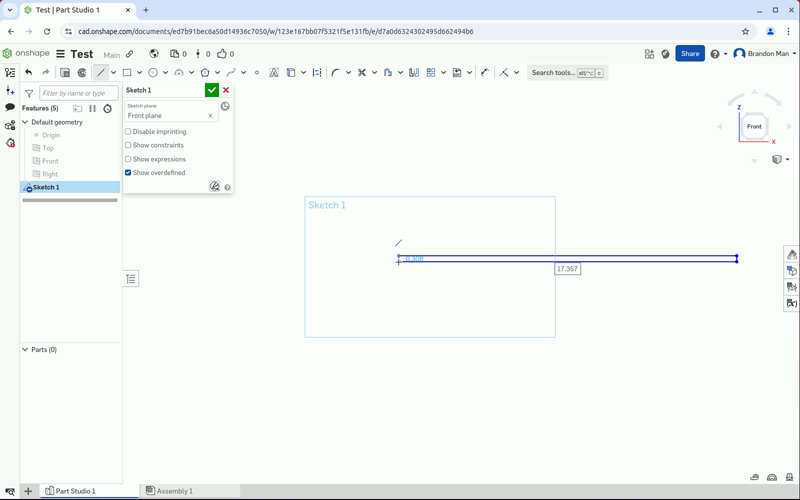
scroll(6)
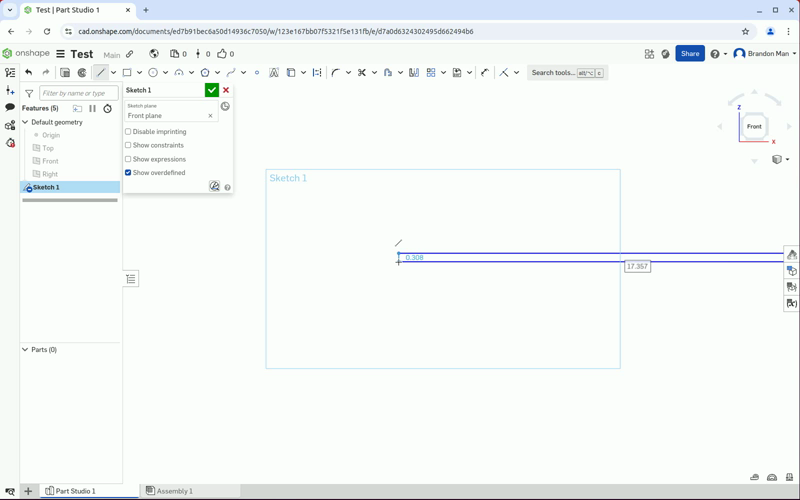
scroll(6)
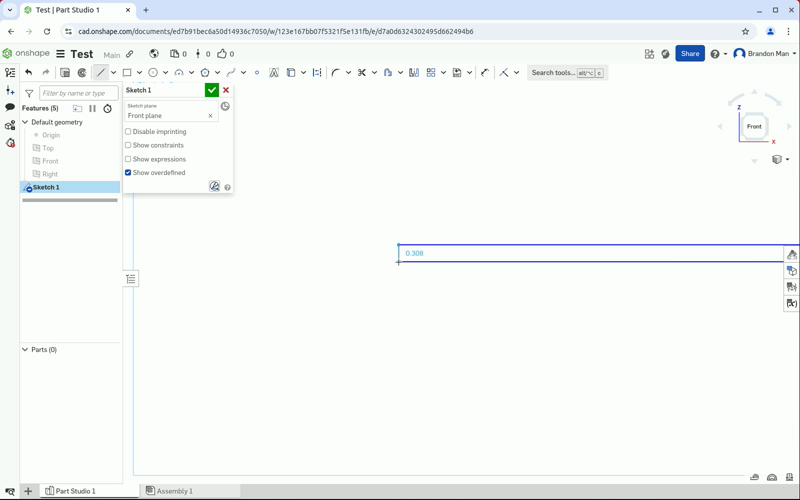
key_up(shift)
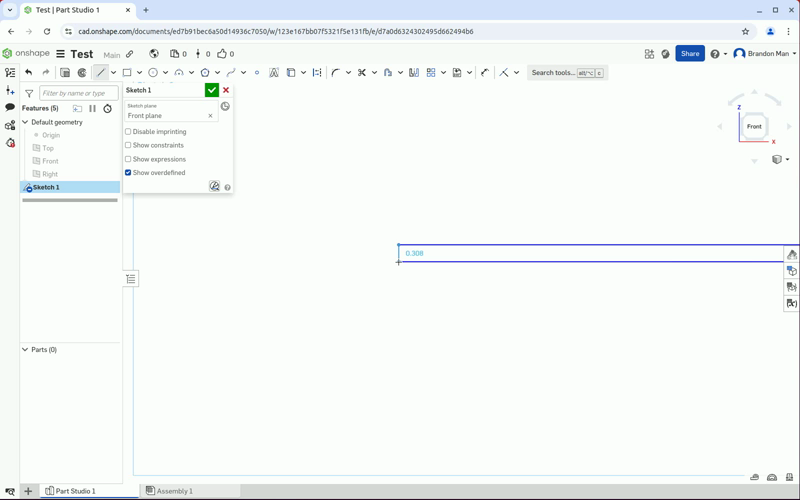
click(398, 261)
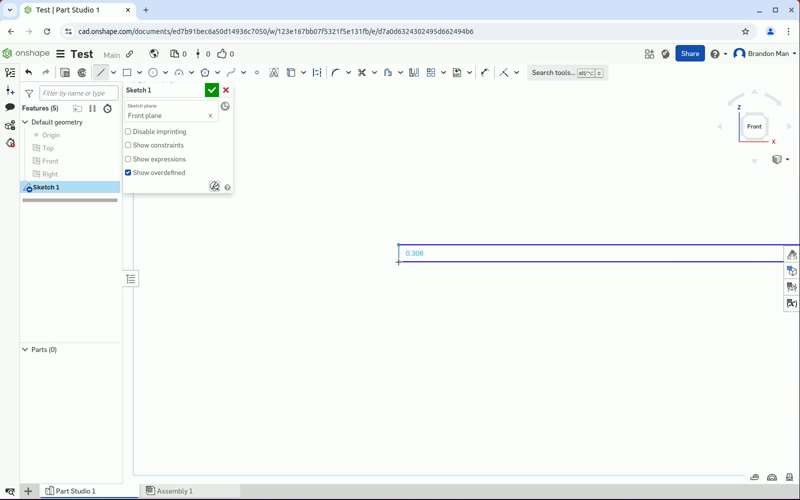
scroll(-6)
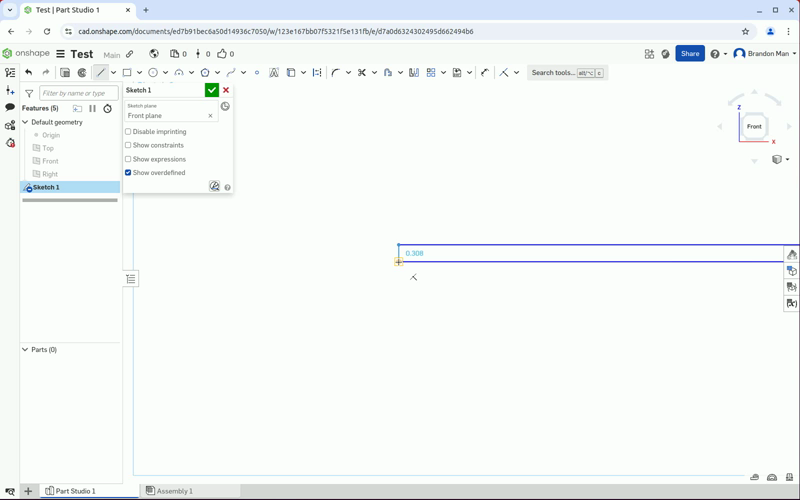
scroll(-6)
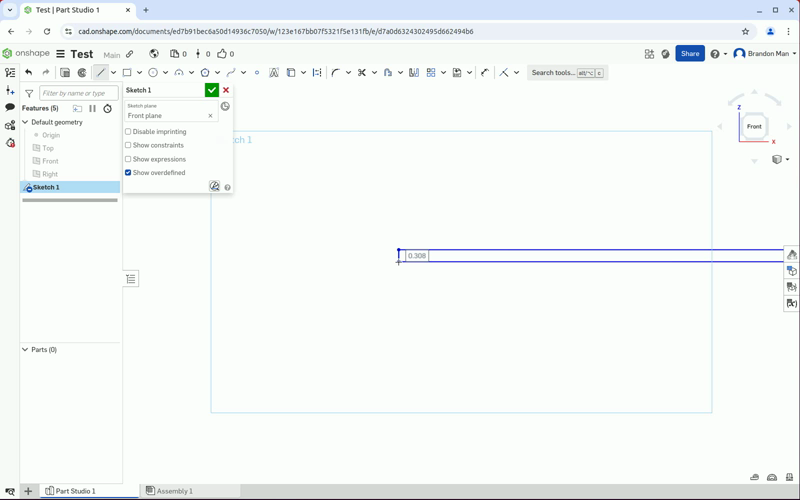
scroll(-6)
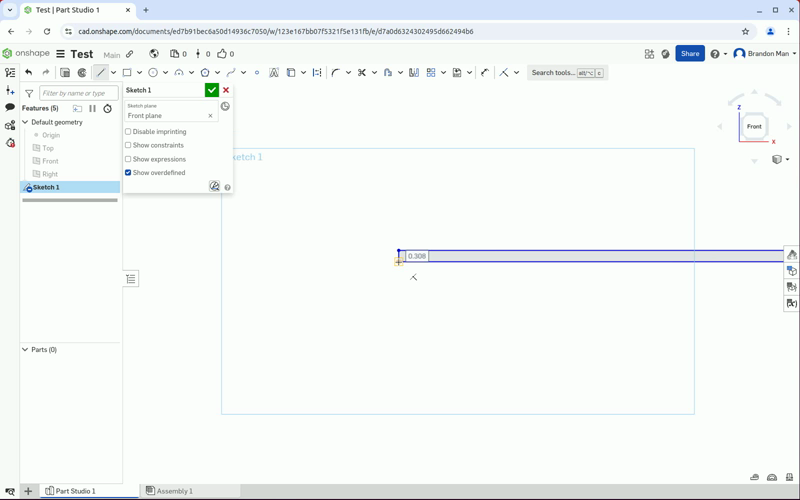
scroll(-6)
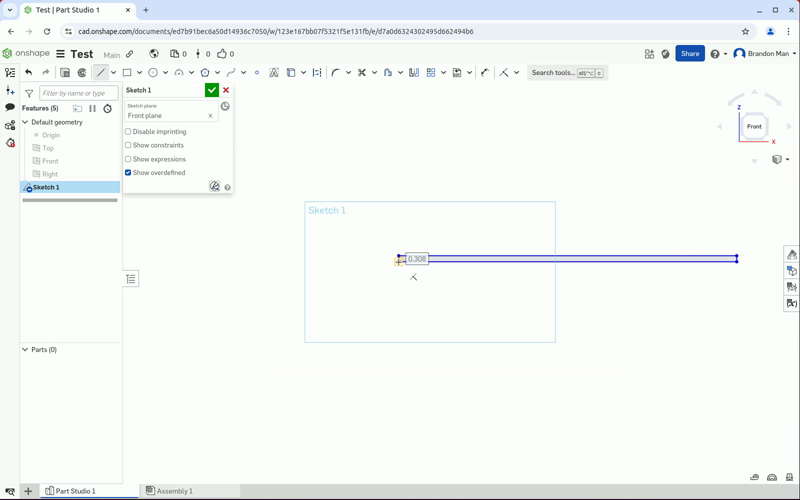
scroll(-6)
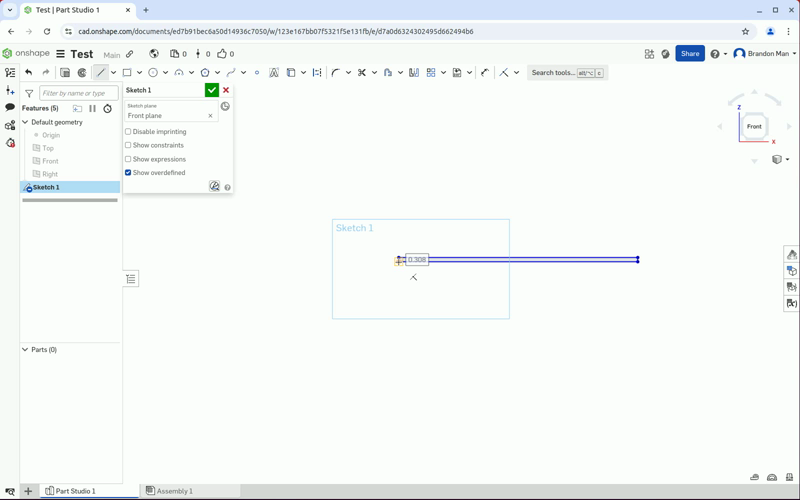
scroll(-6)
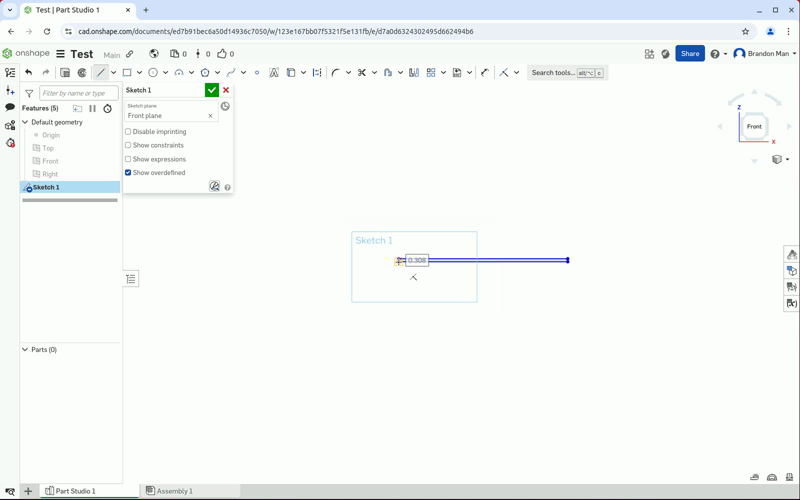
scroll(-6)
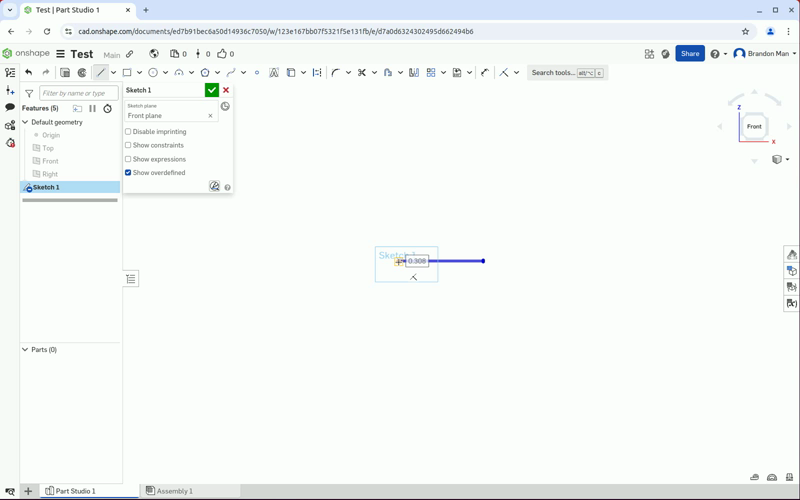
key(esc)
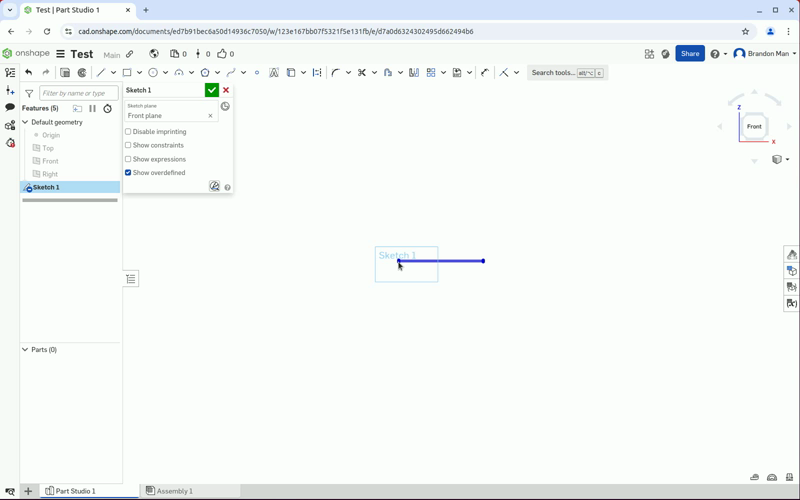
mouse_move(412, 260)
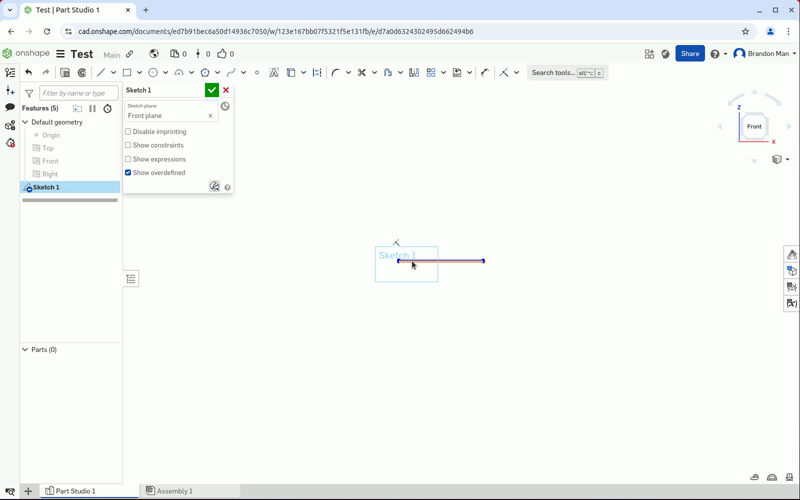
scroll(6)
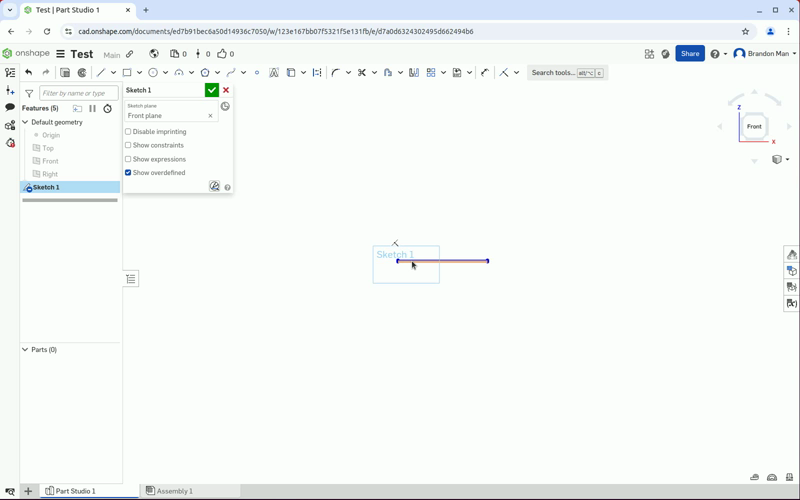
scroll(6)
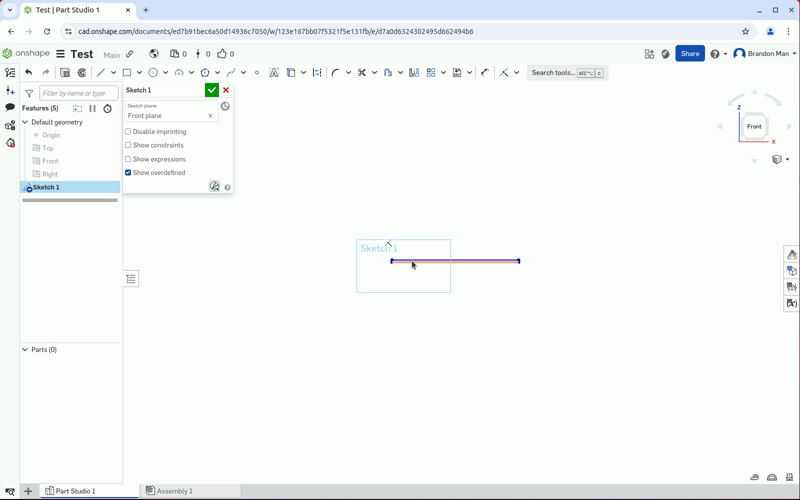
scroll(6)
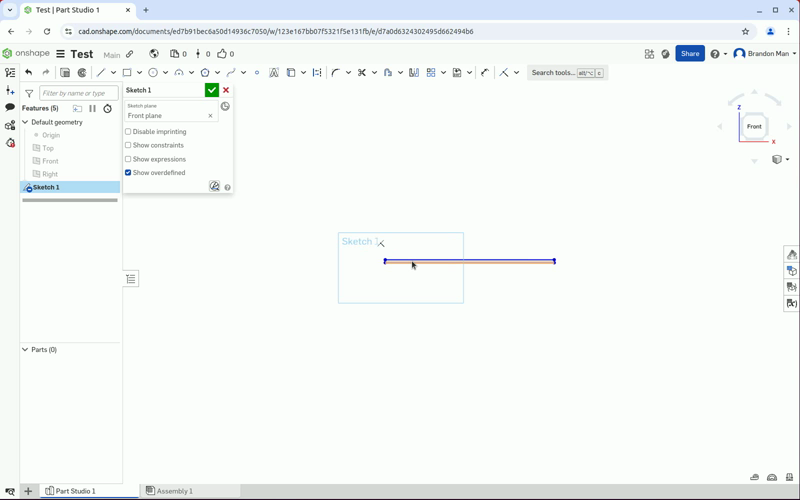
scroll(6)
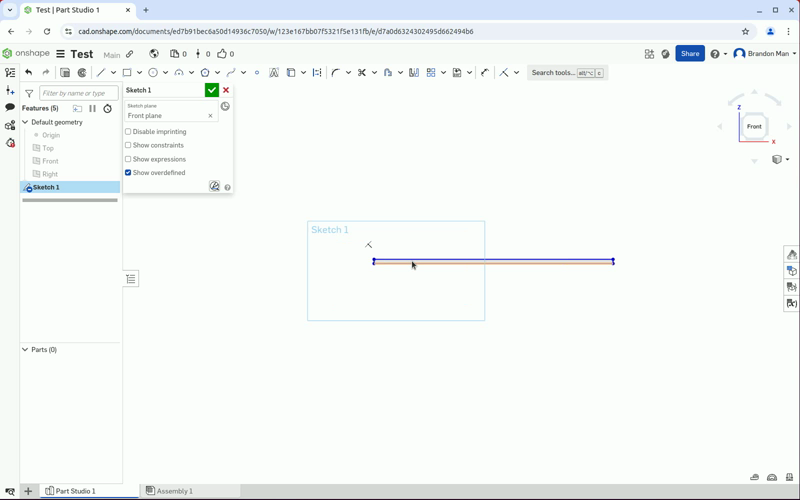
scroll(6)
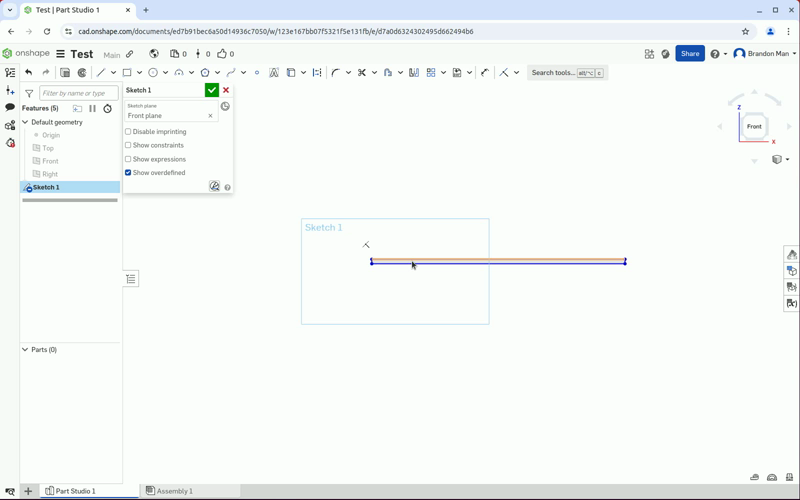
scroll(6)
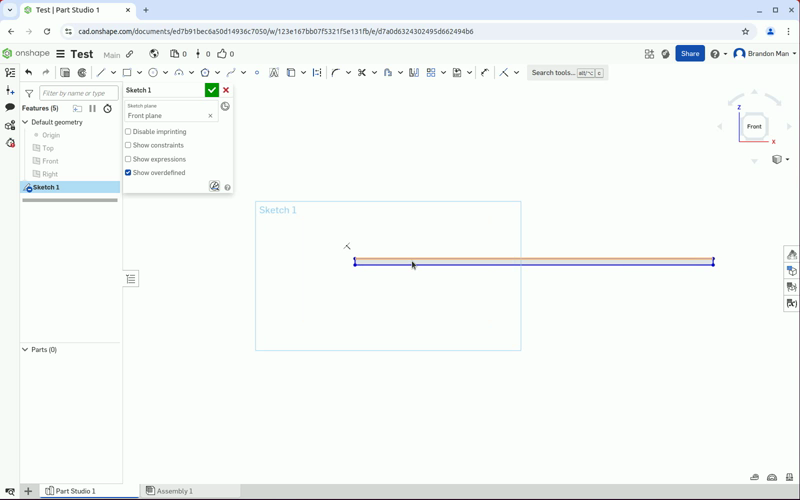
scroll(6)
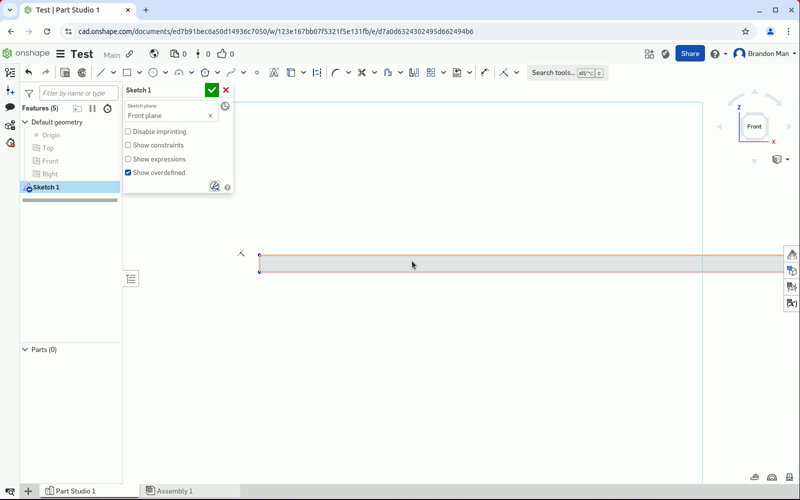
click(412, 260)
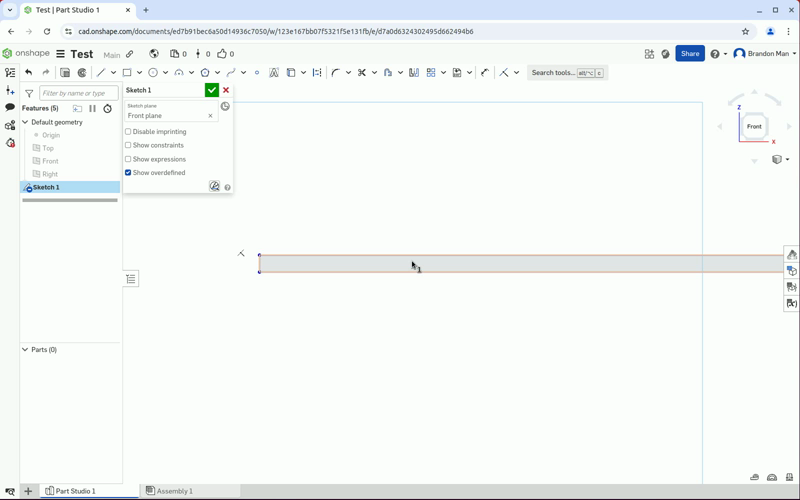
scroll(-6)
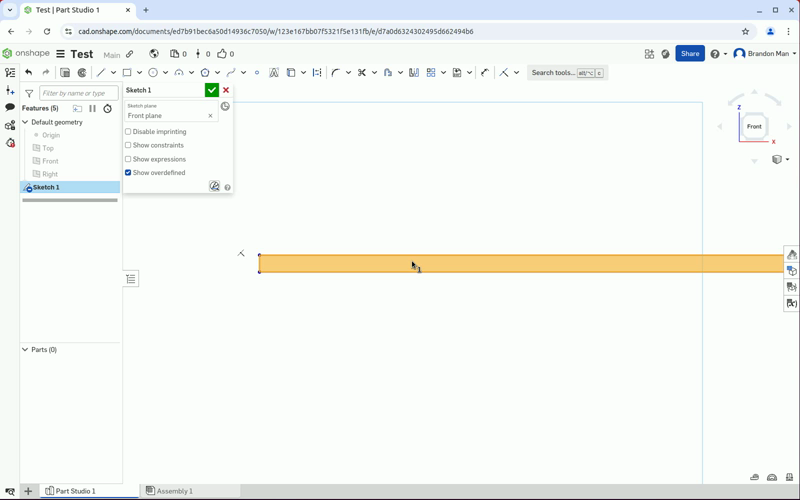
scroll(-6)
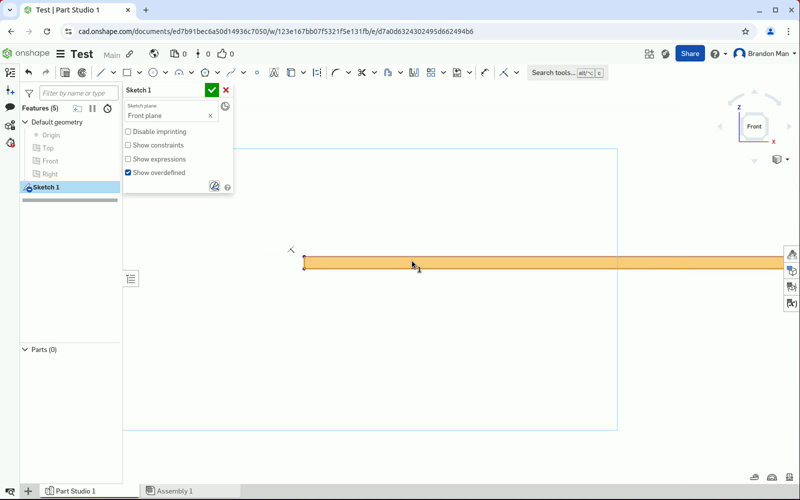
scroll(-6)
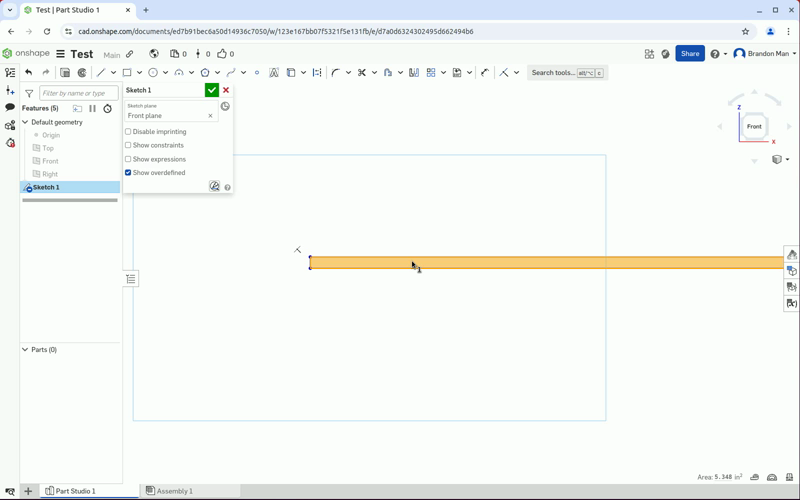
scroll(-6)
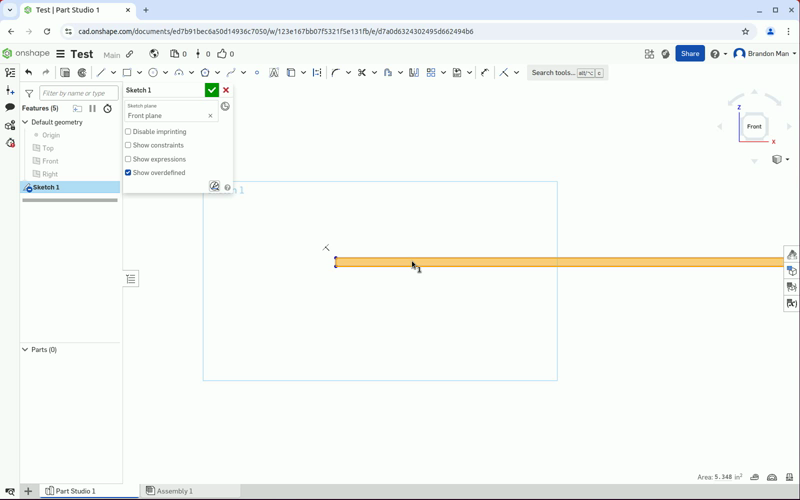
scroll(-6)
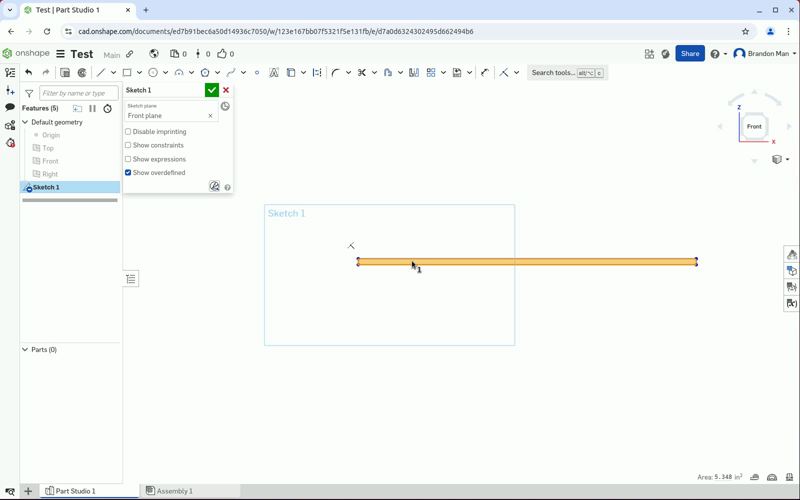
scroll(-6)
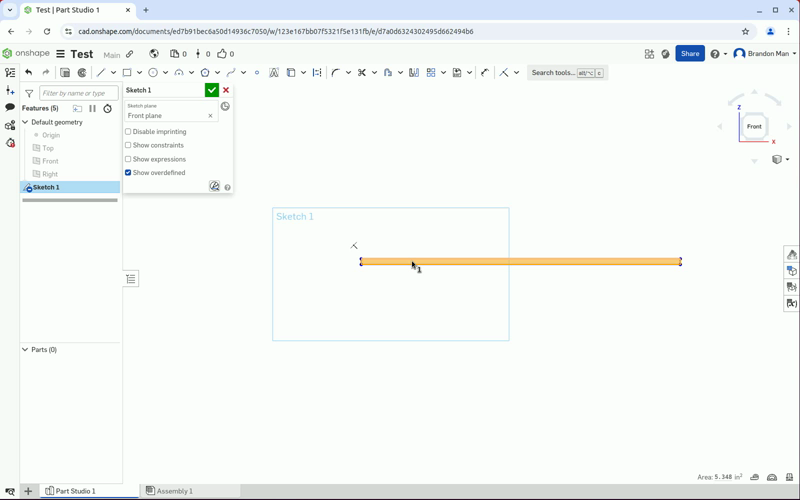
scroll(-6)
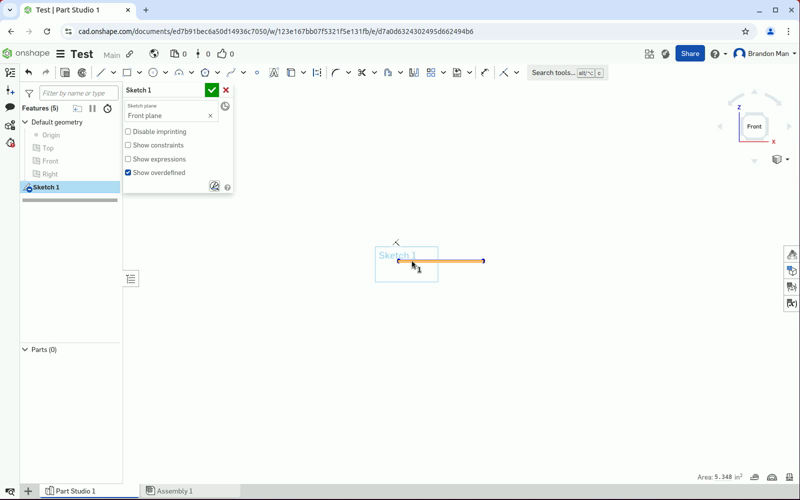
mouse_move(73, 352)
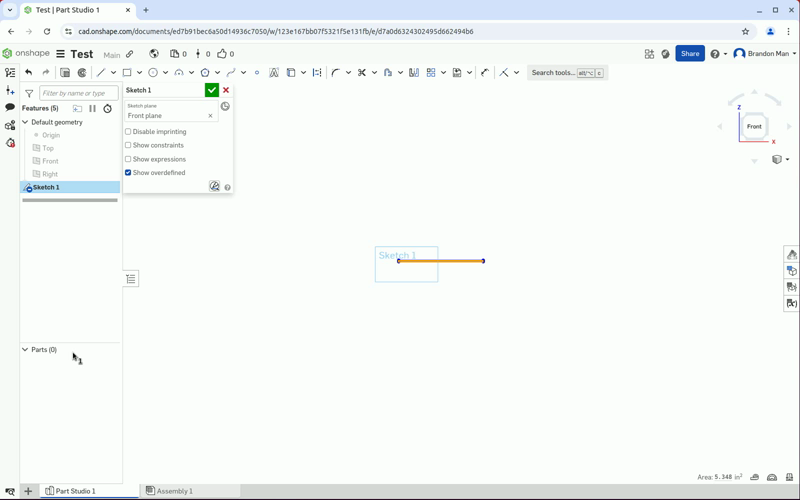
key(shift+y)
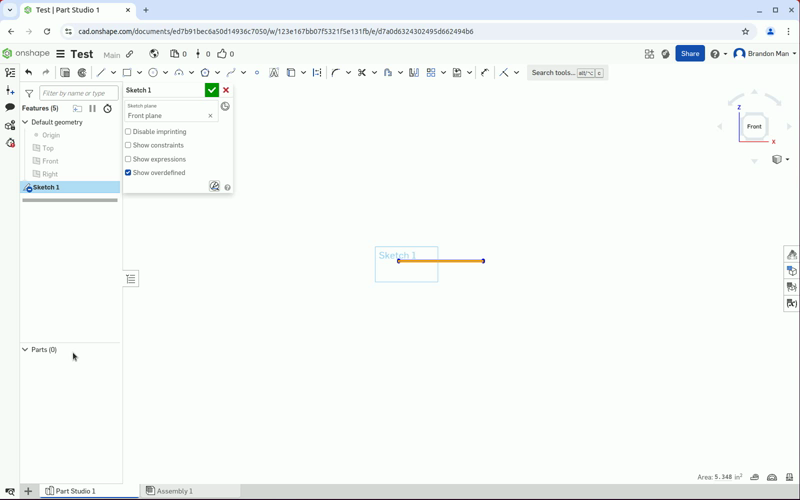
key(shift+e)
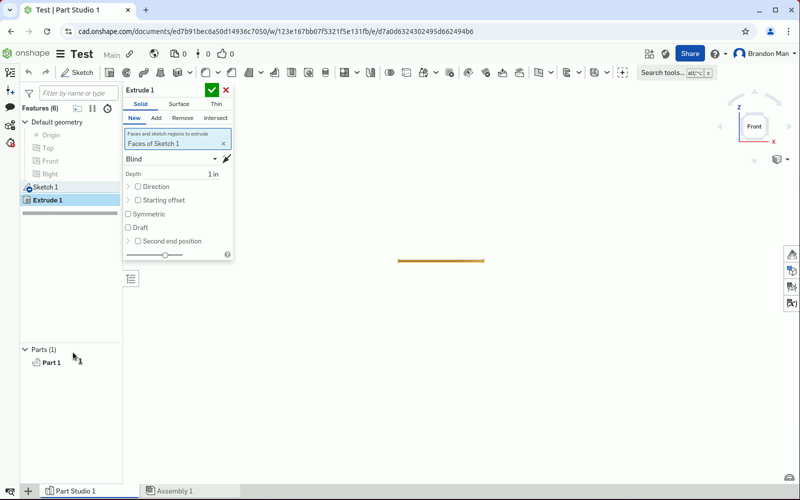
mouse_move(143, 106)
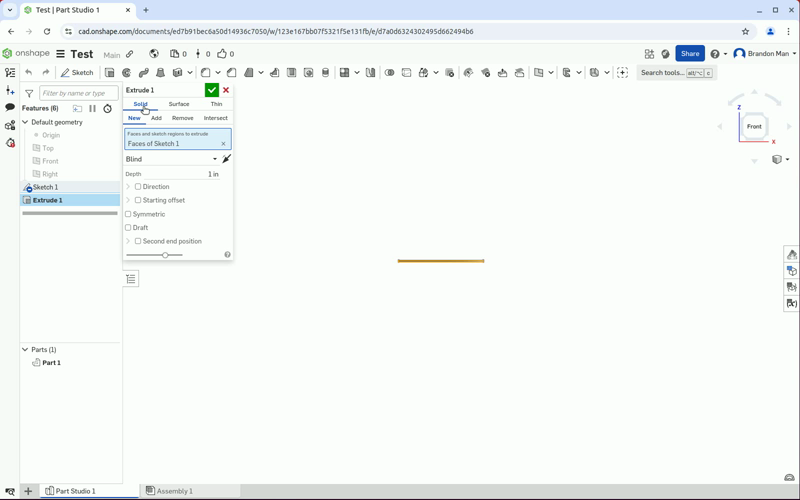
click(143, 106)
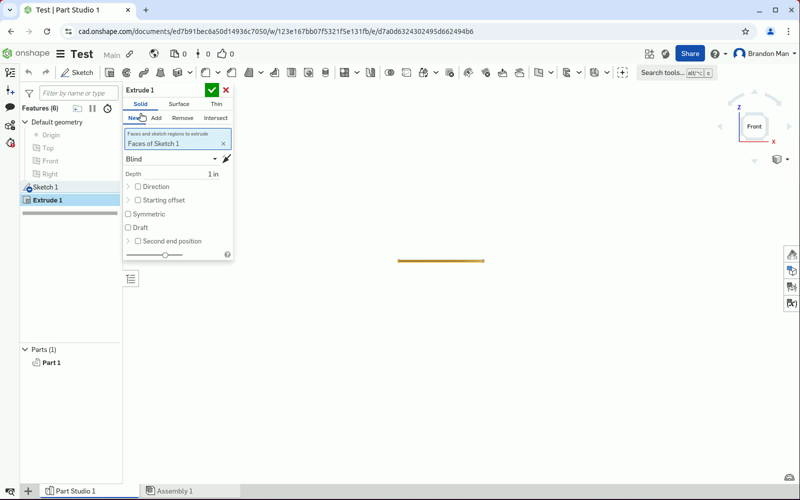
mouse_move(137, 120)
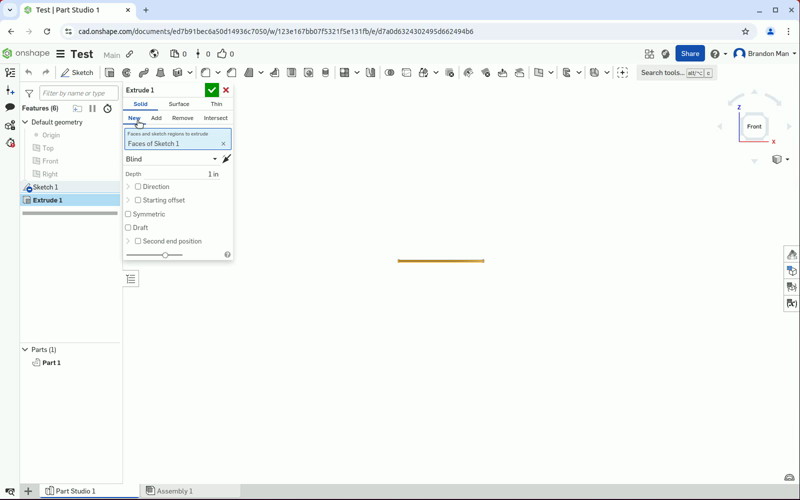
click(137, 120)
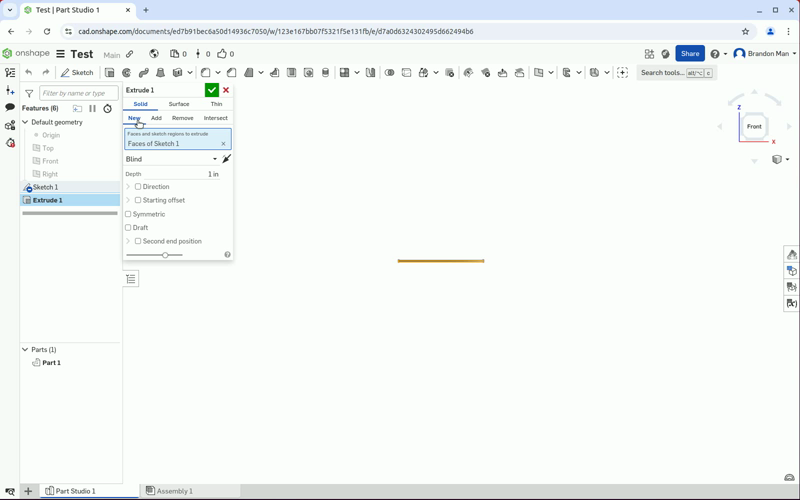
key(tab, 4)
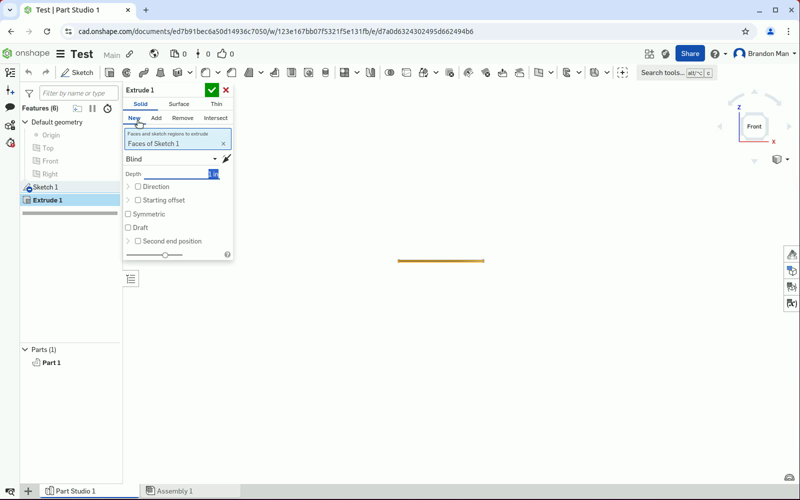
text(18.053)
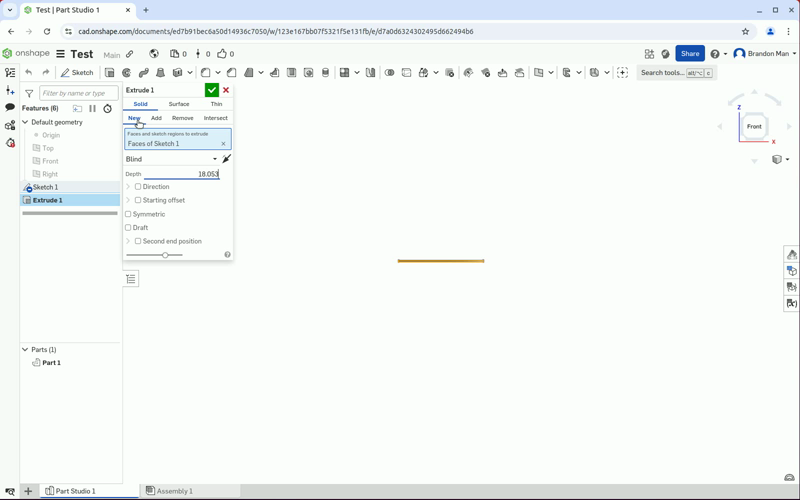
key(enter)
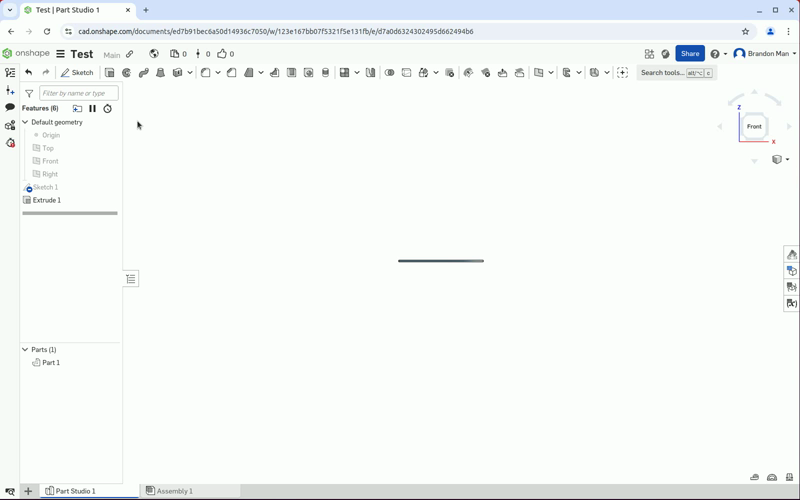
key(shift+h)
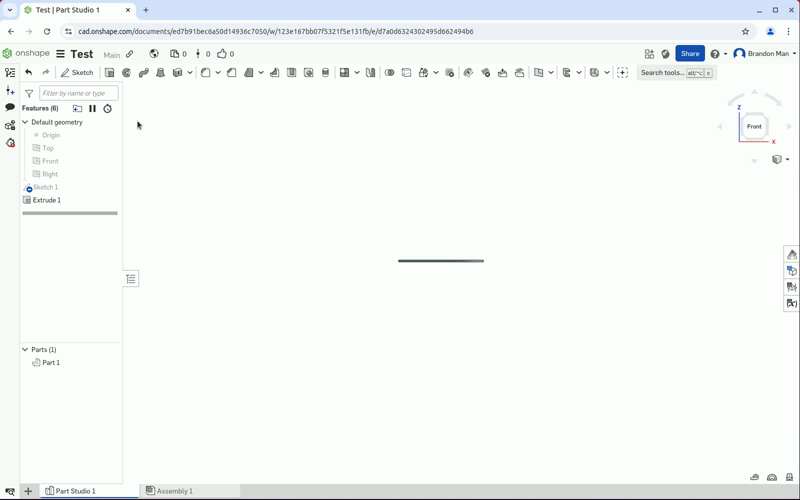
key(shift+h)
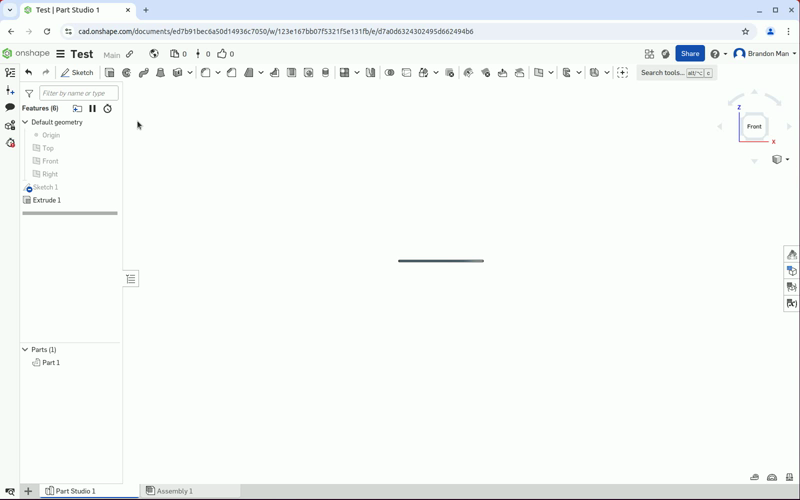
mouse_move(73, 189)
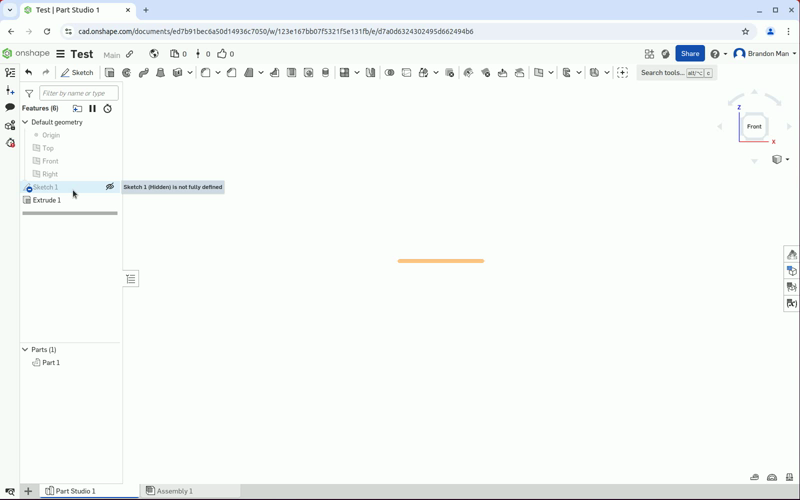
click(73, 189)
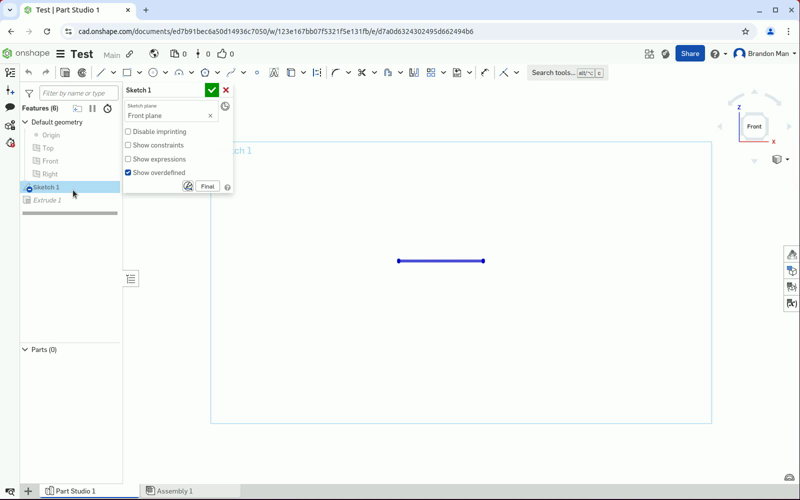
mouse_move(229, 92)
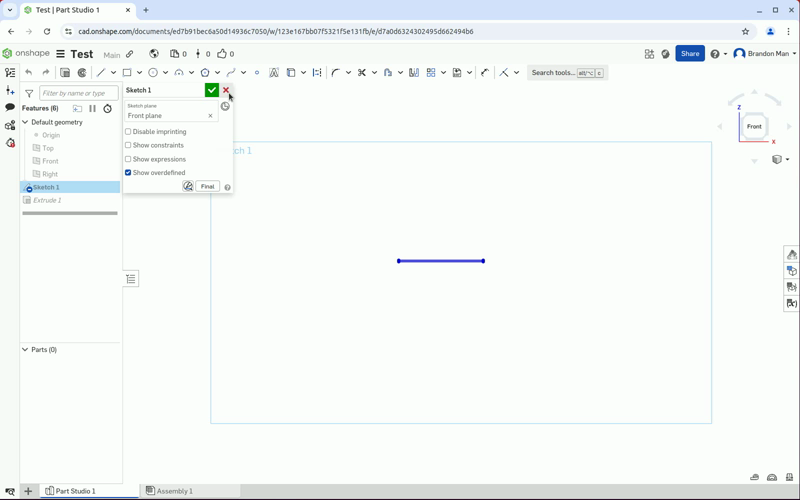
click(229, 92)
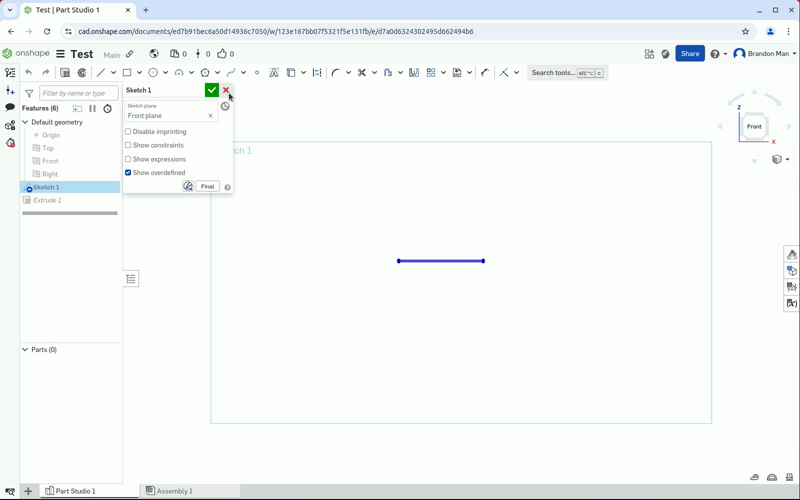
key(shift+s)
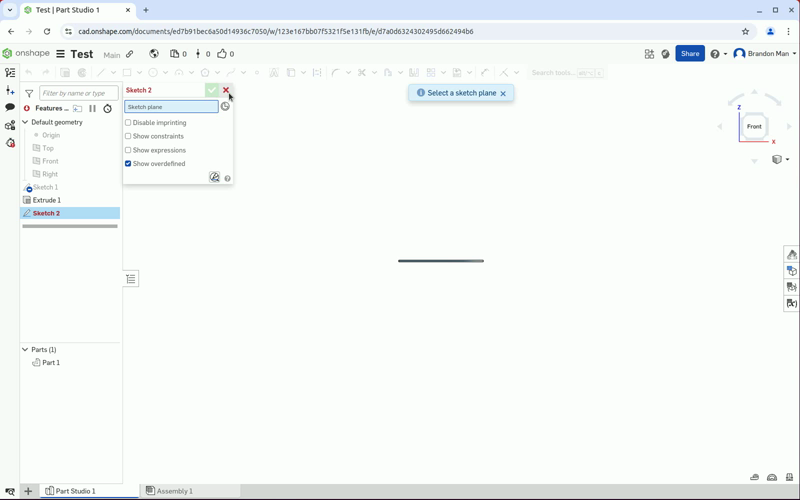
mouse_move(73, 163)
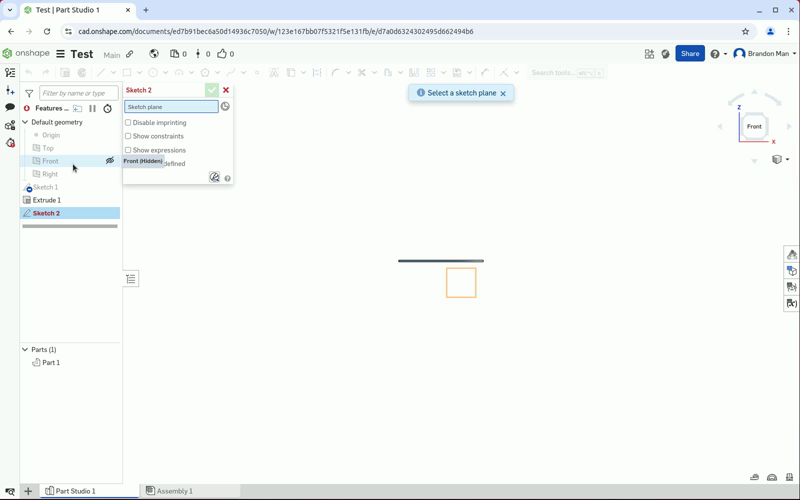
click(73, 163)
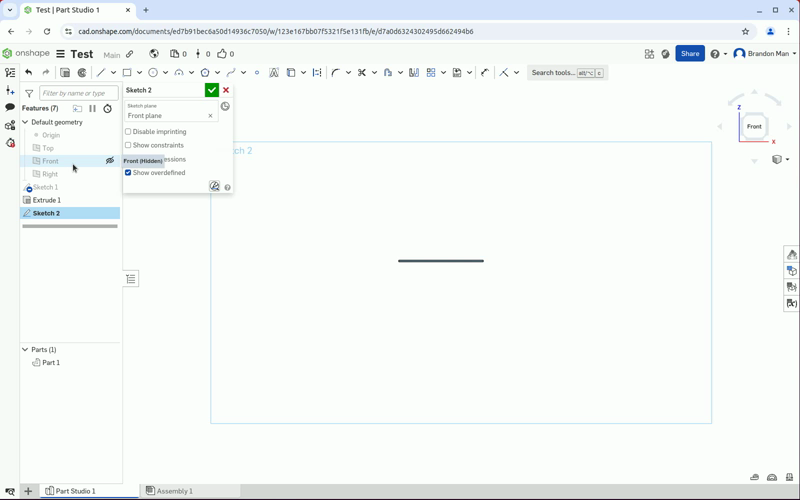
mouse_move(73, 352)
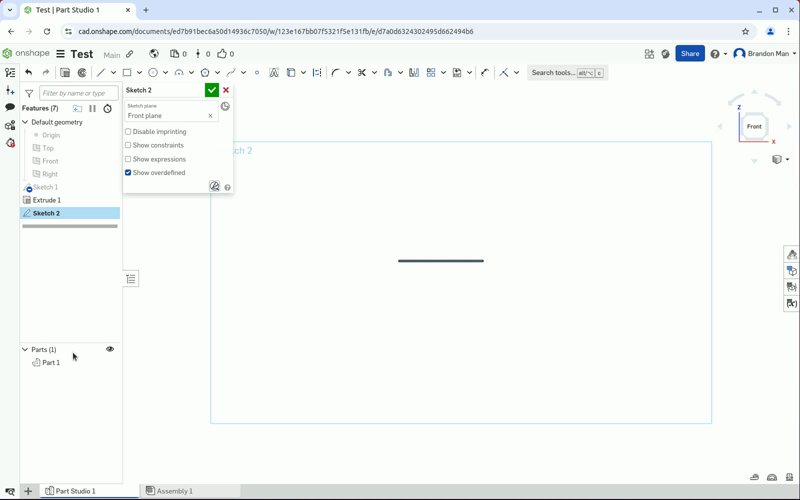
key(y)
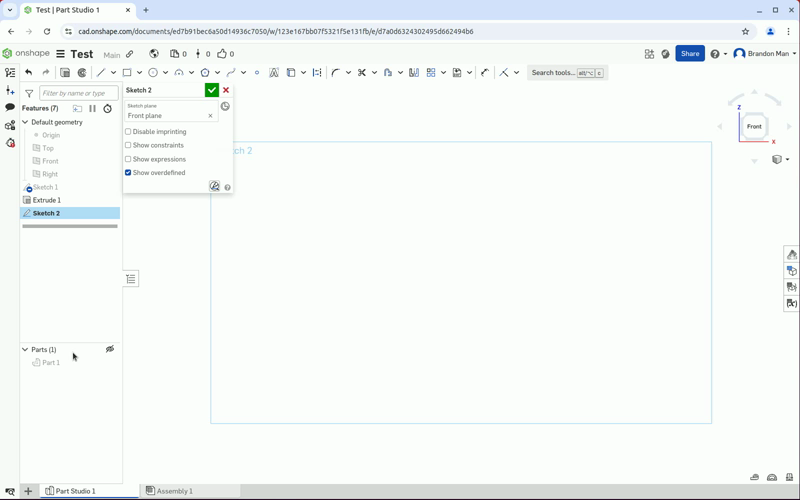
key(l)
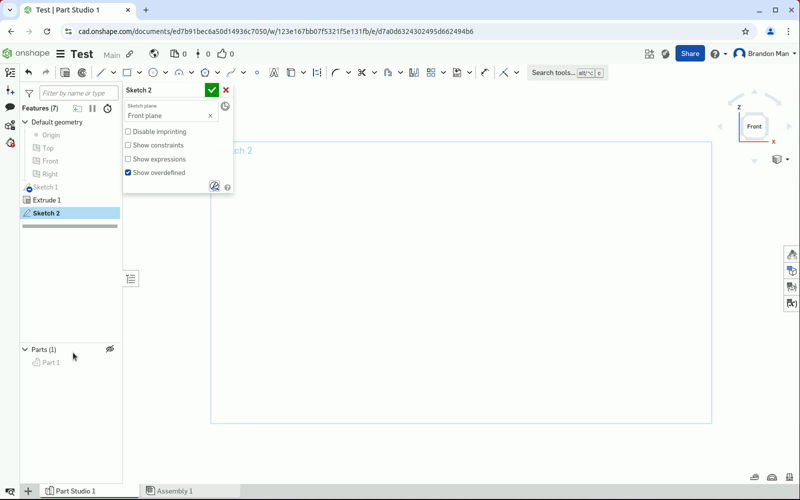
key_down(shift)
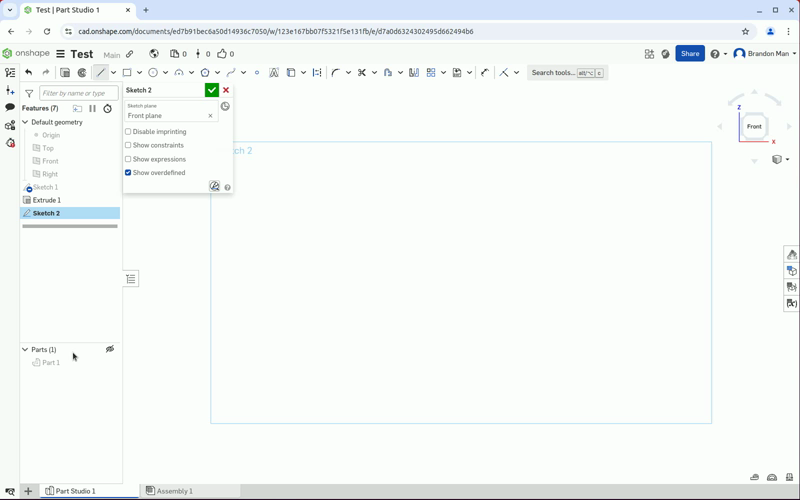
mouse_move(489, 261)
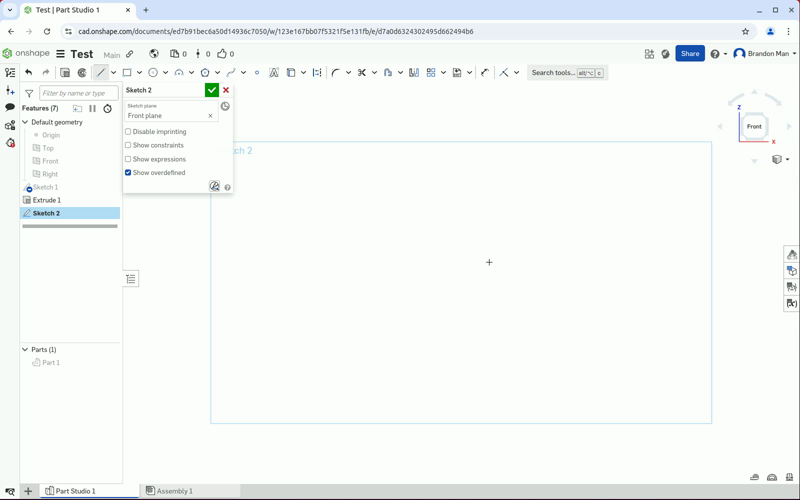
click(489, 261)
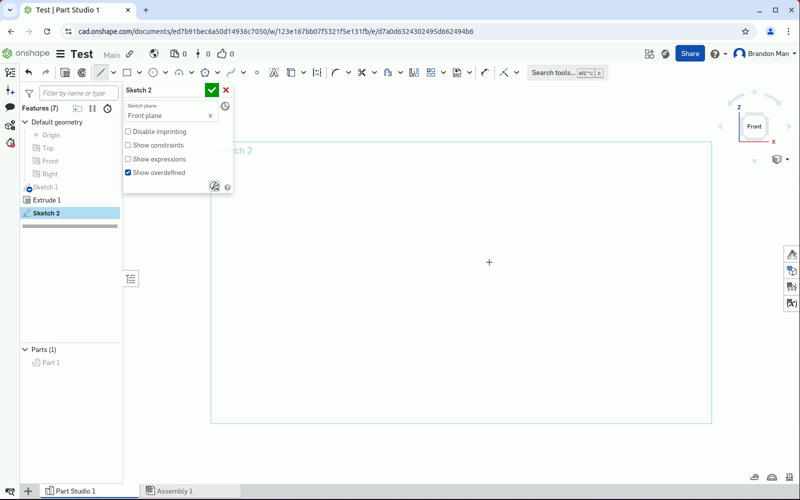
key_up(shift)
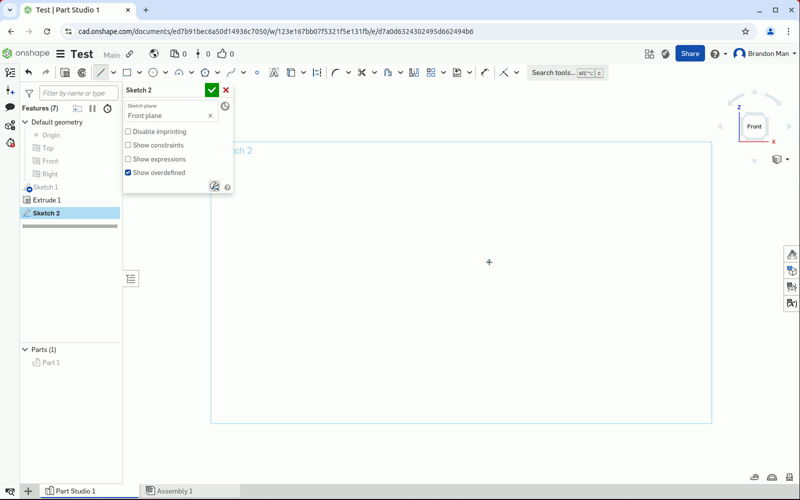
key_down(shift)
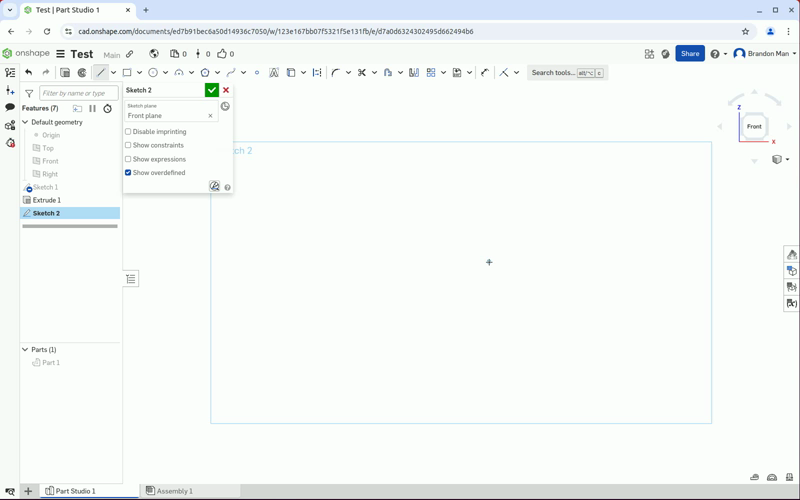
mouse_move(573, 261)
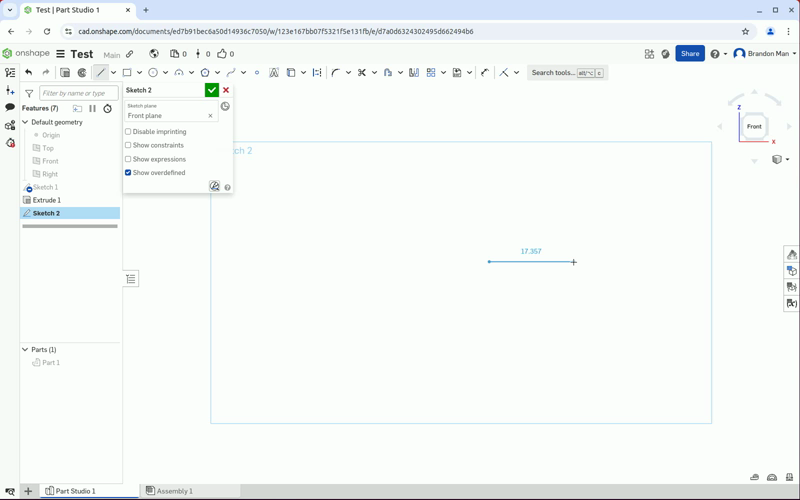
click(573, 261)
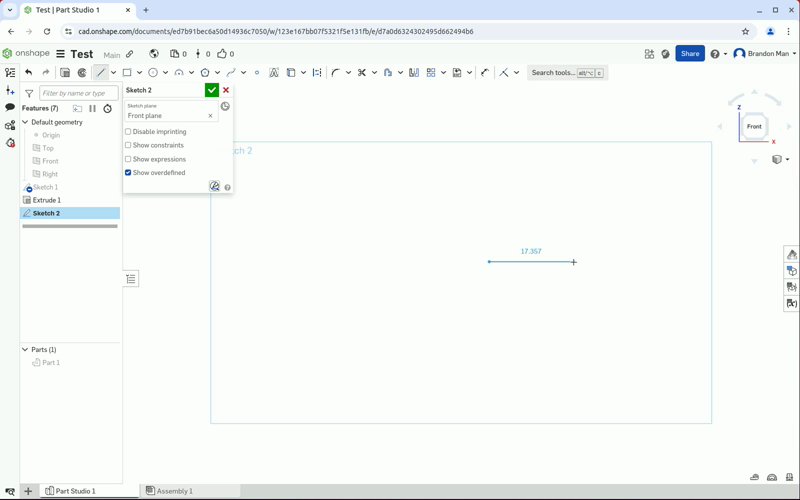
key_up(shift)
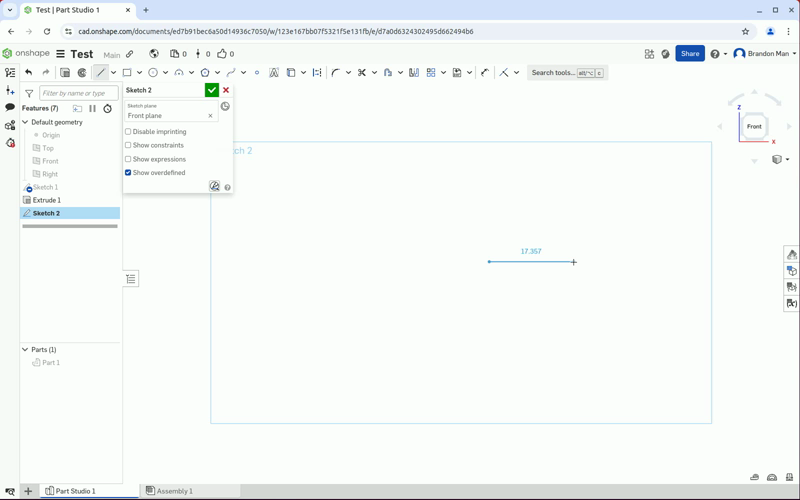
key_down(shift)
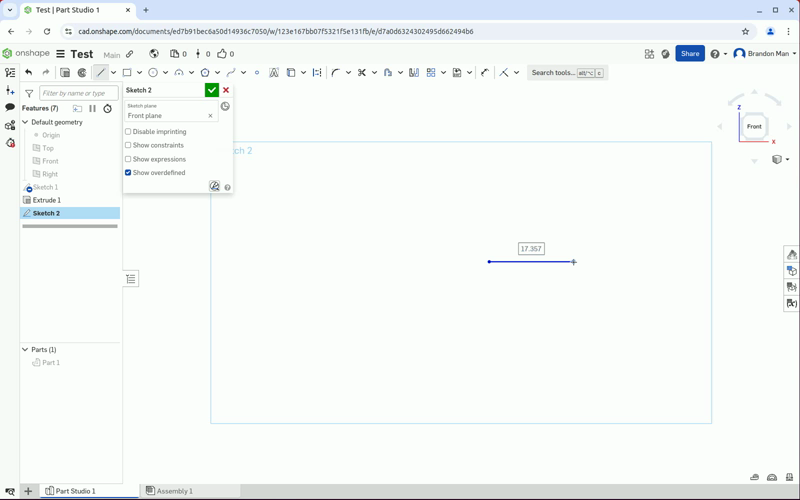
mouse_move(589, 261)
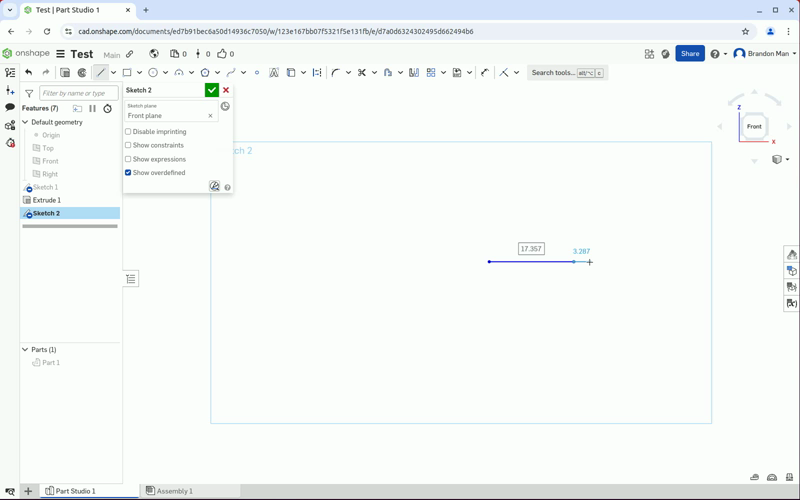
mouse_move(573, 260)
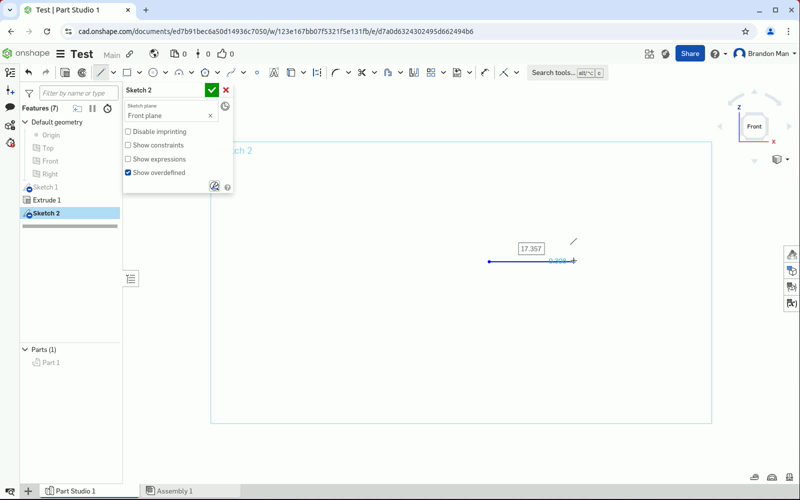
scroll(6)
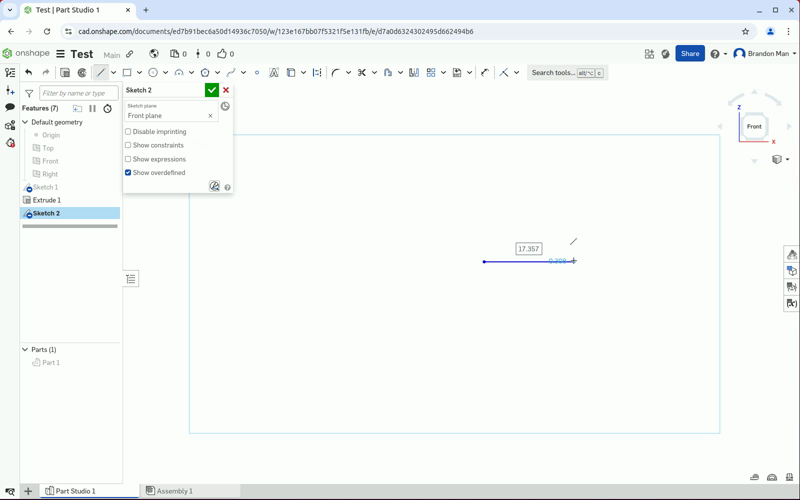
scroll(6)
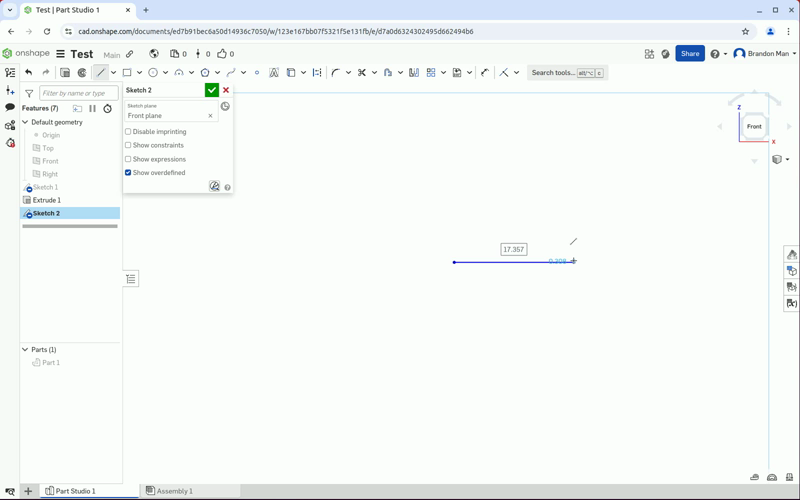
scroll(6)
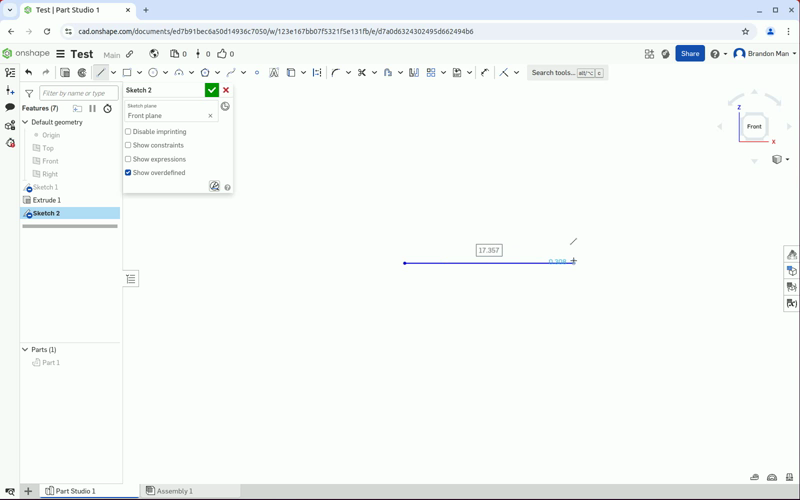
scroll(6)
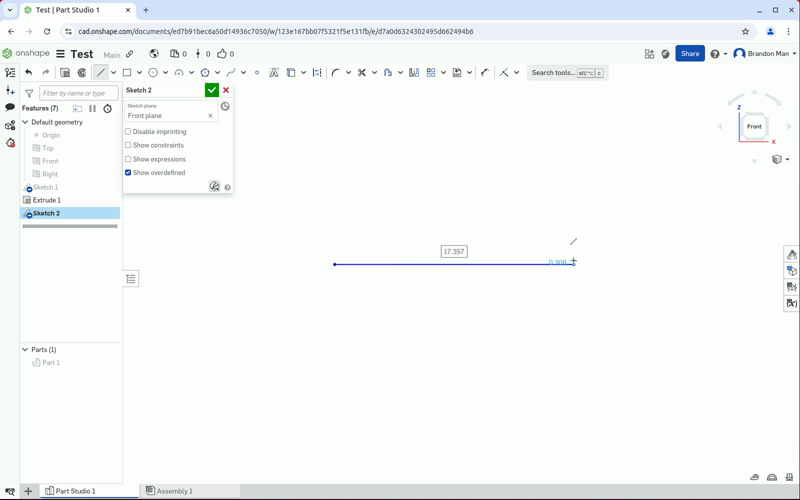
scroll(6)
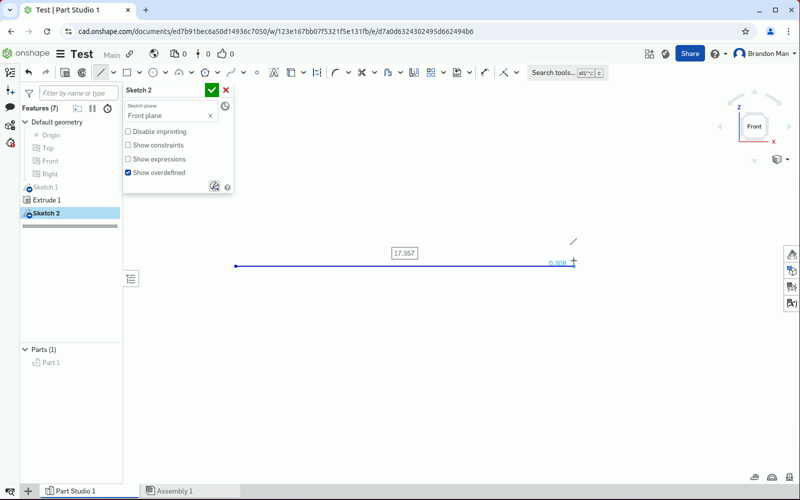
scroll(6)
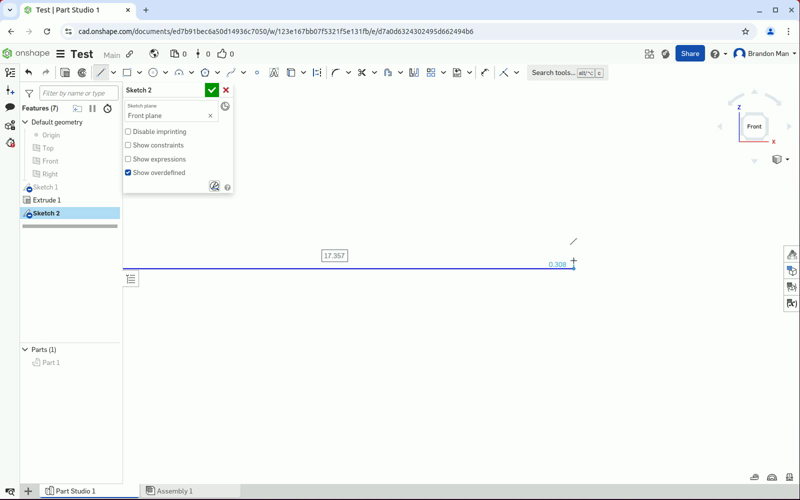
scroll(6)
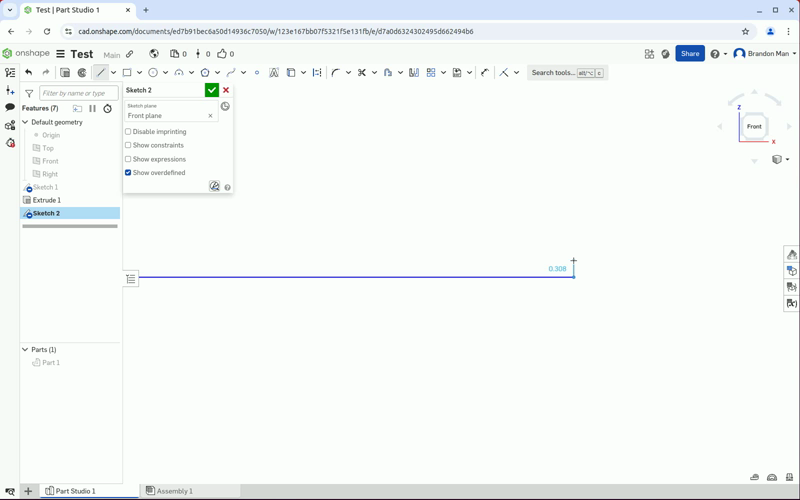
click(573, 260)
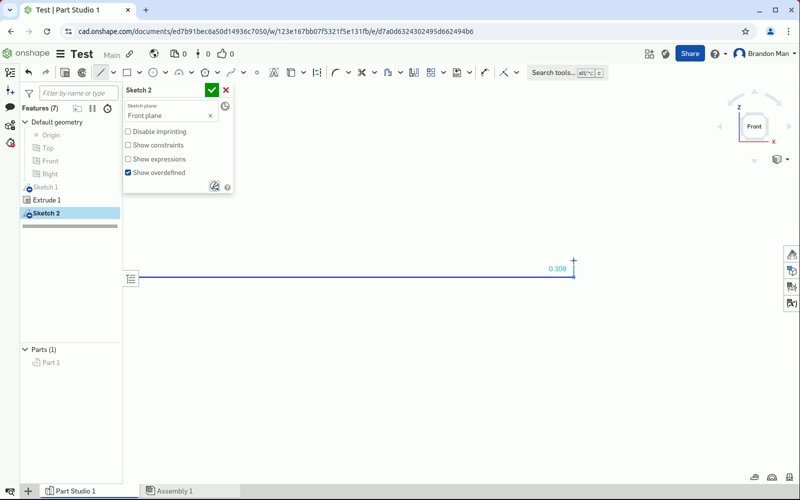
scroll(-6)
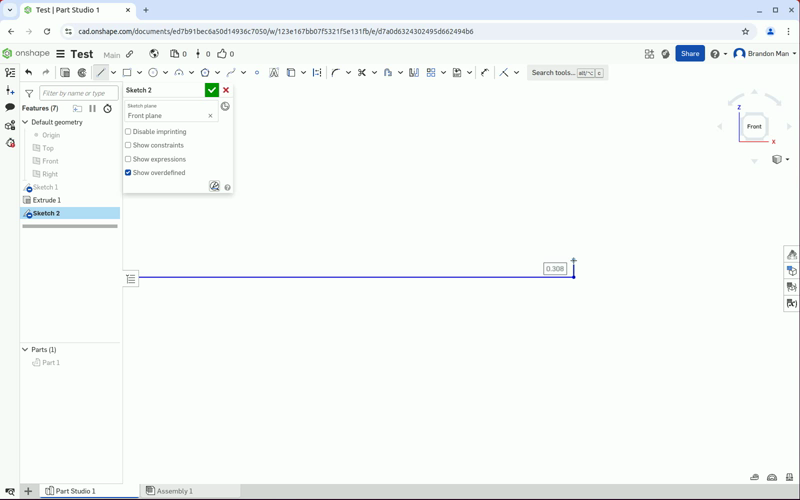
scroll(-6)
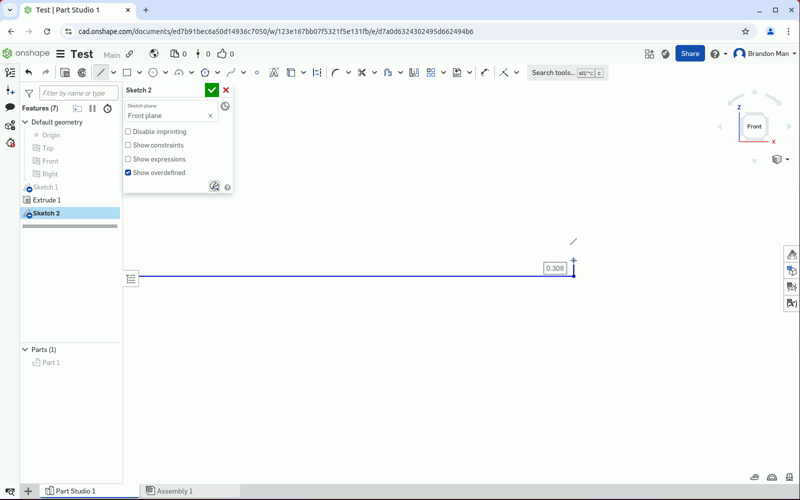
scroll(-6)
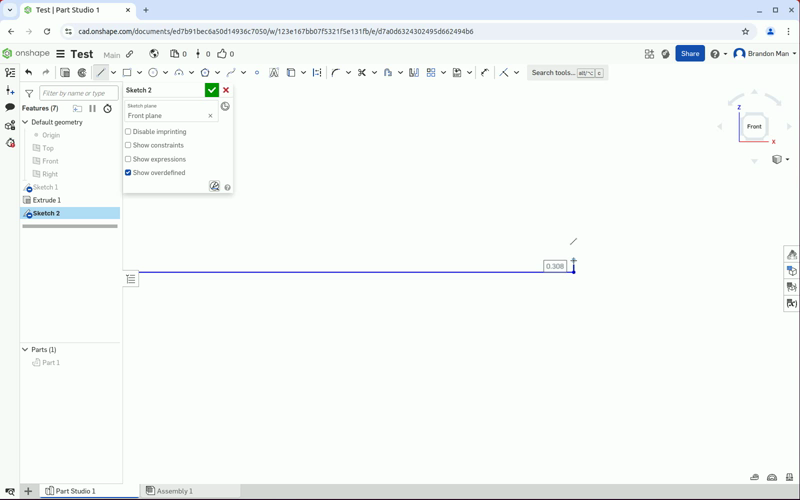
scroll(-6)
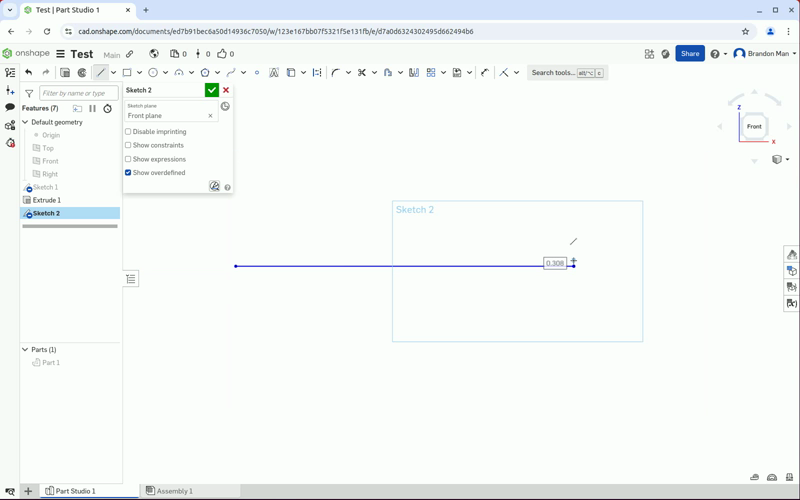
scroll(-6)
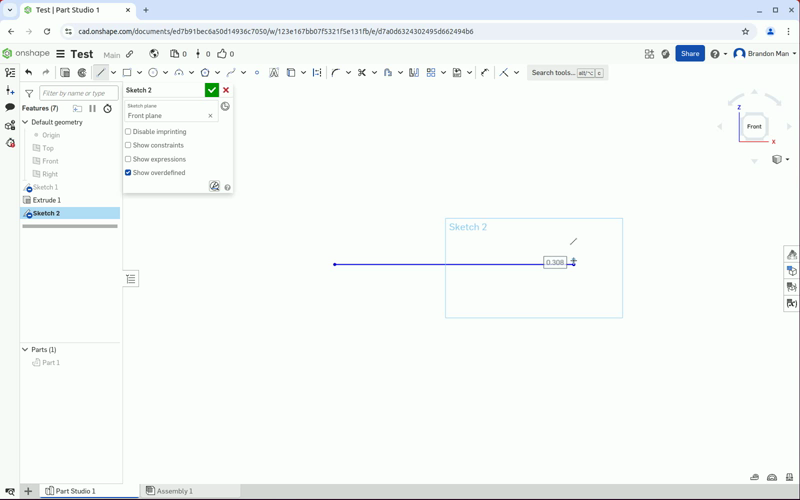
scroll(-6)
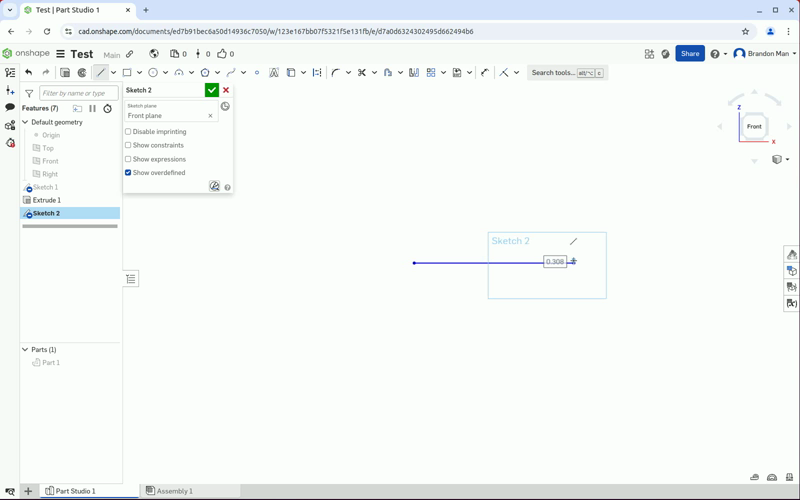
scroll(-6)
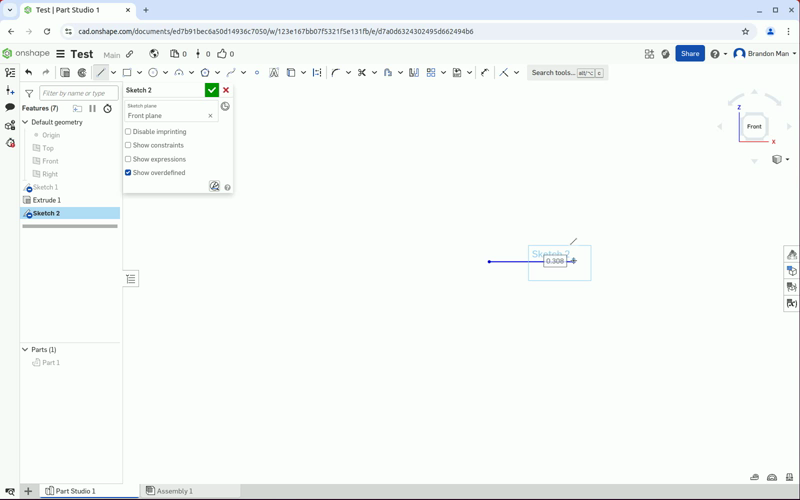
key_up(shift)
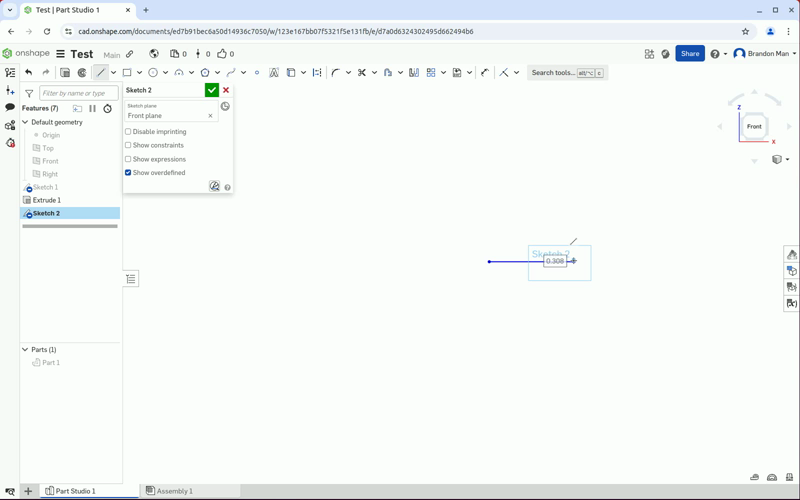
key_down(shift)
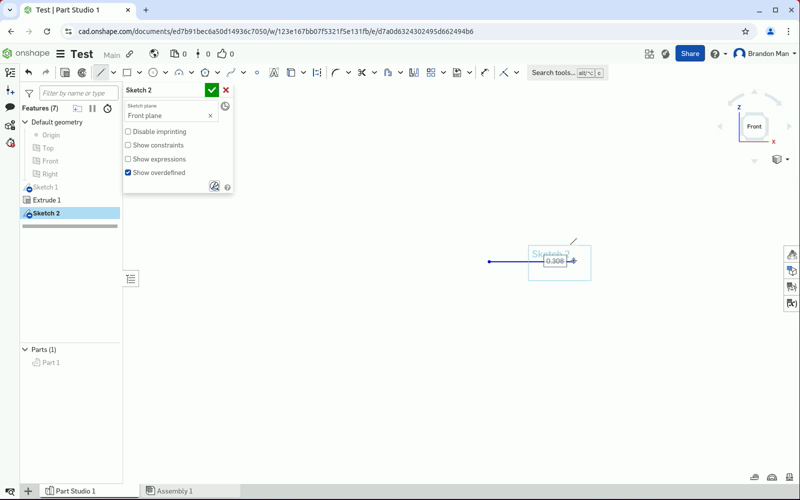
mouse_move(489, 260)
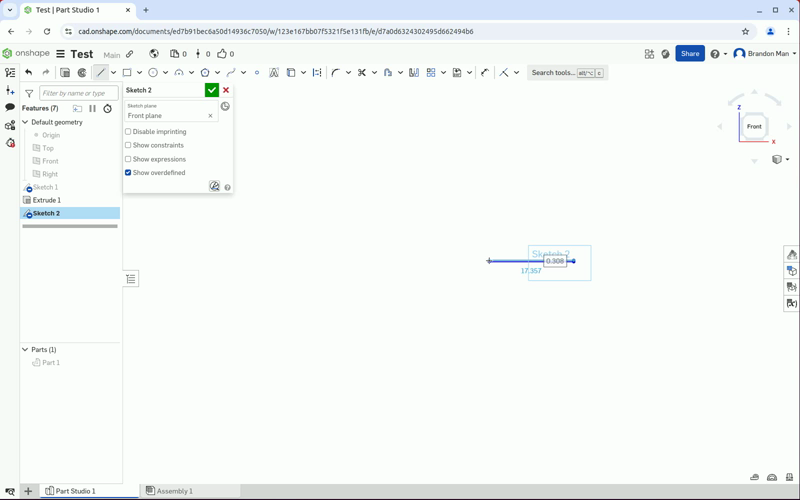
scroll(6)
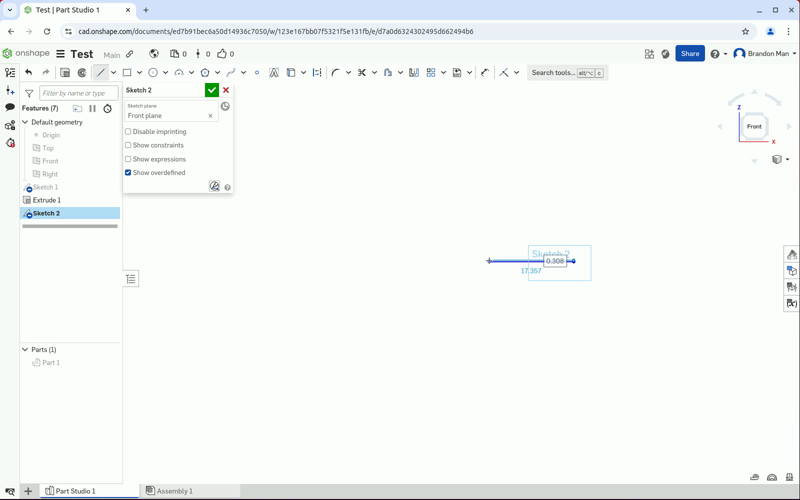
scroll(6)
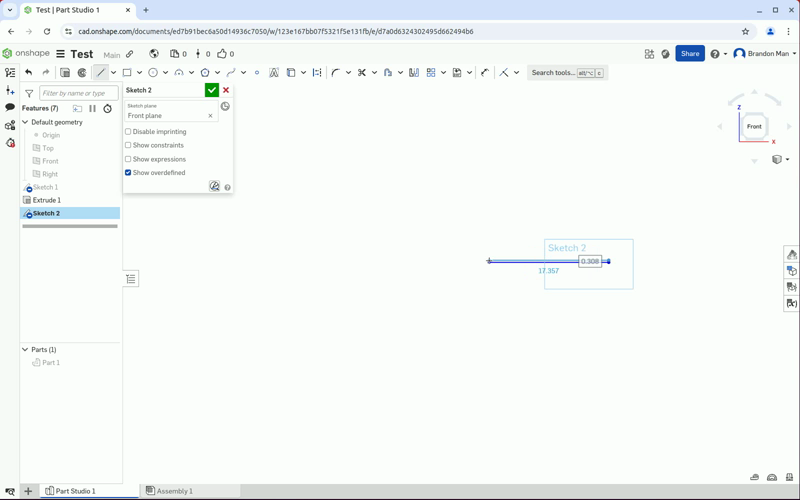
scroll(6)
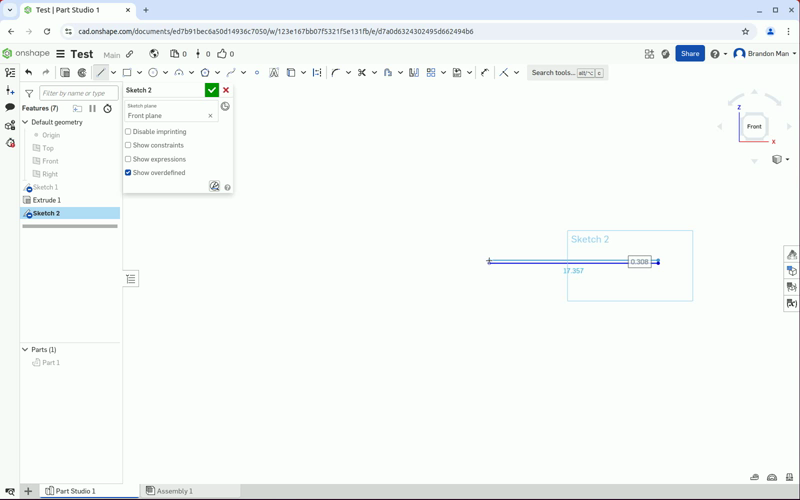
scroll(6)
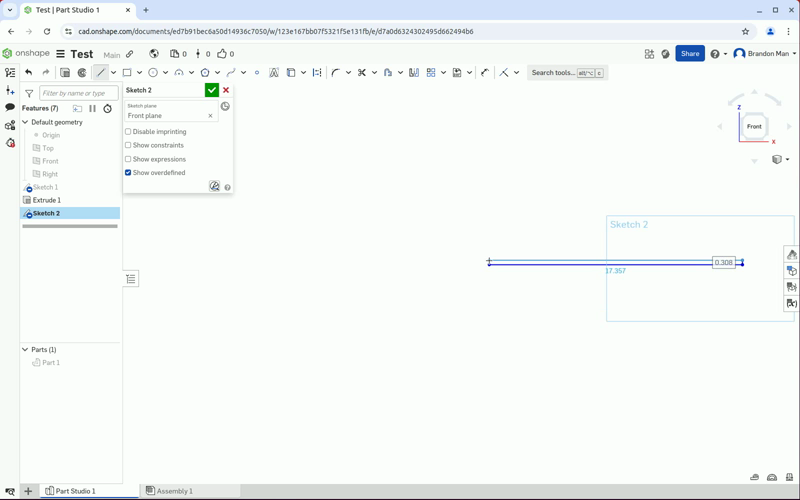
scroll(6)
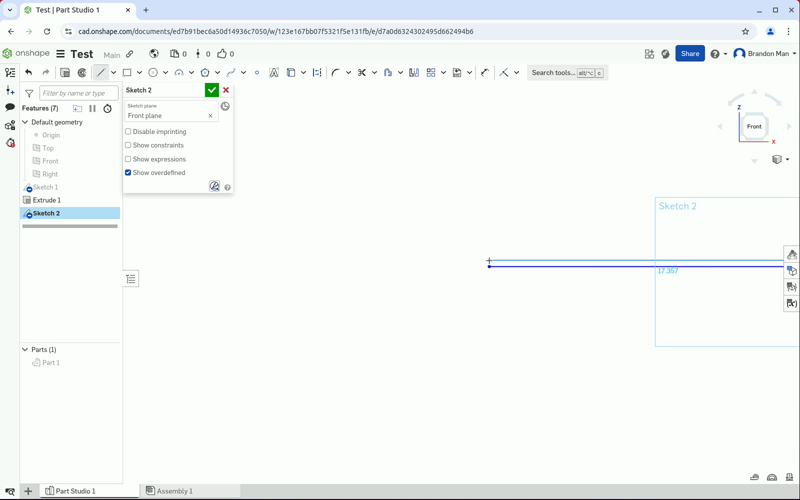
scroll(6)
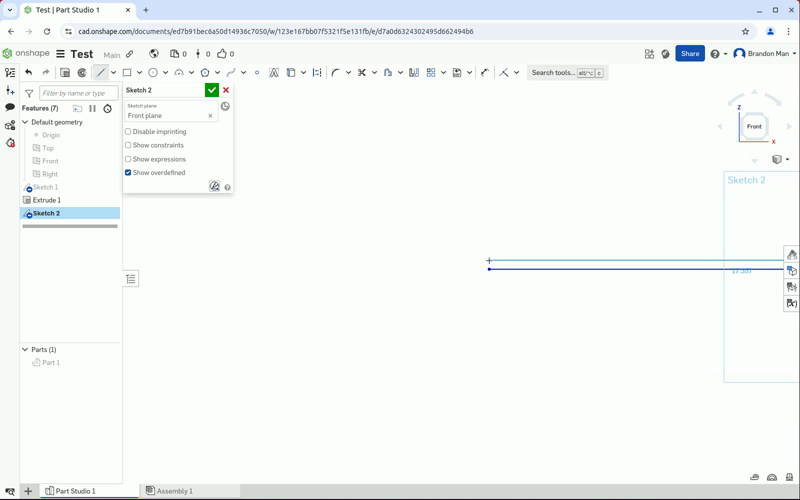
scroll(6)
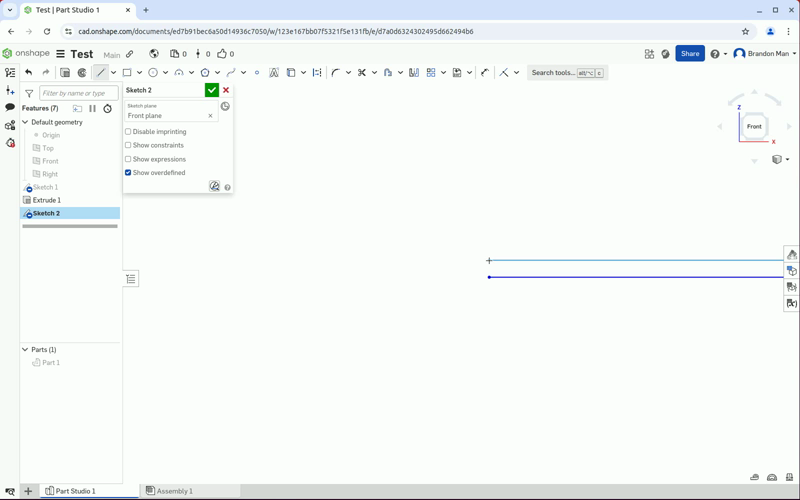
click(489, 260)
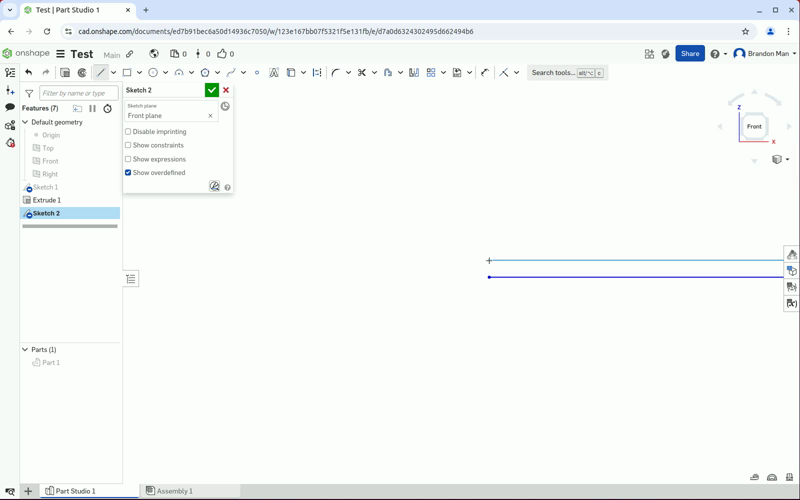
scroll(-6)
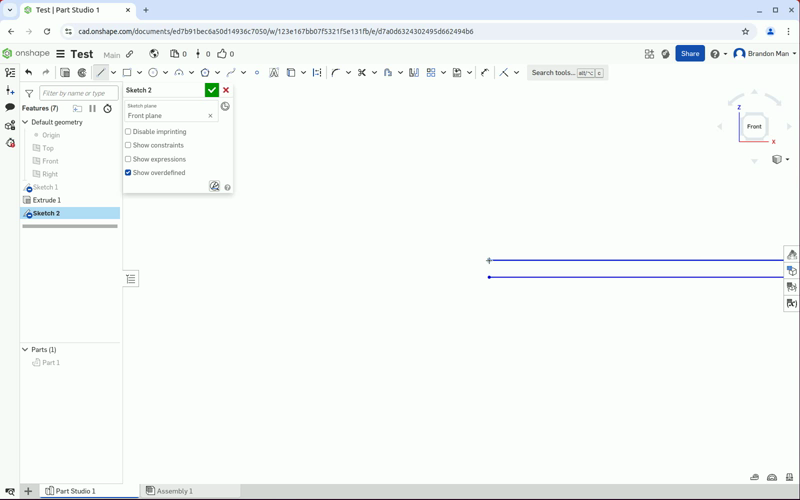
scroll(-6)
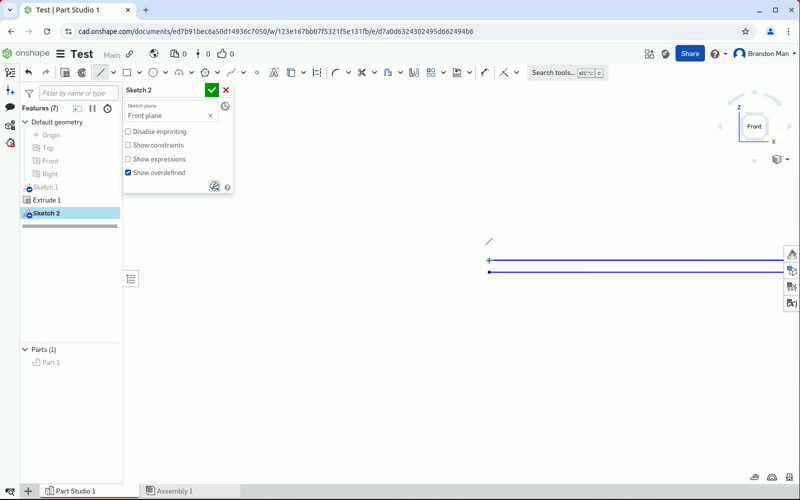
scroll(-6)
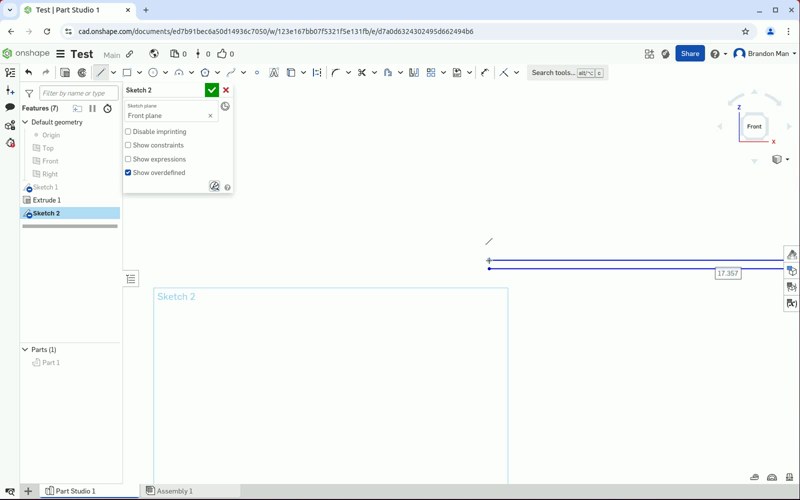
scroll(-6)
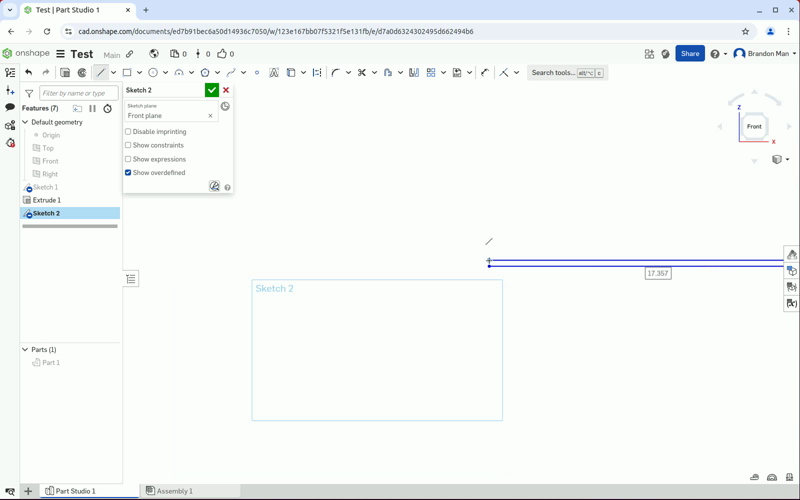
scroll(-6)
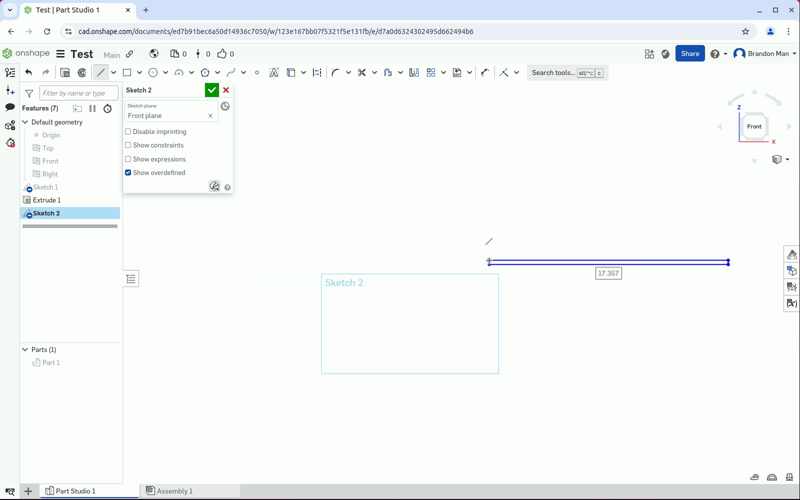
scroll(-6)
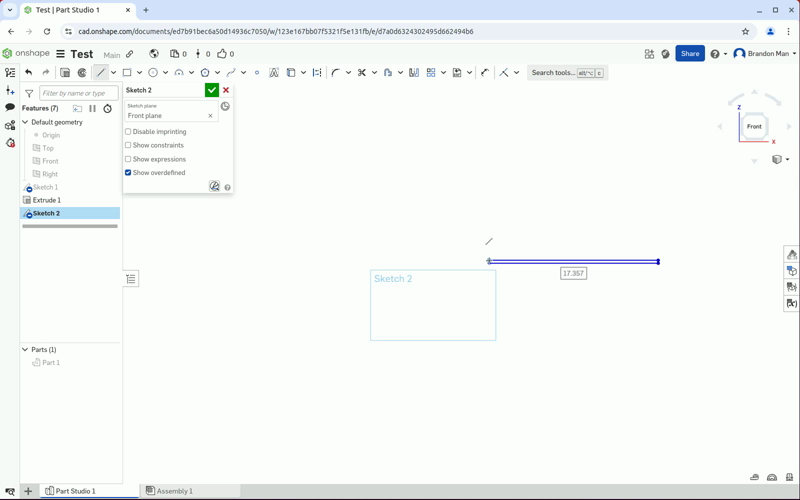
scroll(-6)
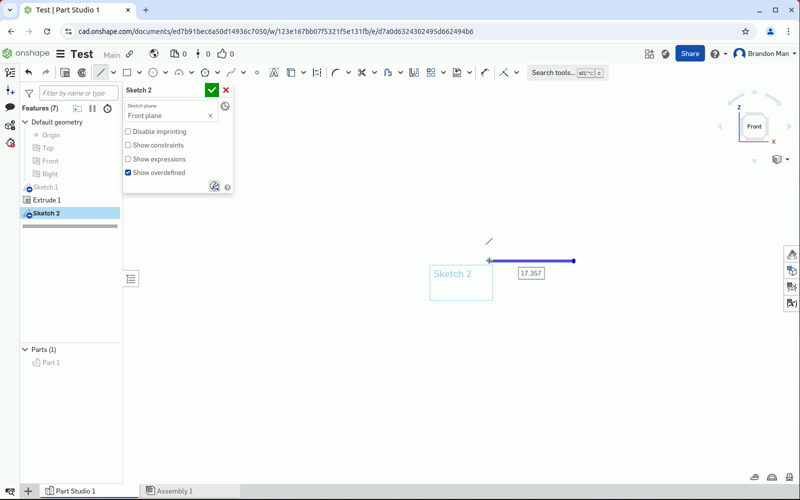
key_up(shift)
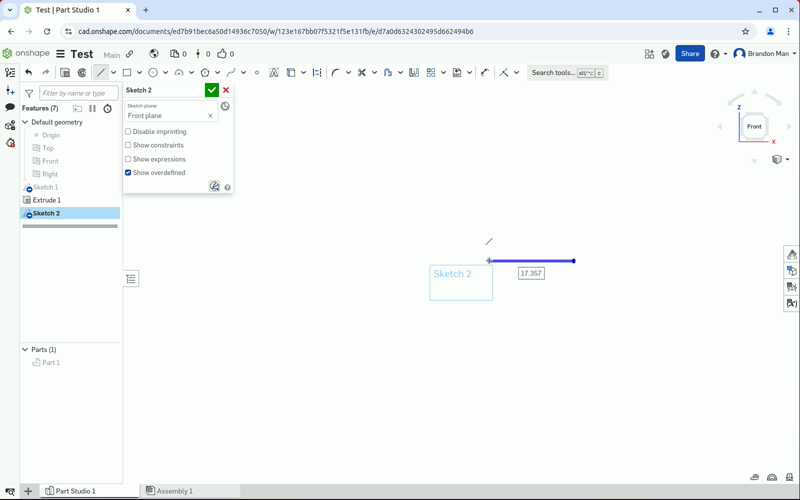
mouse_move(519, 260)
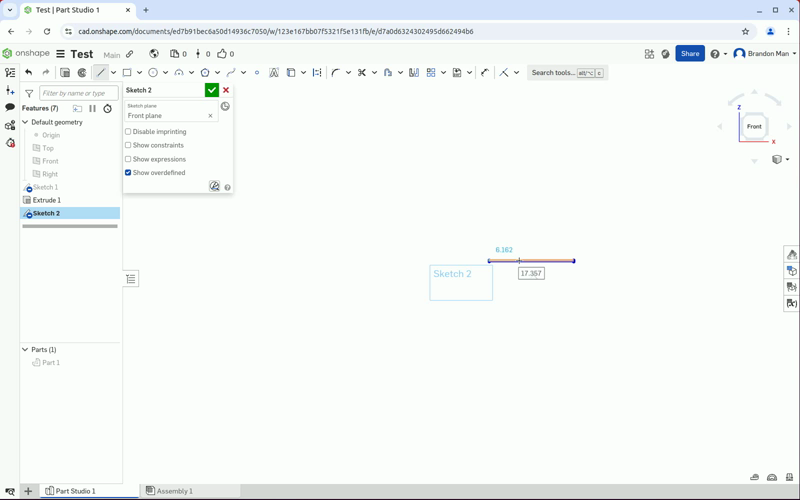
key_down(shift)
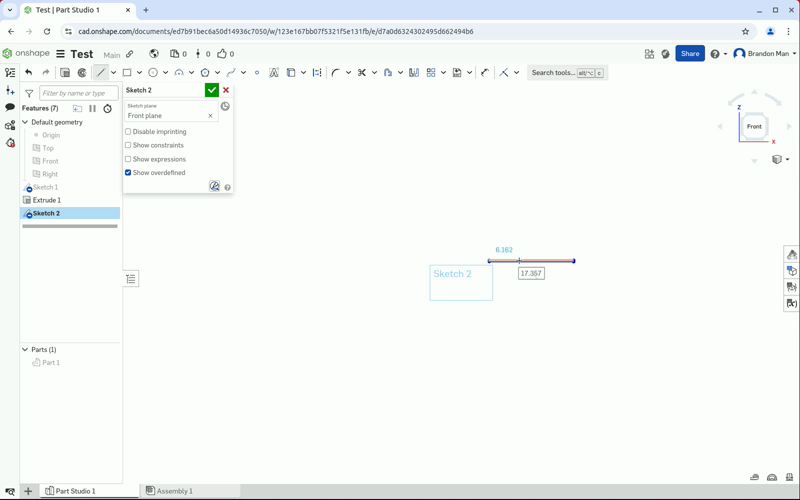
mouse_move(489, 261)
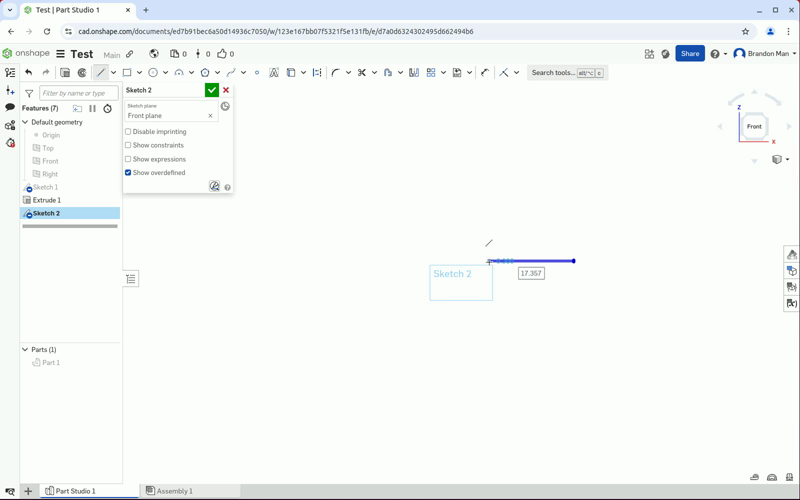
scroll(6)
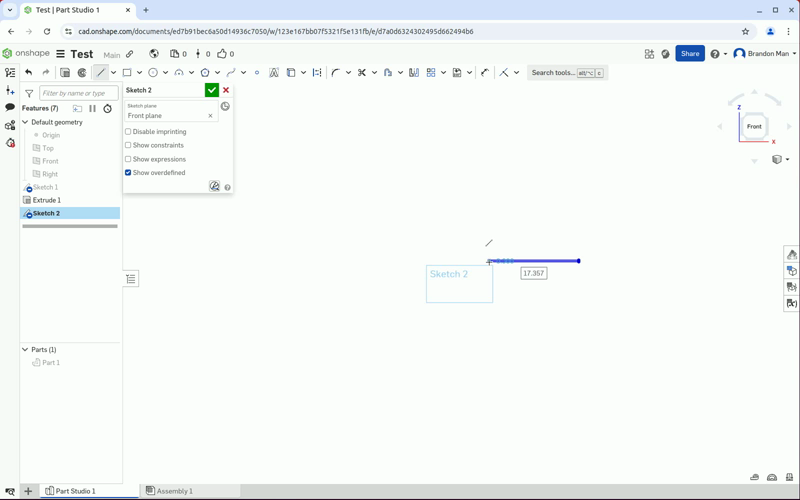
scroll(6)
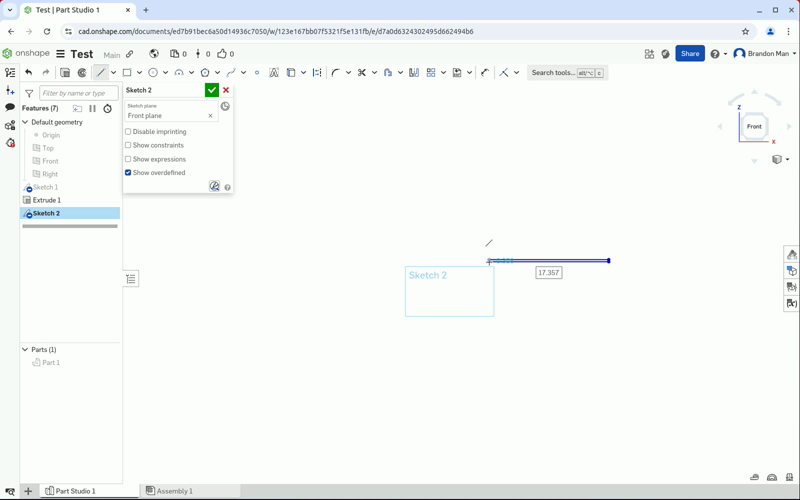
scroll(6)
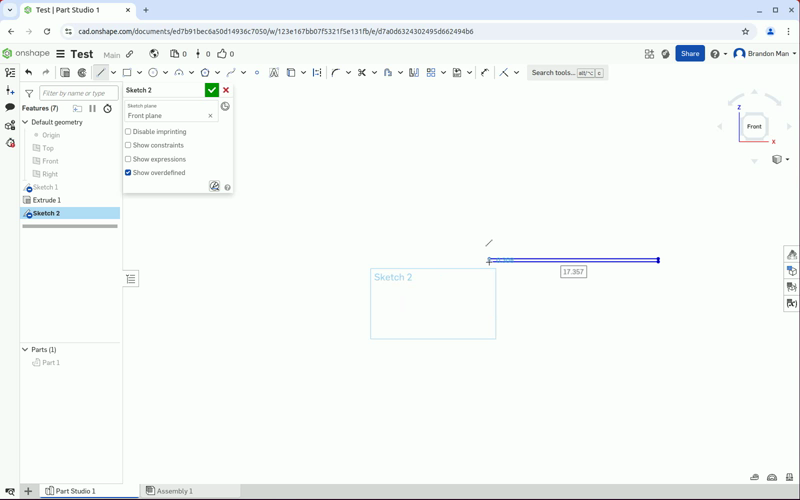
scroll(6)
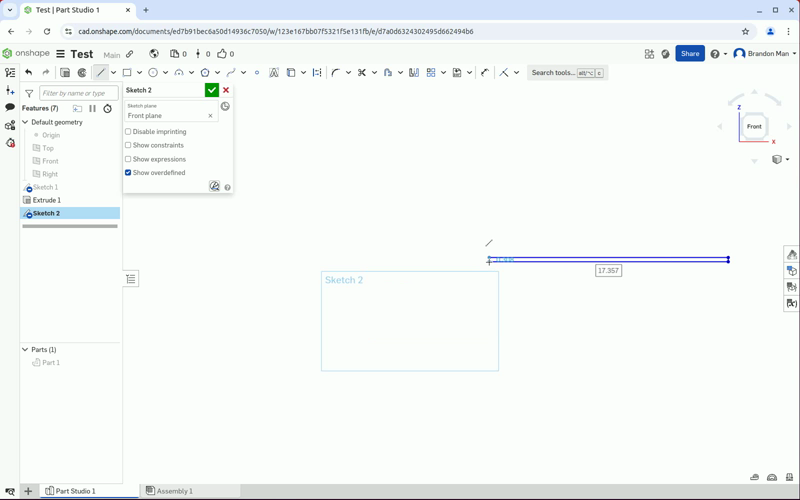
scroll(6)
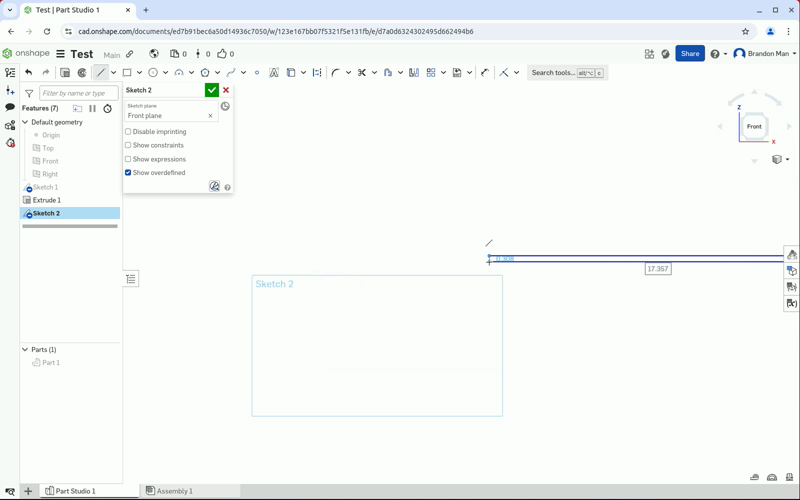
scroll(6)
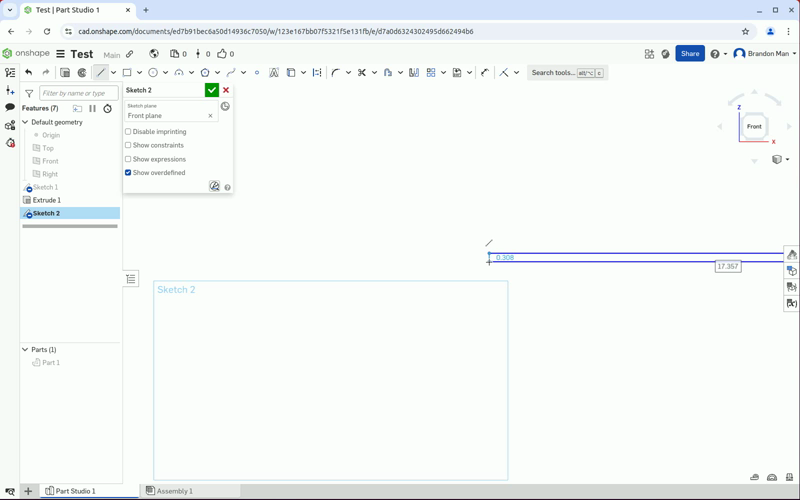
scroll(6)
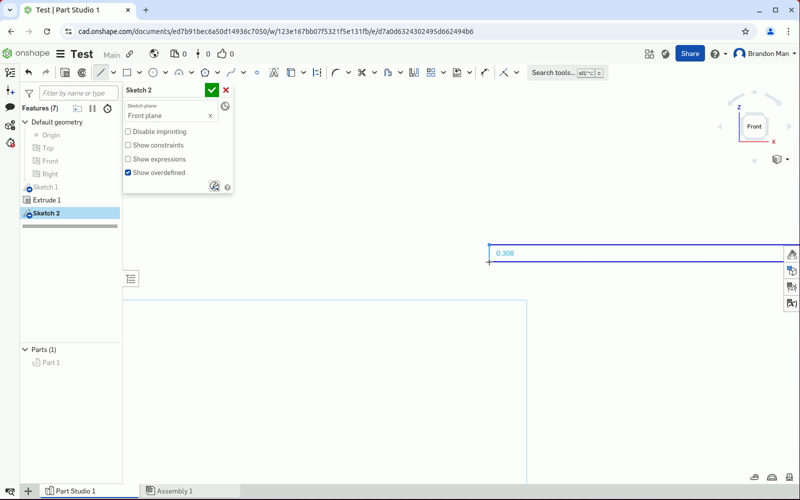
key_up(shift)
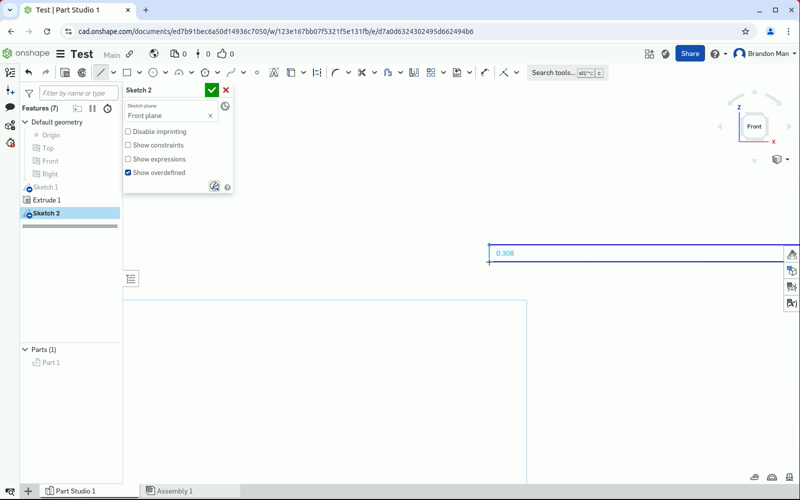
click(489, 261)
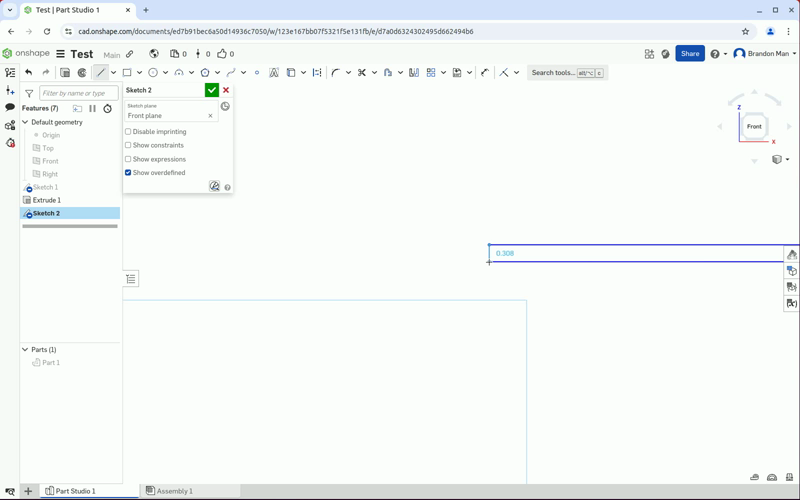
scroll(-6)
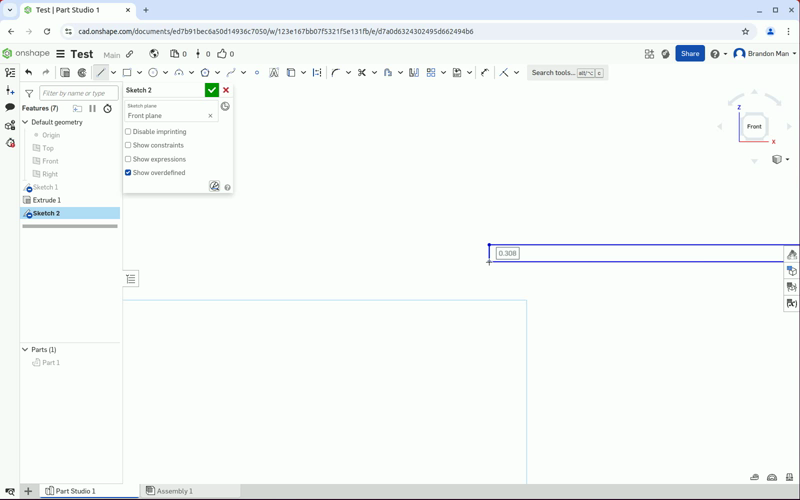
scroll(-6)
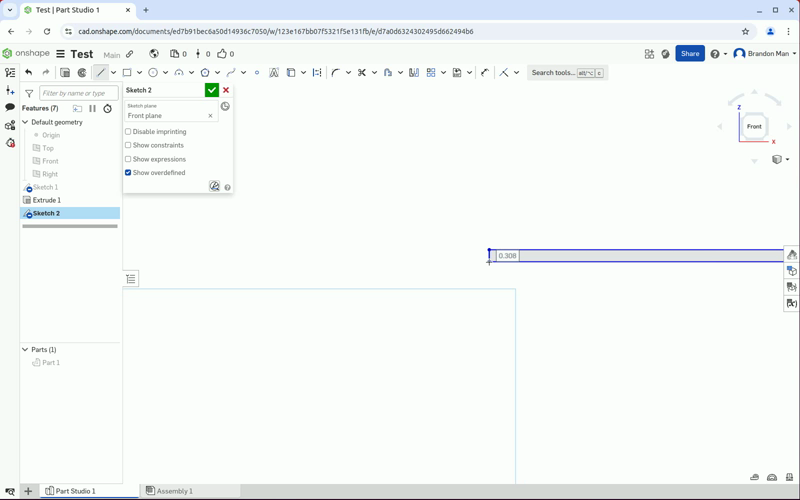
scroll(-6)
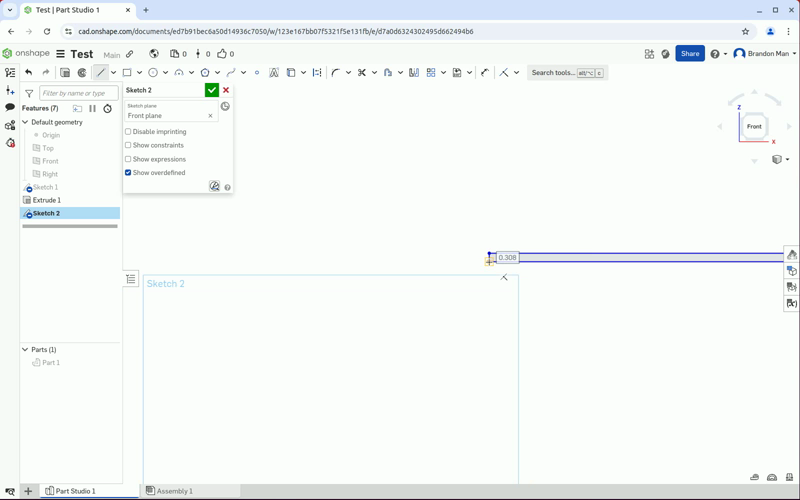
scroll(-6)
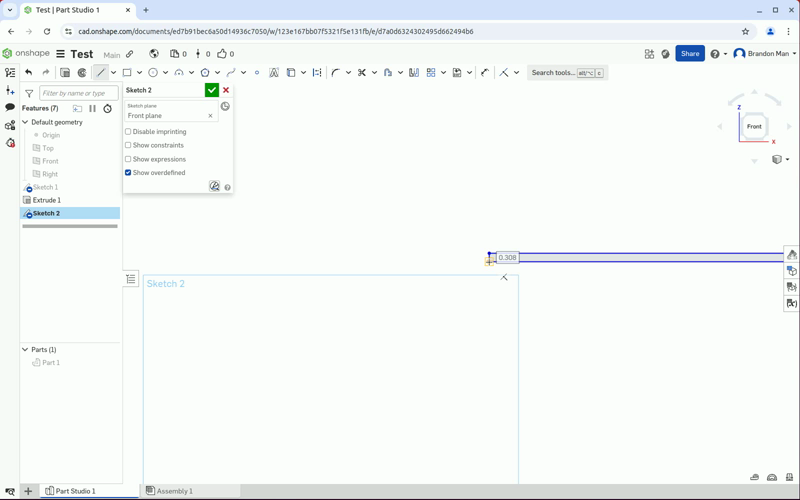
scroll(-6)
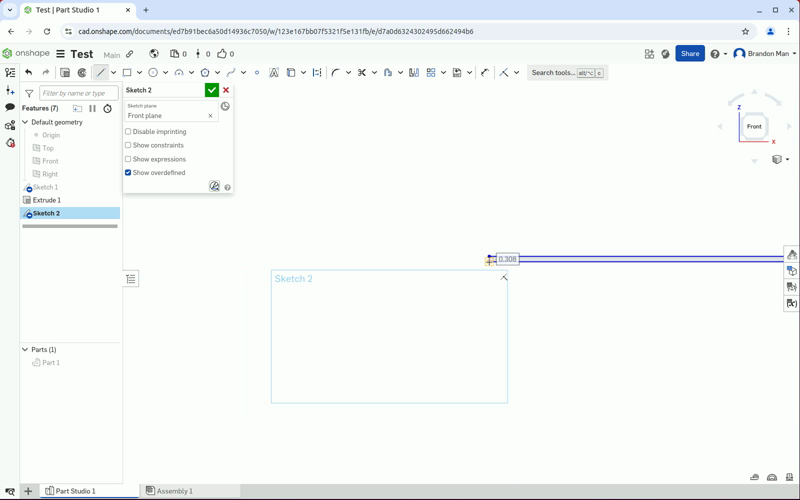
scroll(-6)
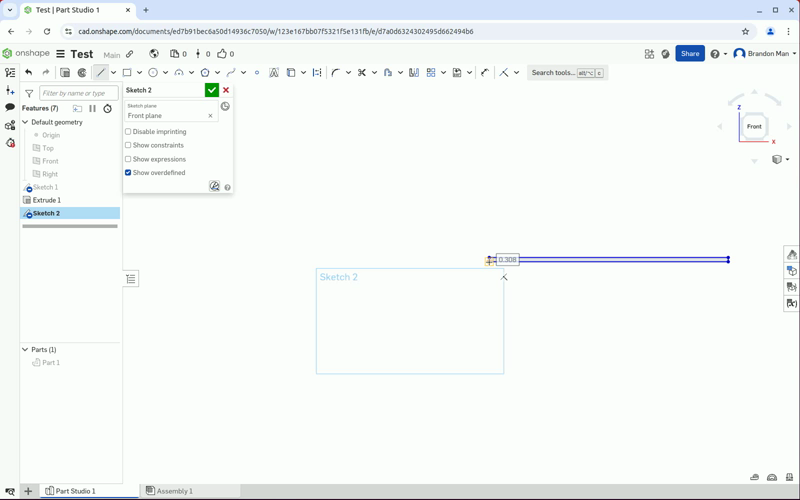
scroll(-6)
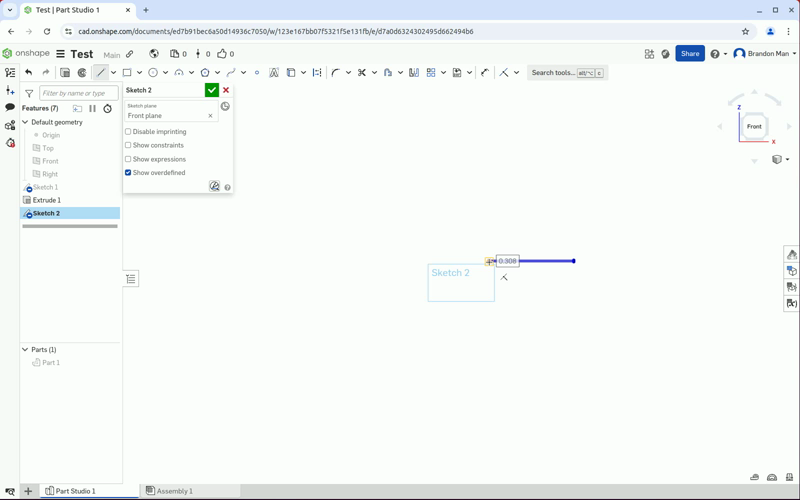
key(esc)
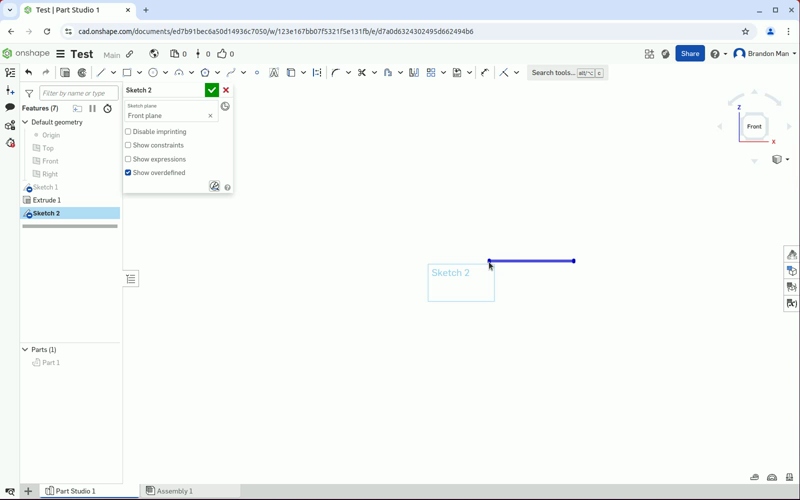
mouse_move(554, 260)
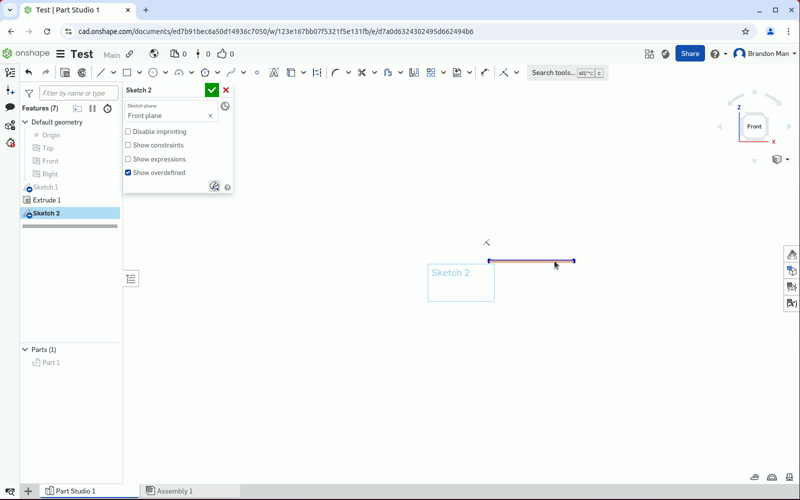
scroll(6)
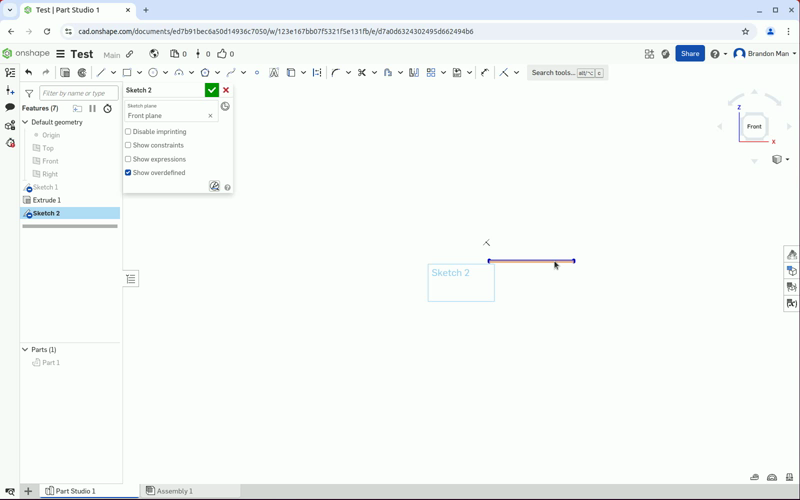
scroll(6)
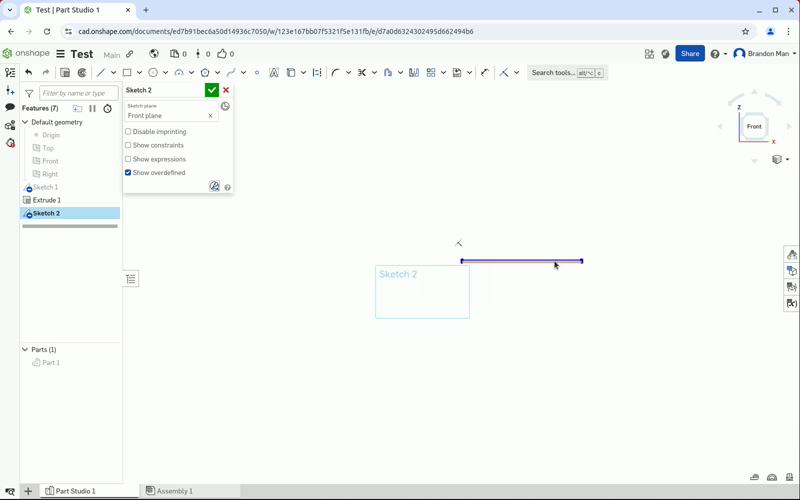
scroll(6)
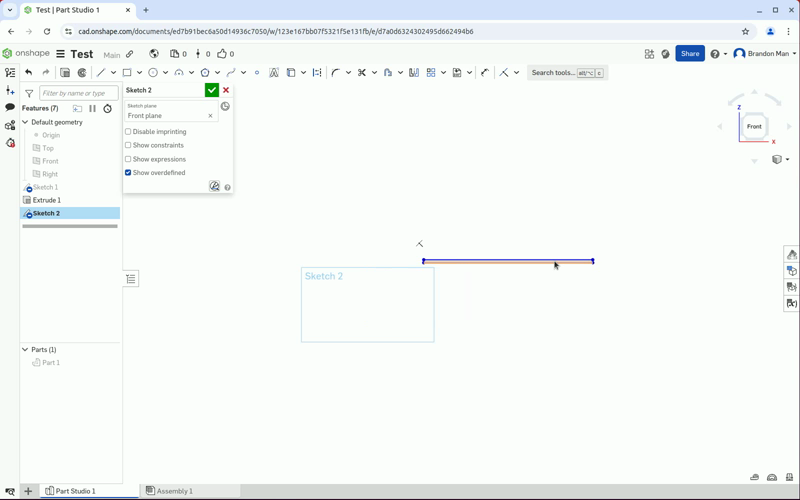
scroll(6)
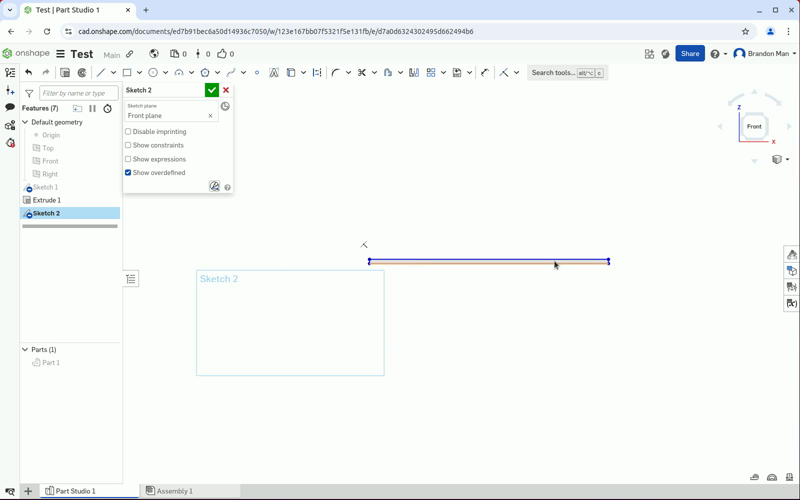
scroll(6)
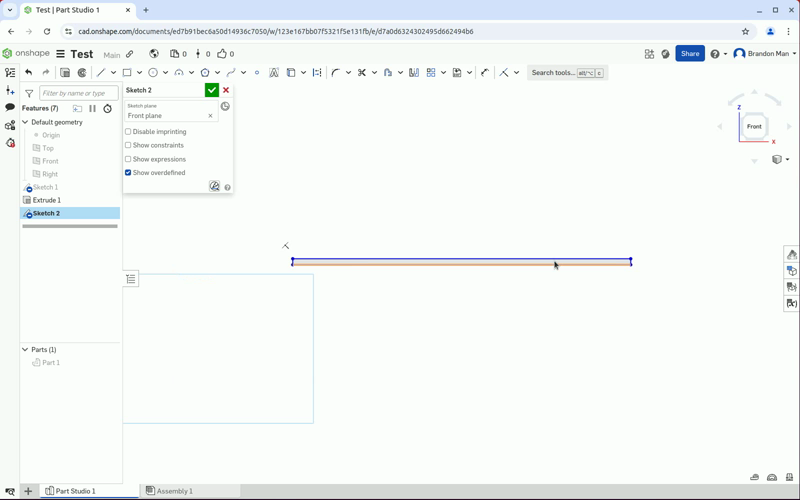
scroll(6)
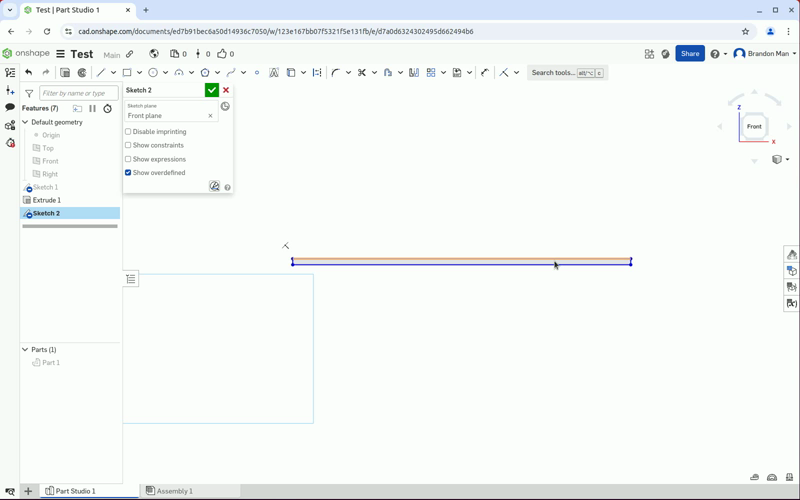
scroll(6)
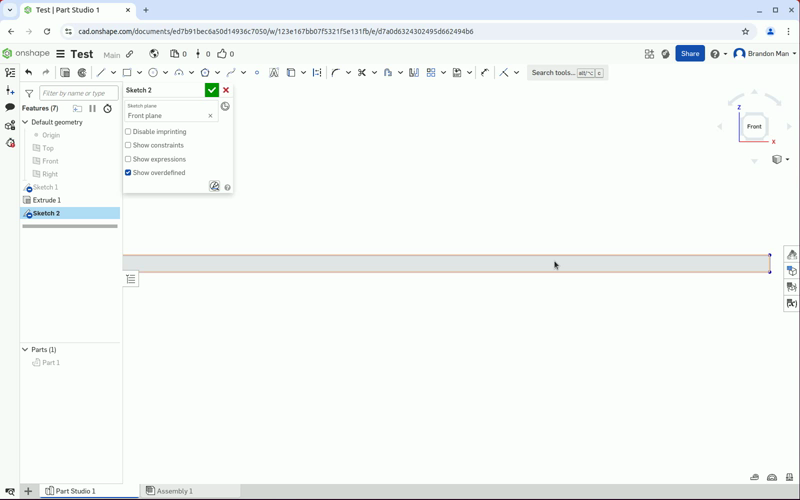
click(554, 260)
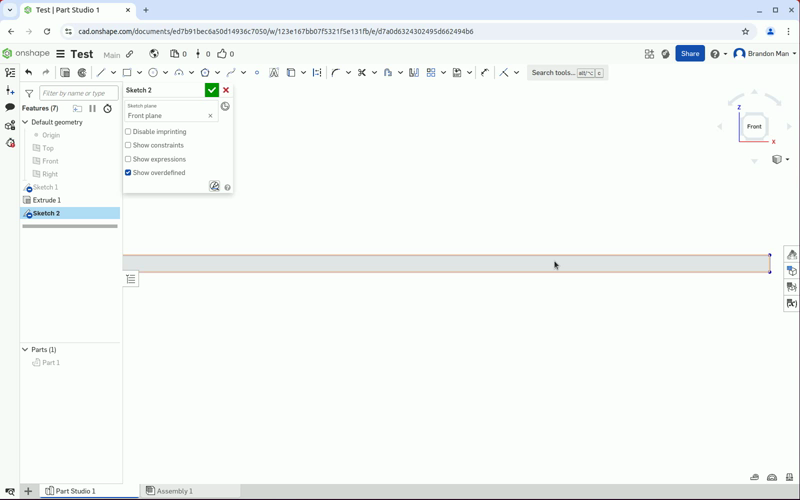
scroll(-6)
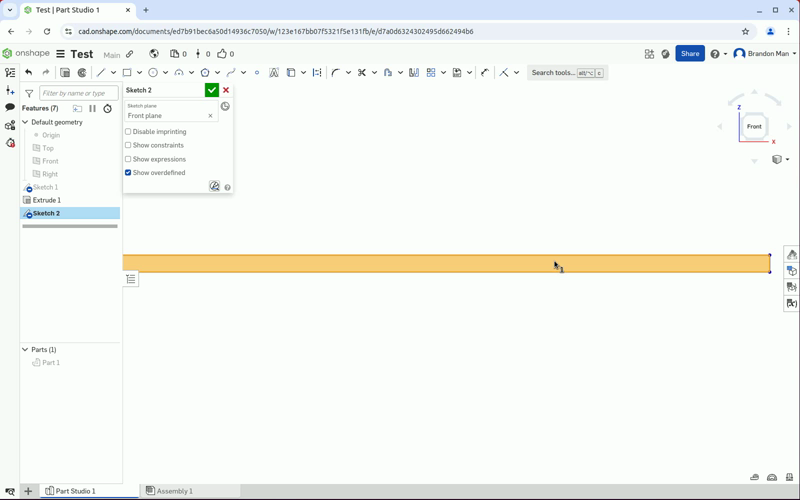
scroll(-6)
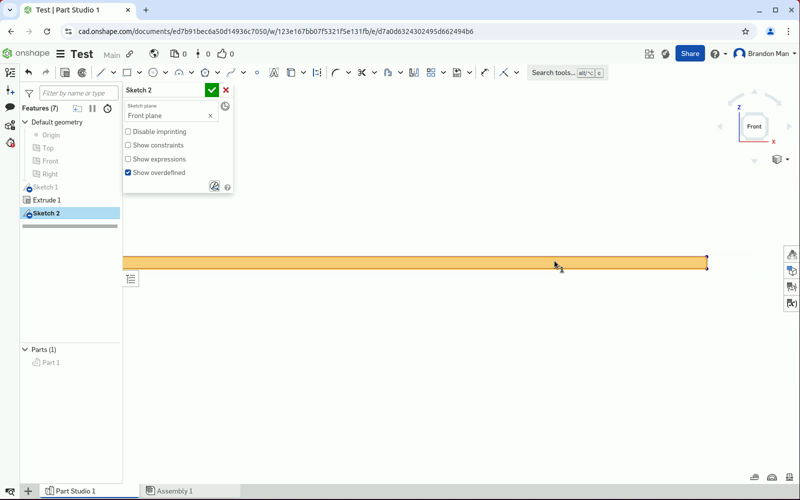
scroll(-6)
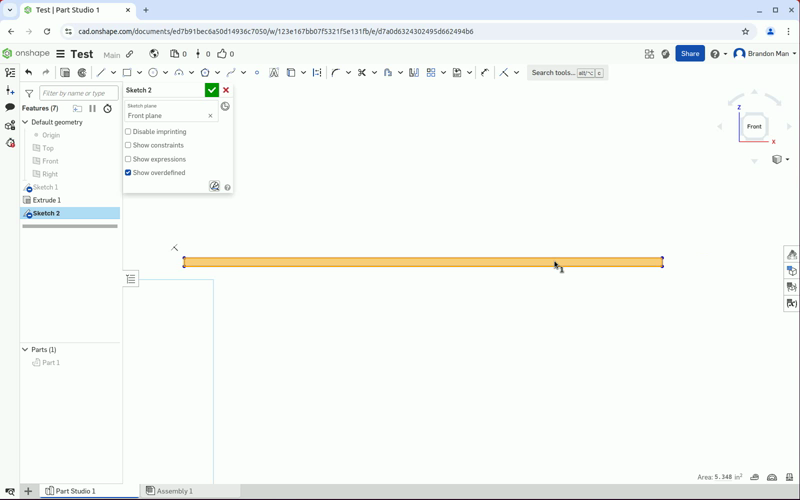
scroll(-6)
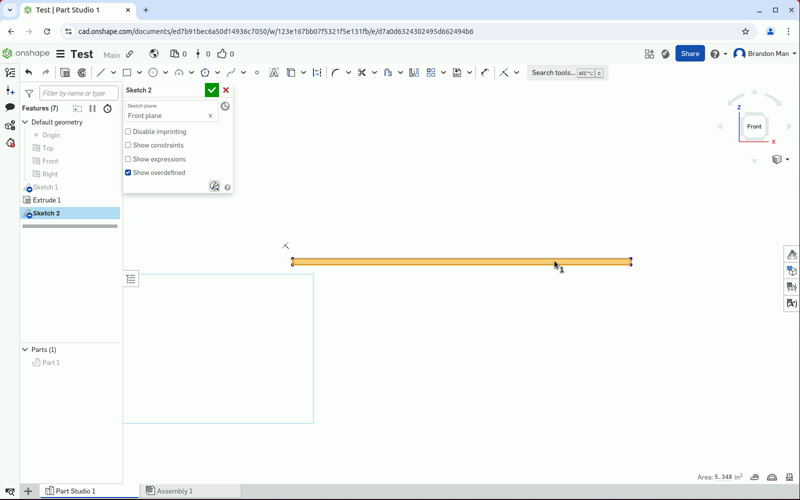
scroll(-6)
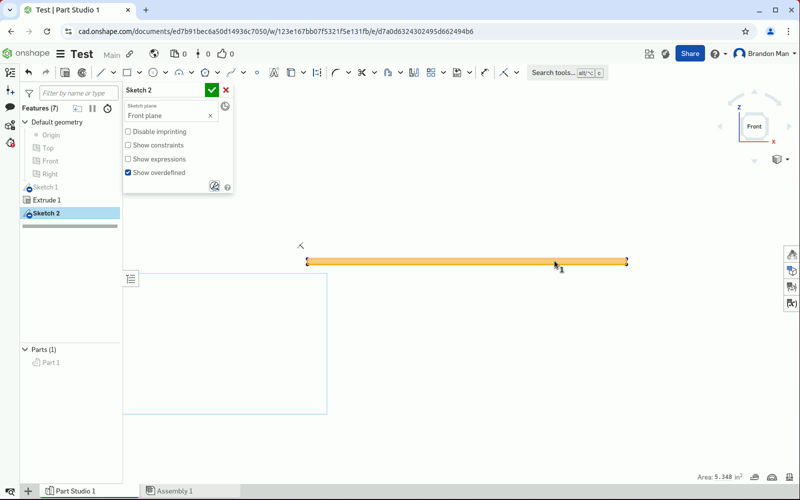
scroll(-6)
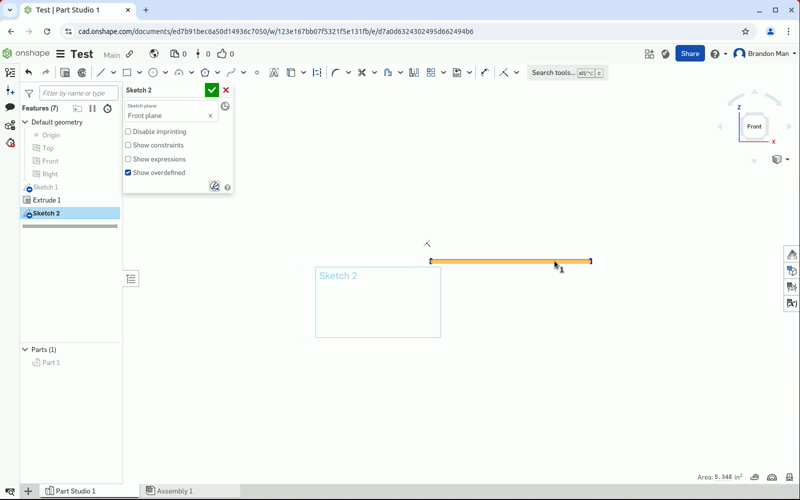
scroll(-6)
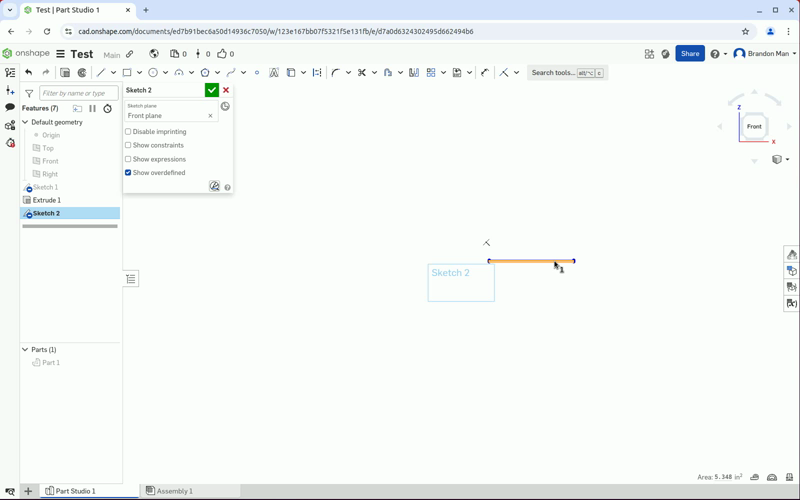
mouse_move(73, 352)
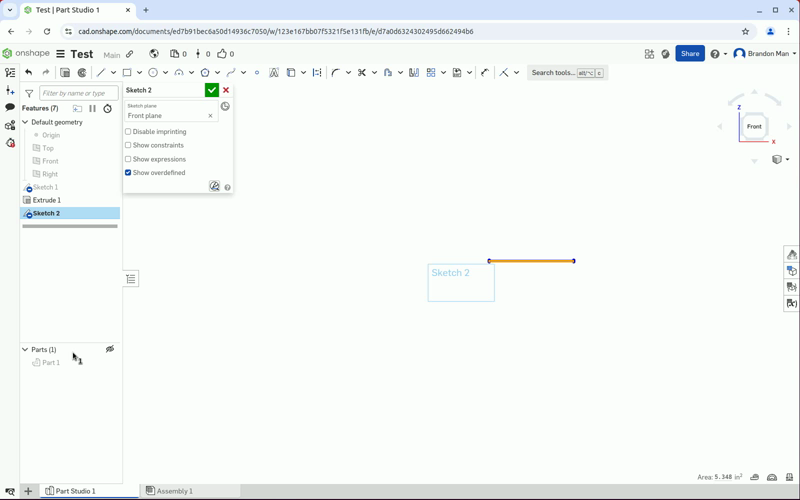
key(shift+y)
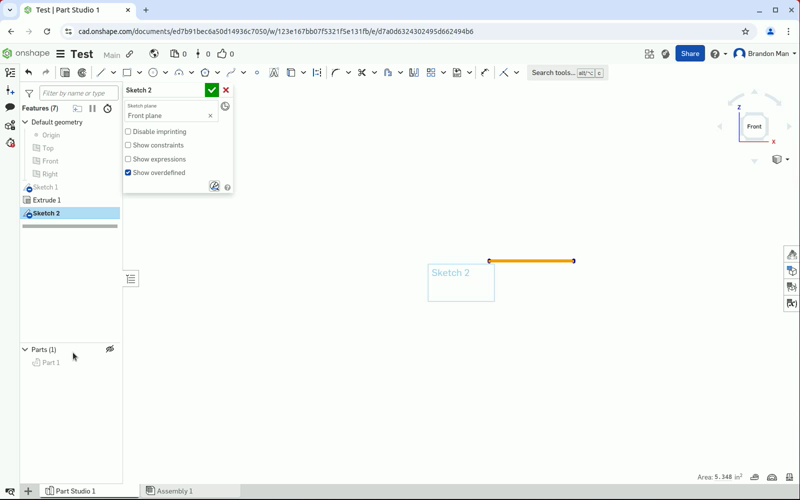
key(shift+e)
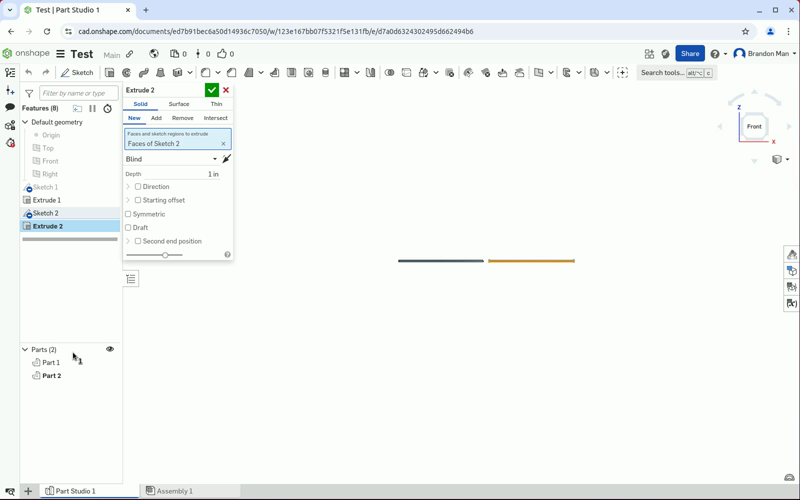
mouse_move(143, 106)
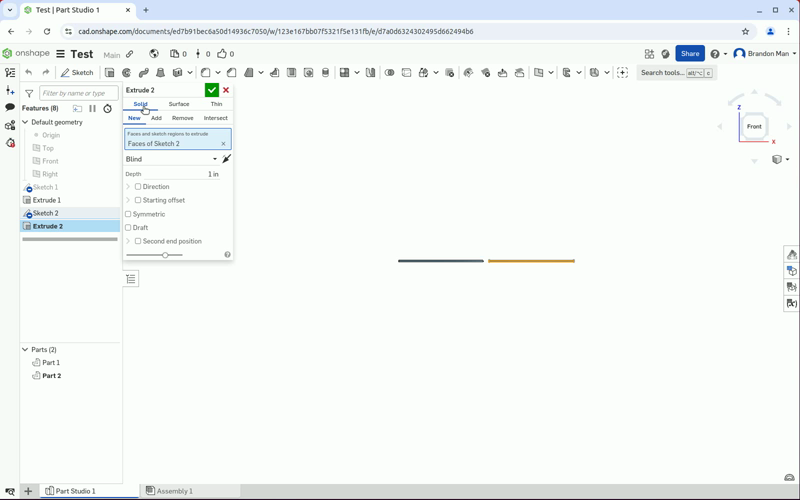
click(143, 106)
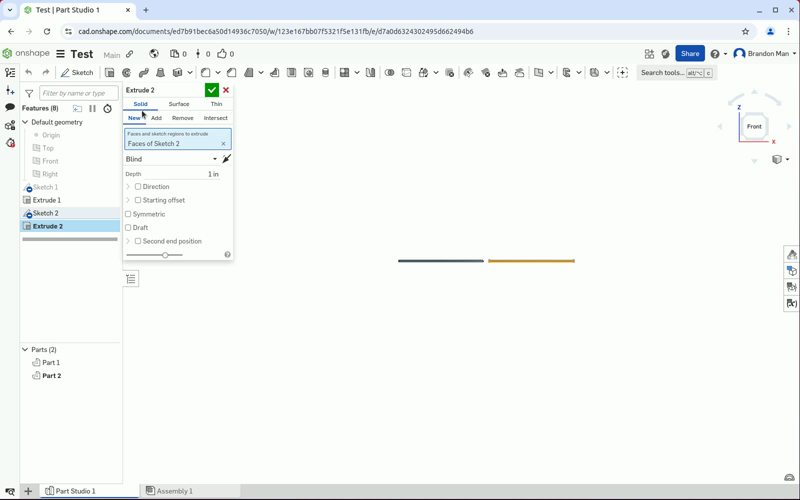
mouse_move(137, 120)
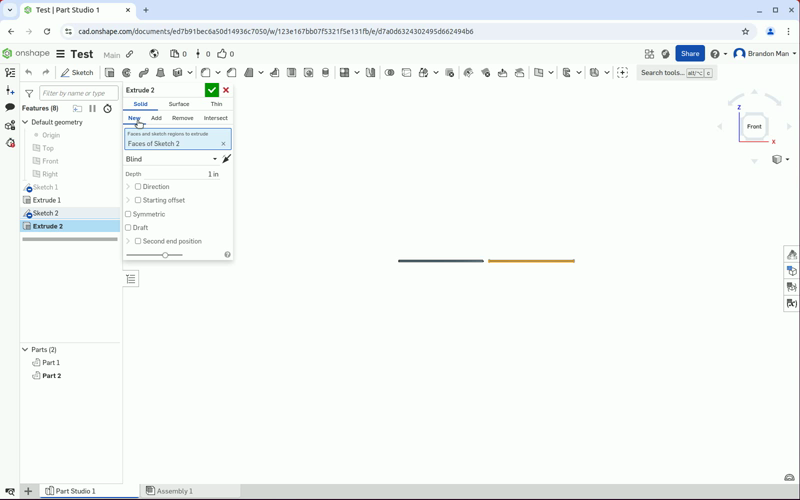
click(137, 120)
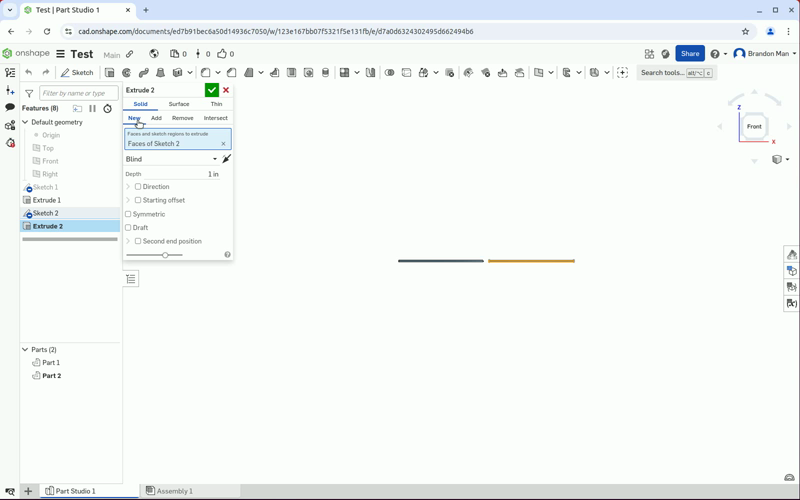
key(tab, 4)
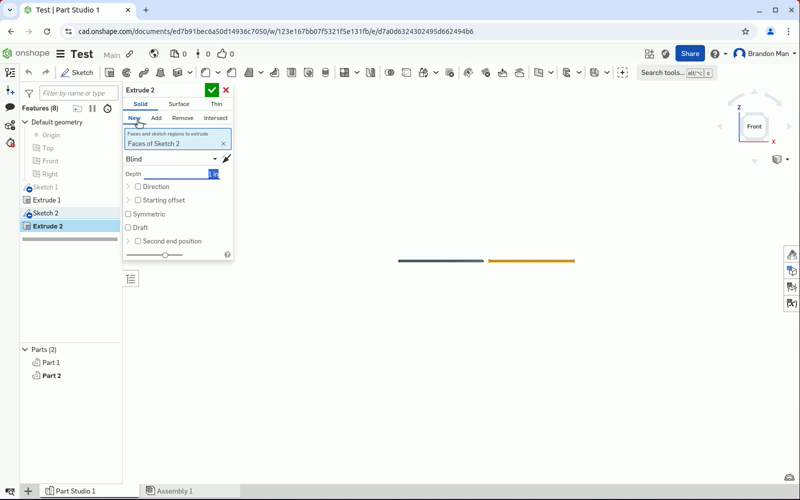
text(18.053)
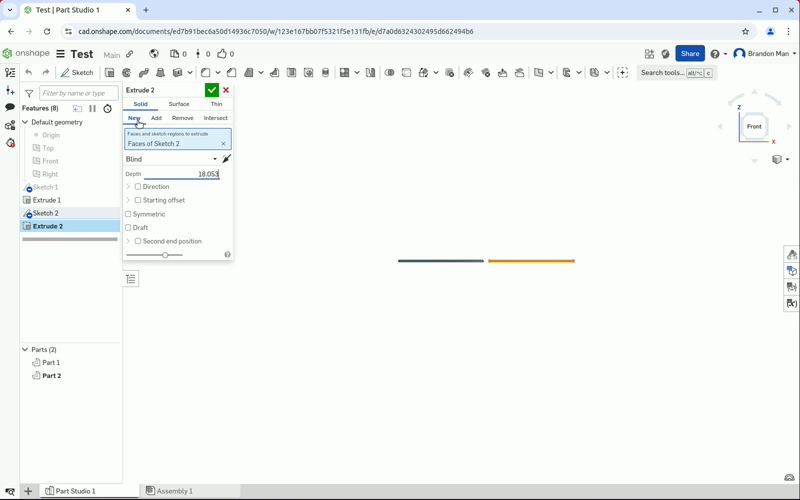
key(enter)
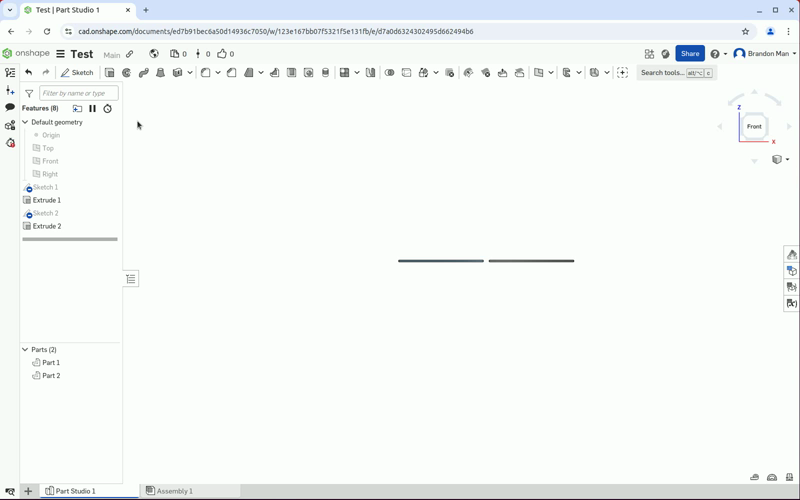
key(shift+h)
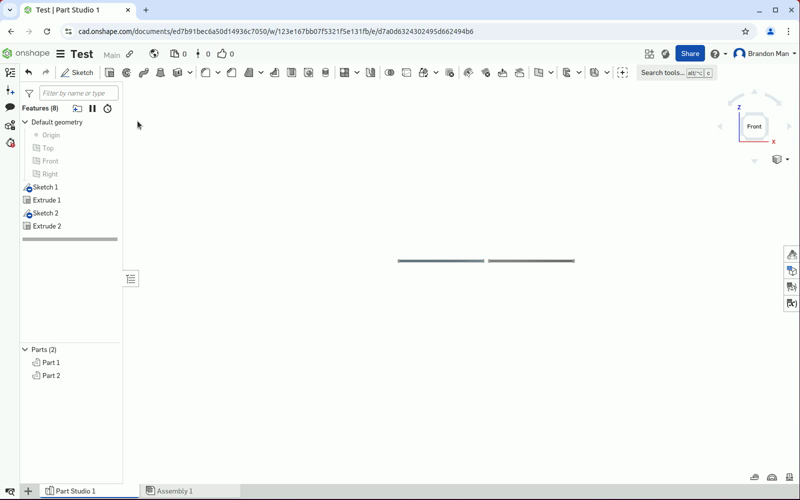
key(shift+h)
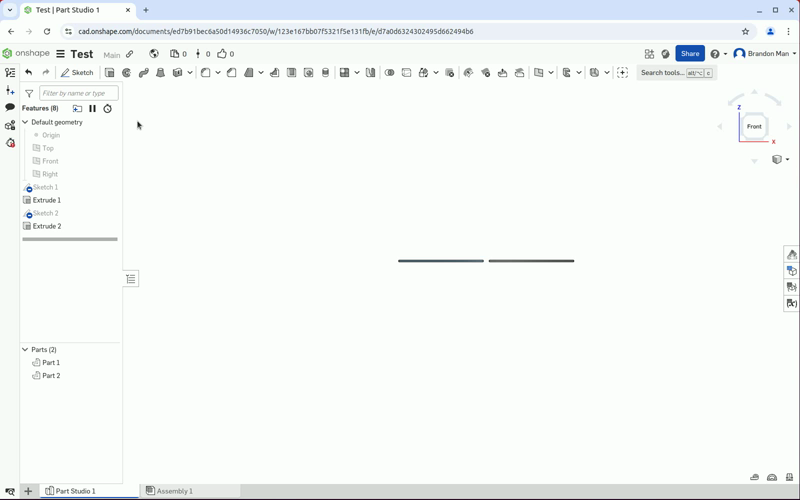
mouse_move(73, 189)
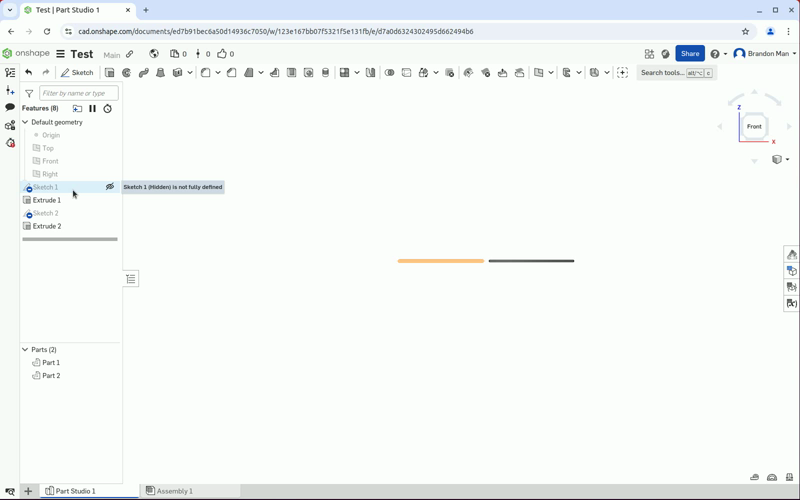
click(73, 189)
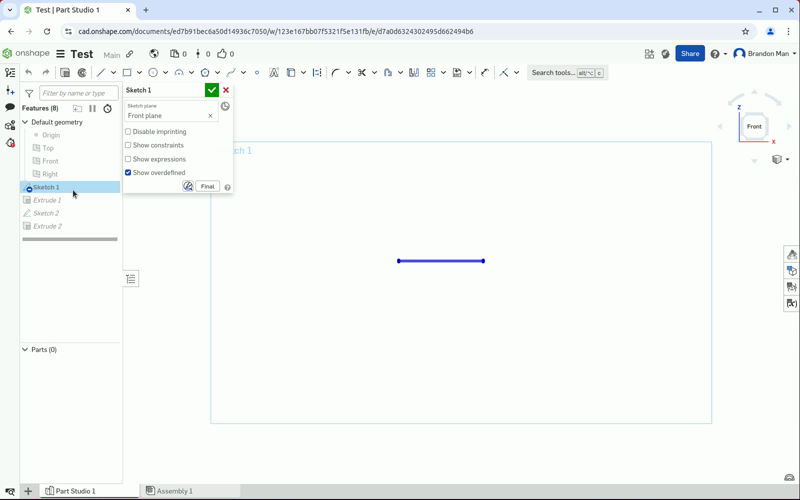
mouse_move(229, 92)
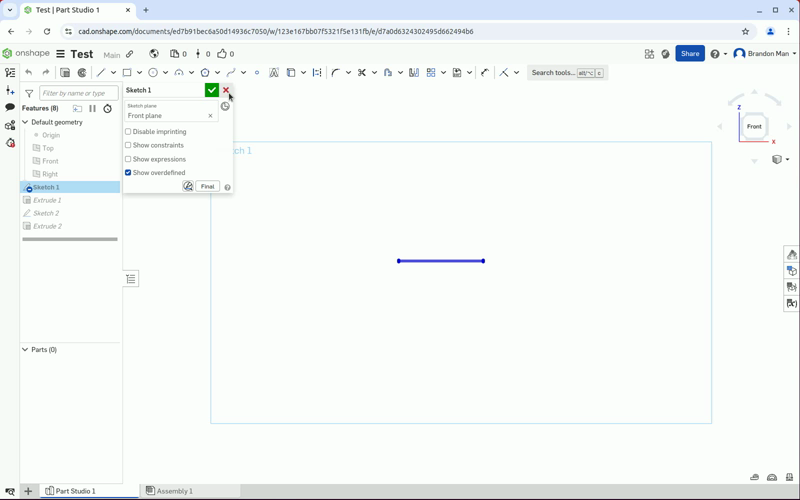
click(229, 92)
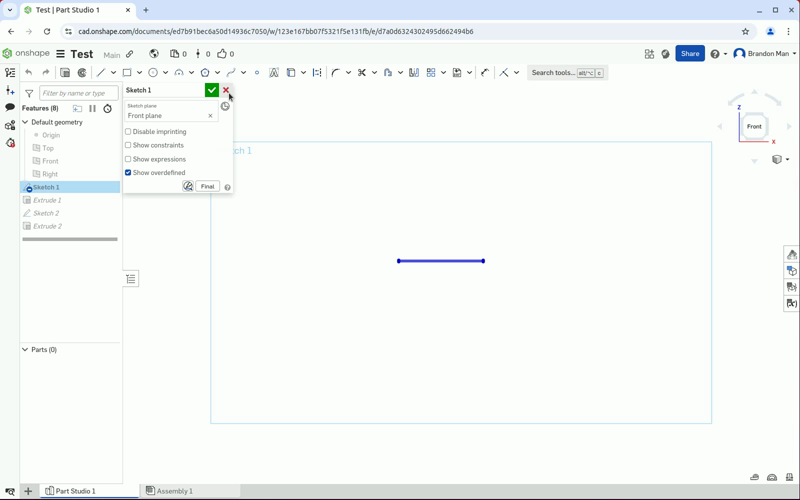
key(shift+s)
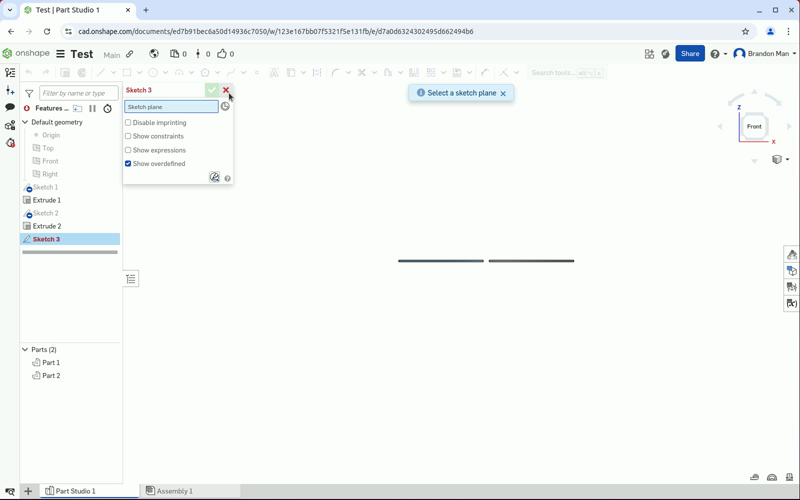
mouse_move(73, 163)
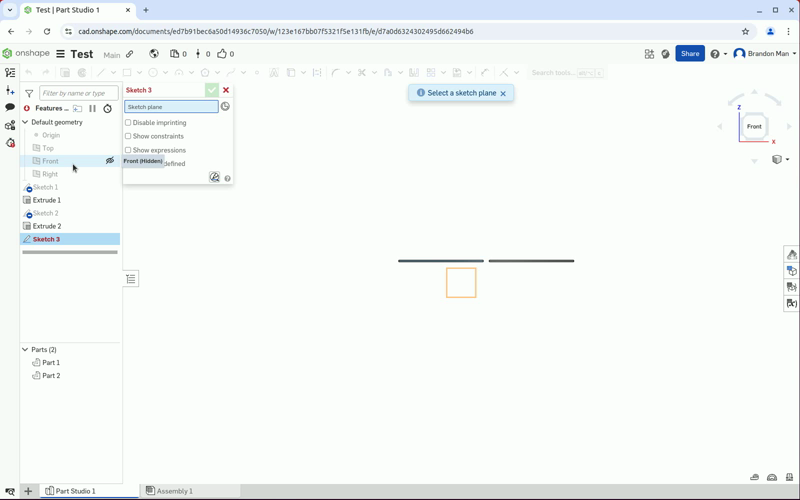
click(73, 163)
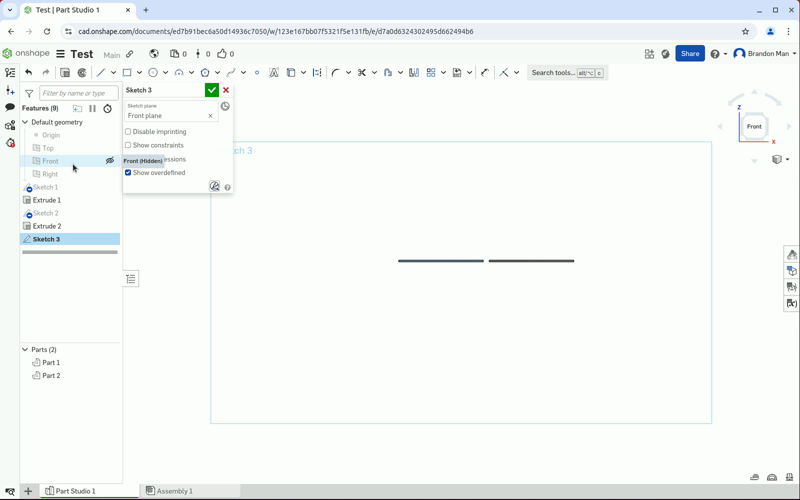
mouse_move(73, 352)
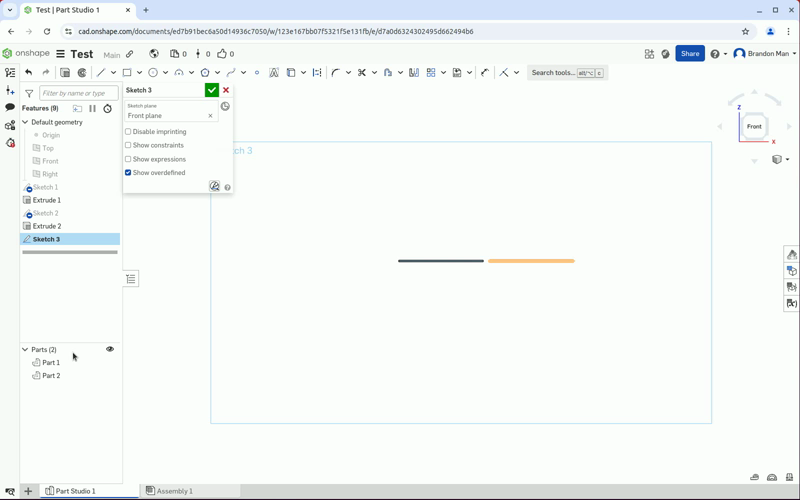
key(y)
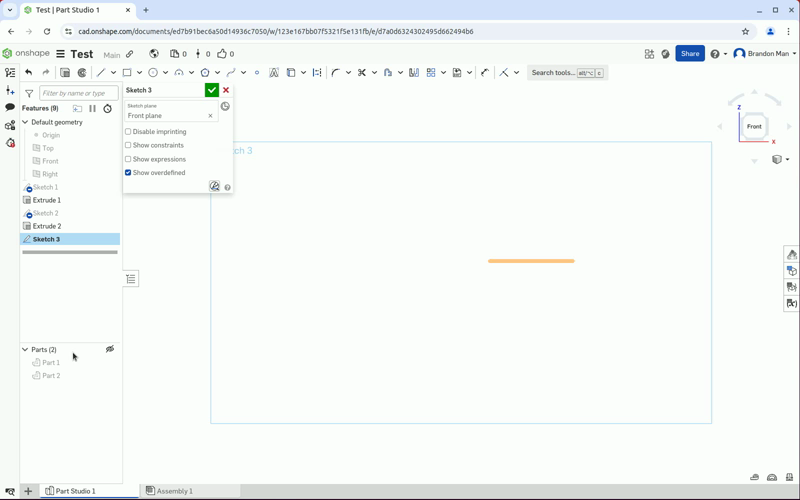
key(l)
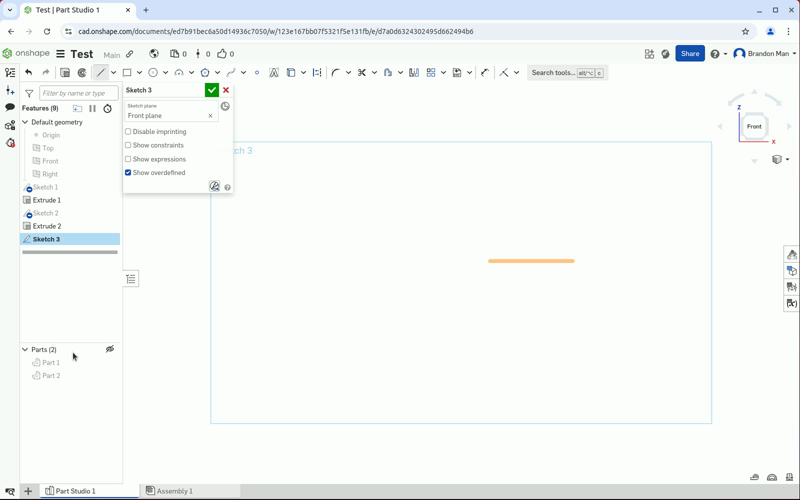
key_down(shift)
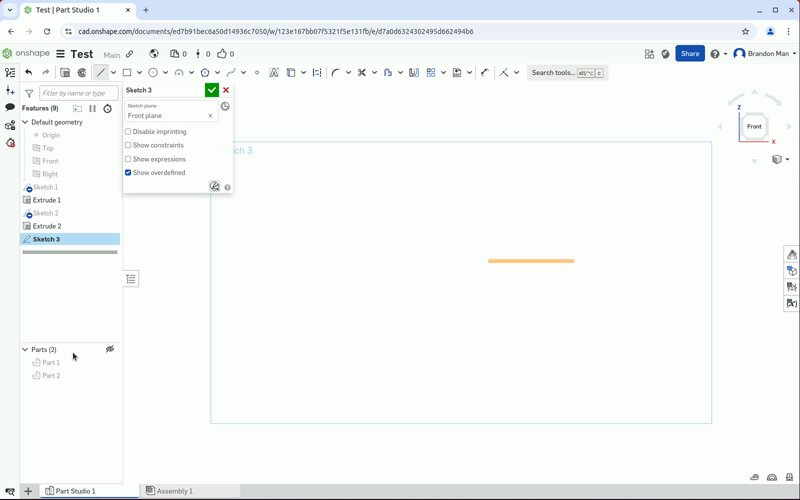
mouse_move(481, 261)
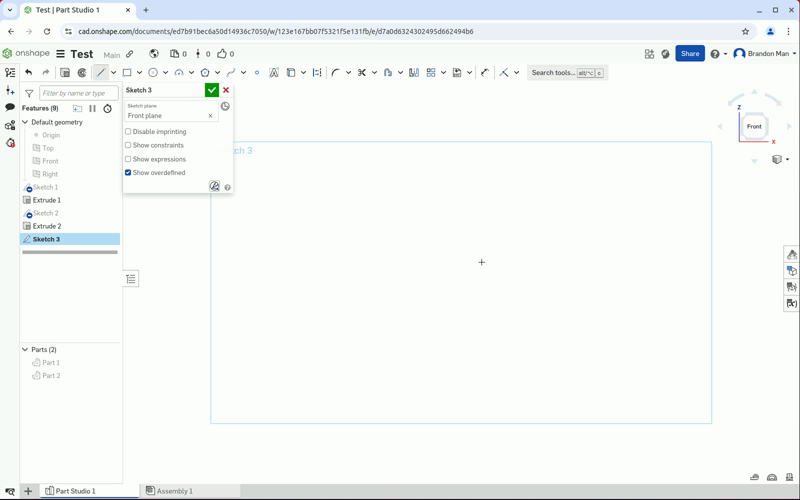
click(481, 261)
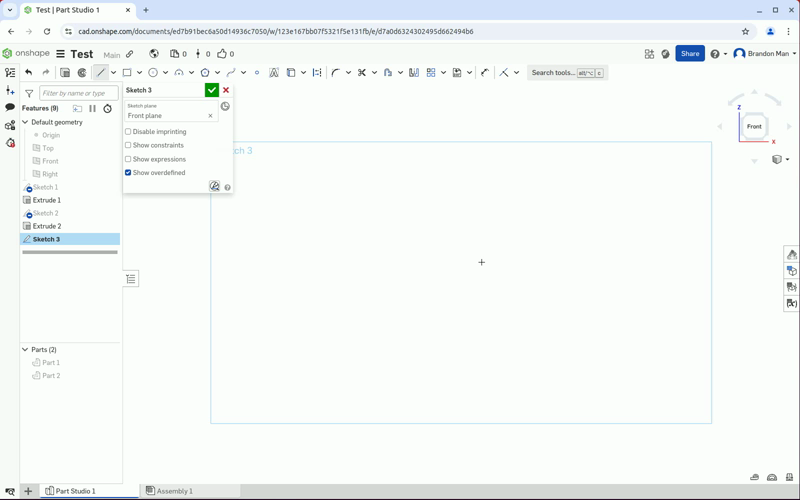
key_up(shift)
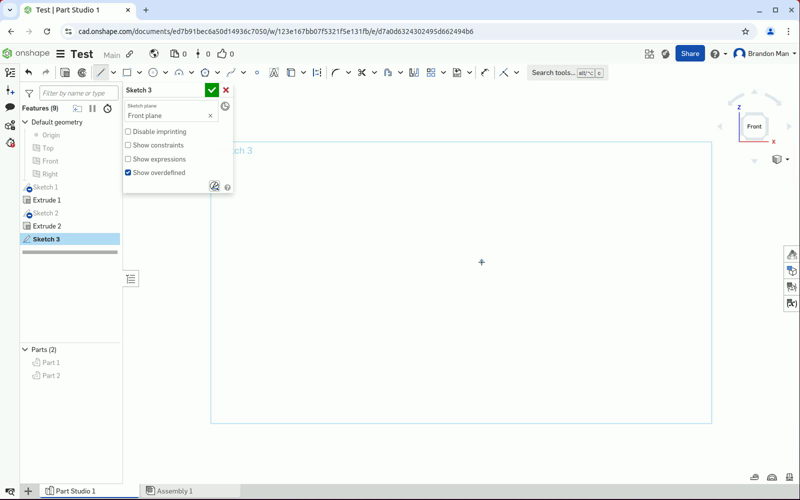
key_down(shift)
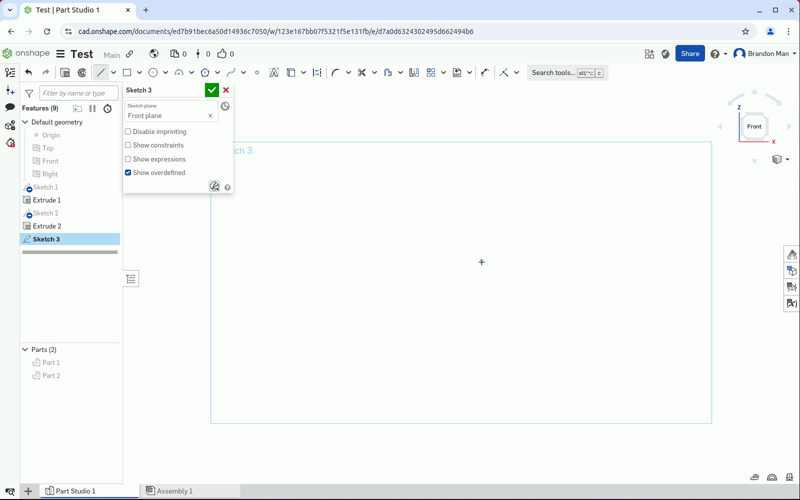
mouse_move(511, 261)
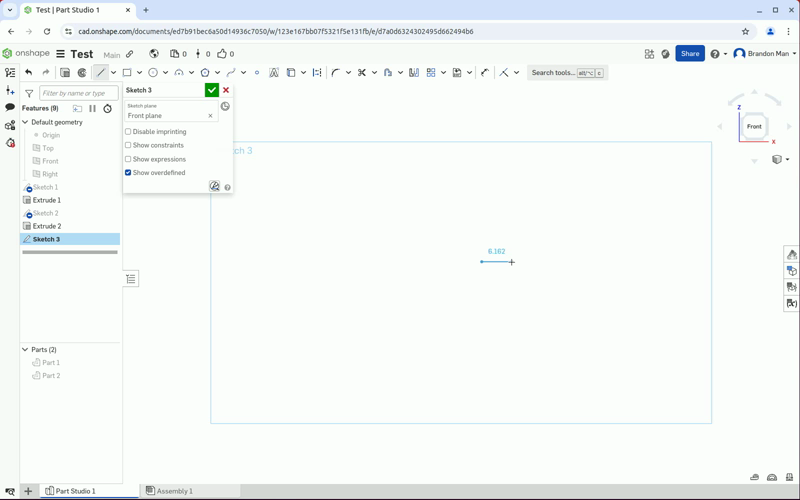
mouse_move(490, 261)
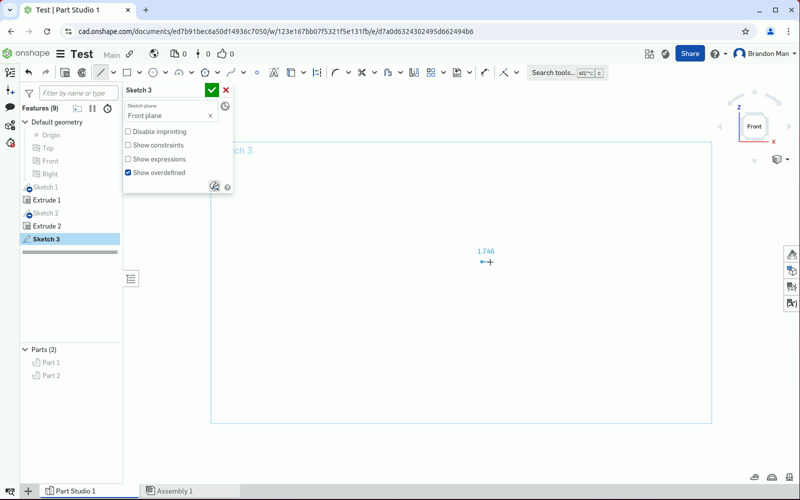
click(490, 261)
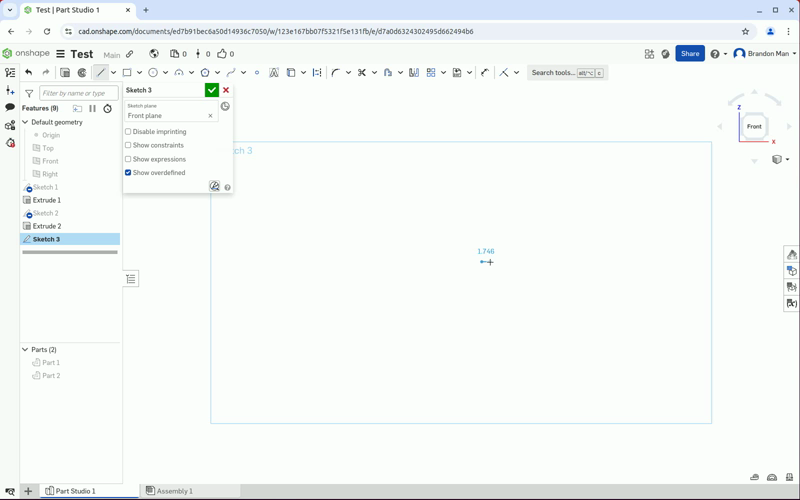
key_up(shift)
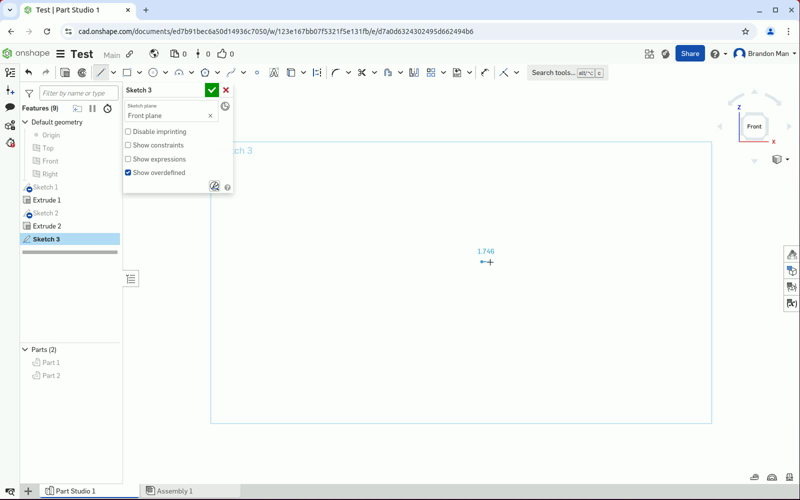
key_down(shift)
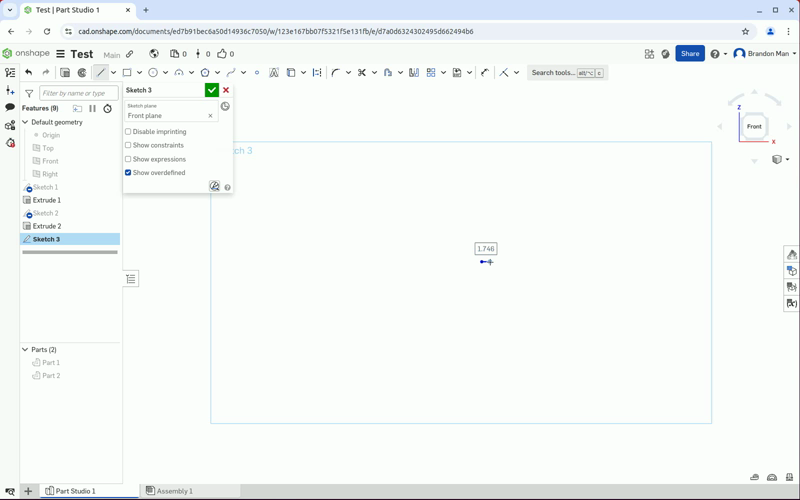
mouse_move(520, 261)
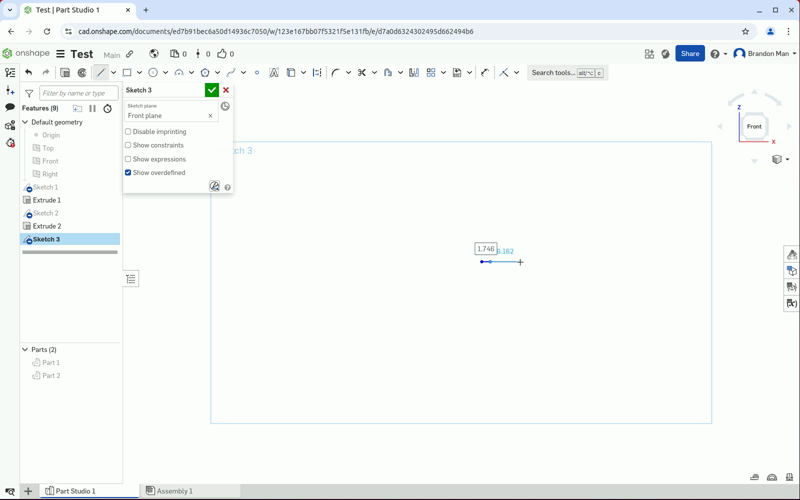
mouse_move(490, 259)
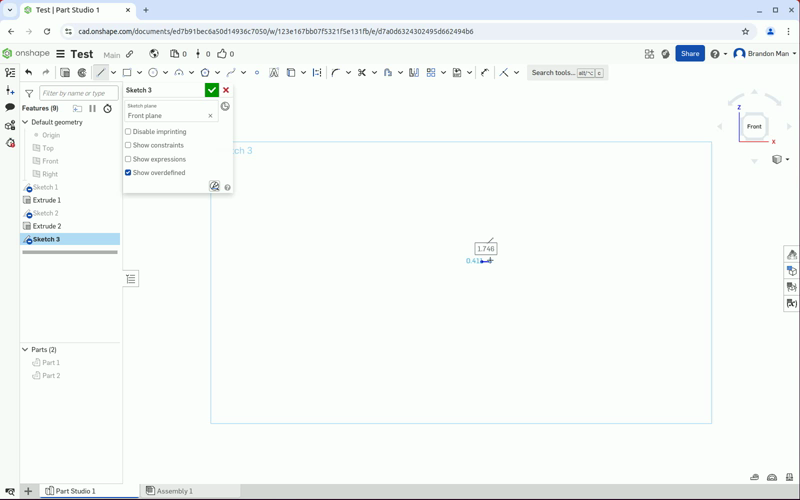
scroll(6)
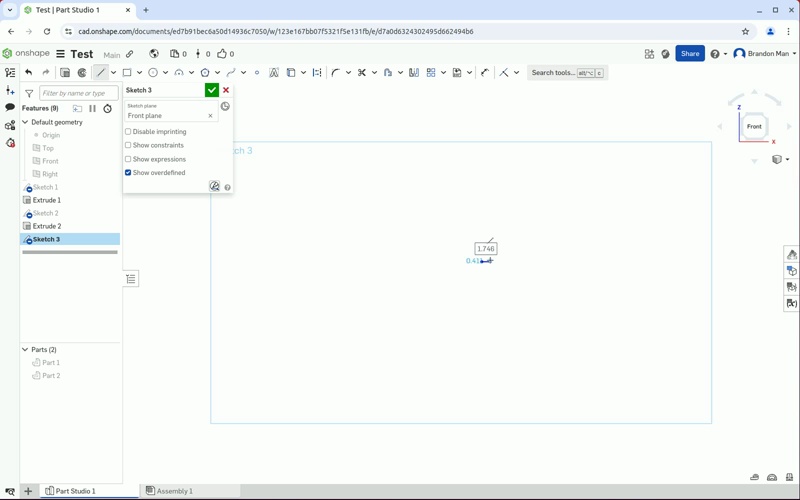
scroll(6)
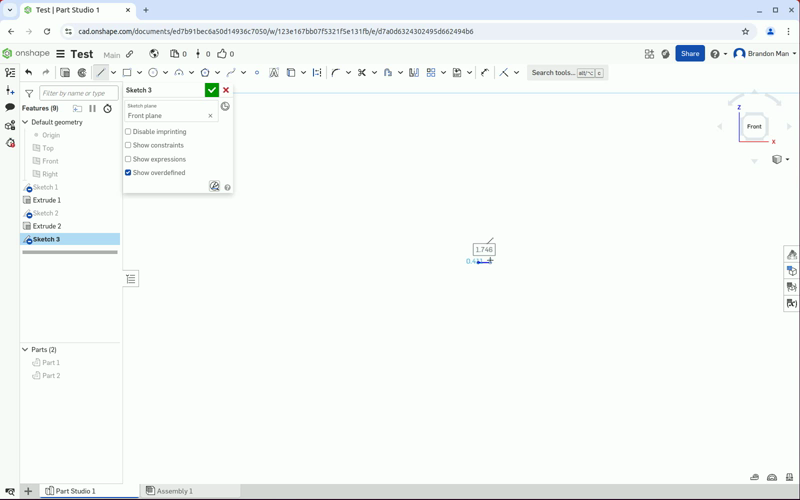
scroll(6)
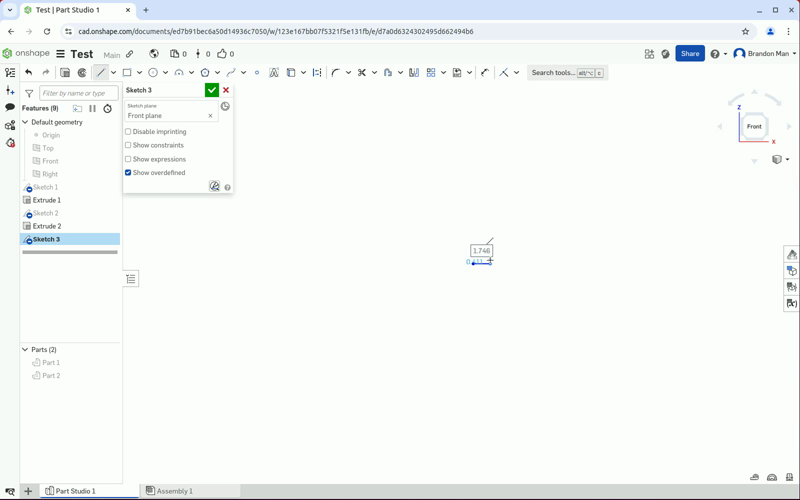
scroll(6)
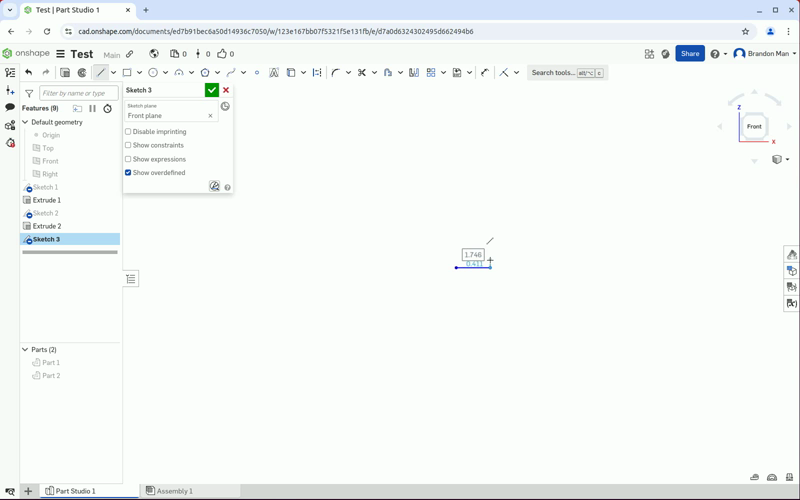
scroll(6)
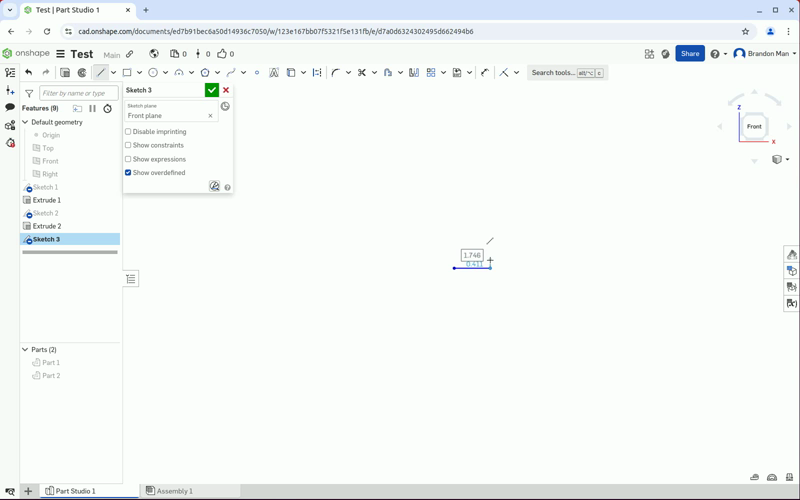
scroll(6)
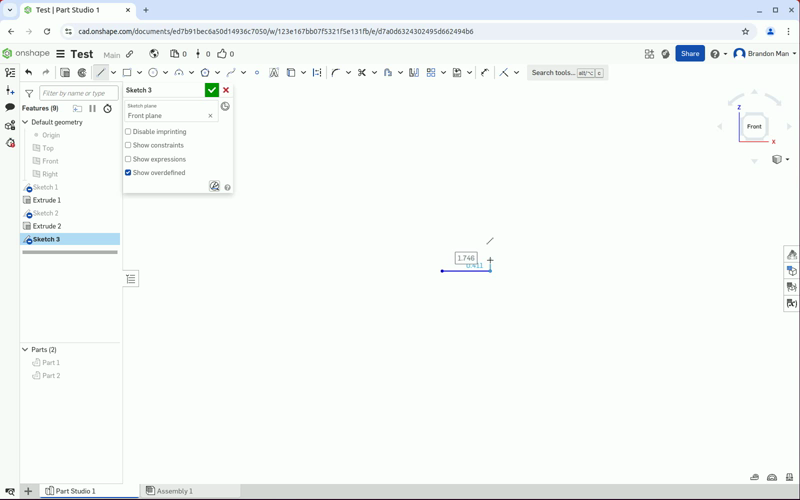
scroll(6)
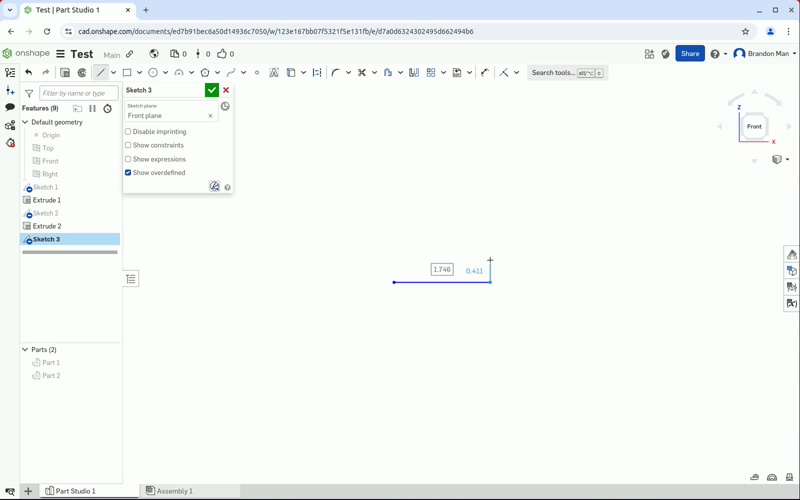
click(490, 259)
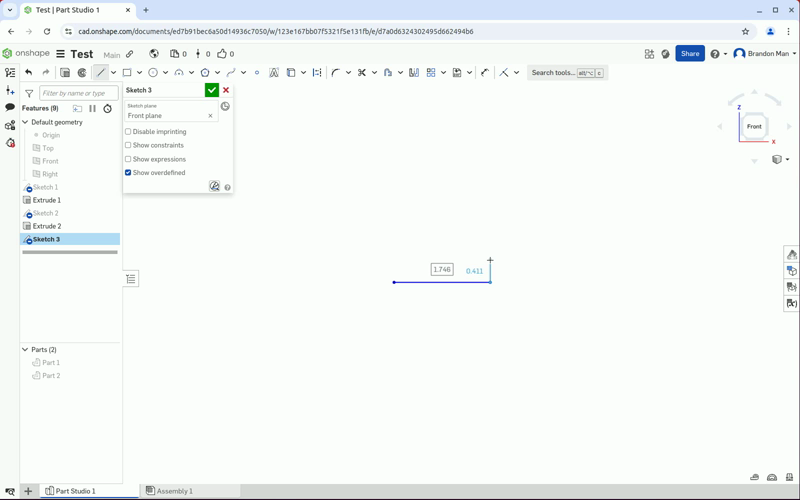
scroll(-6)
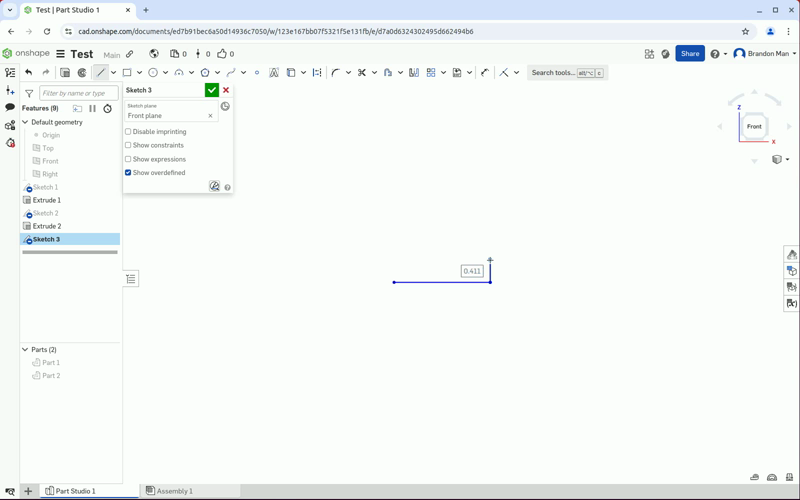
scroll(-6)
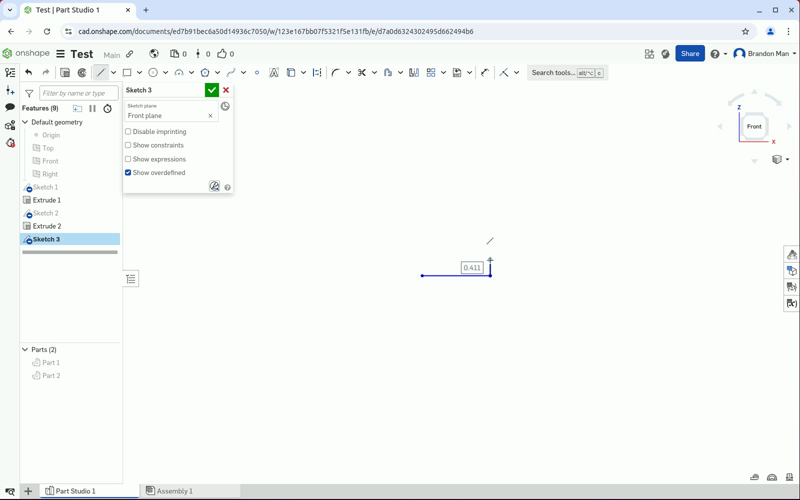
scroll(-6)
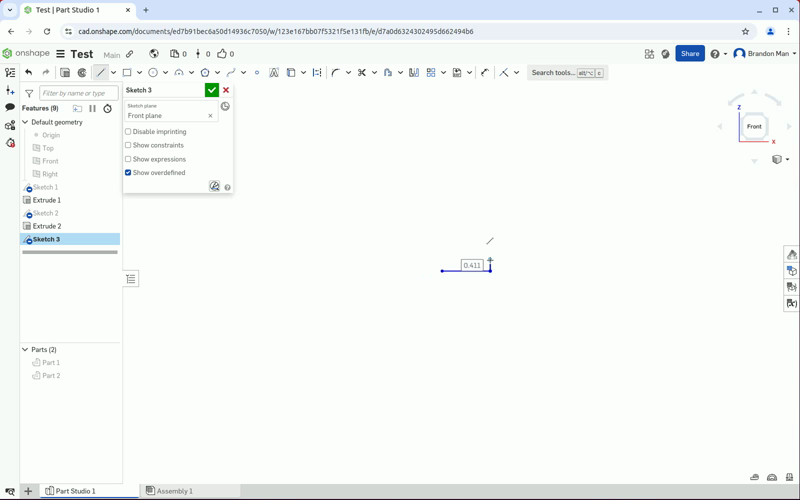
scroll(-6)
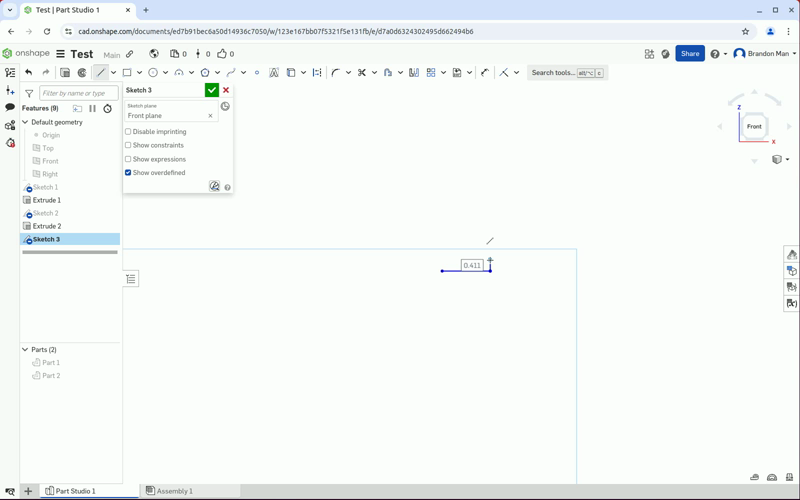
scroll(-6)
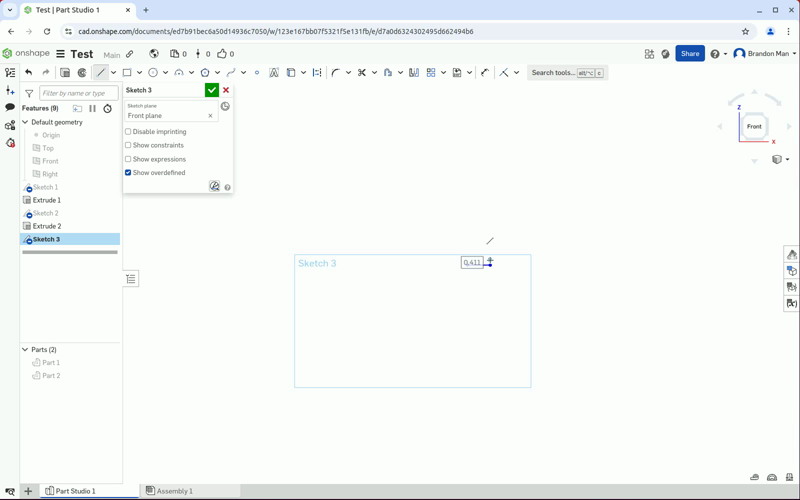
scroll(-6)
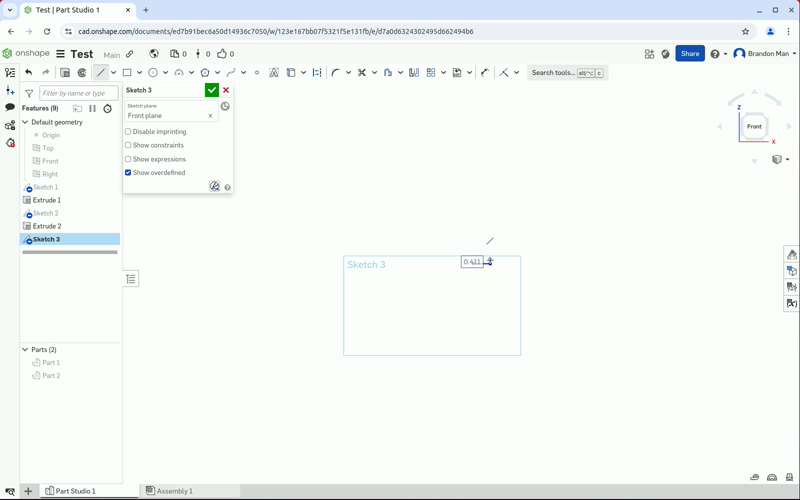
scroll(-6)
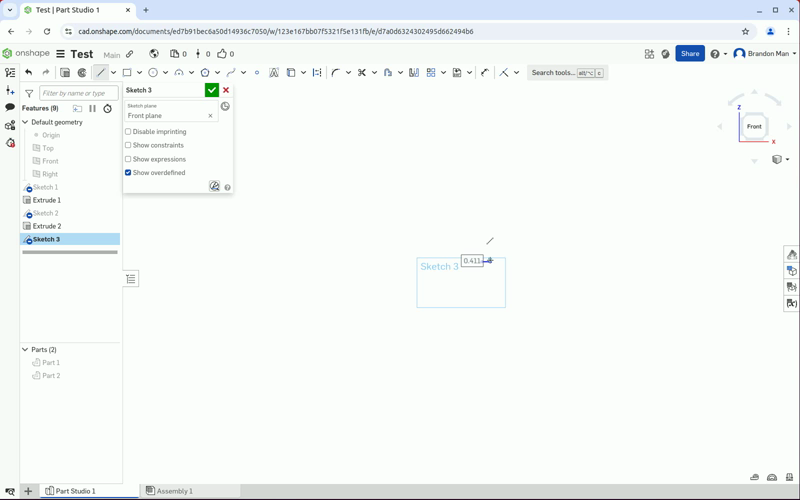
key_up(shift)
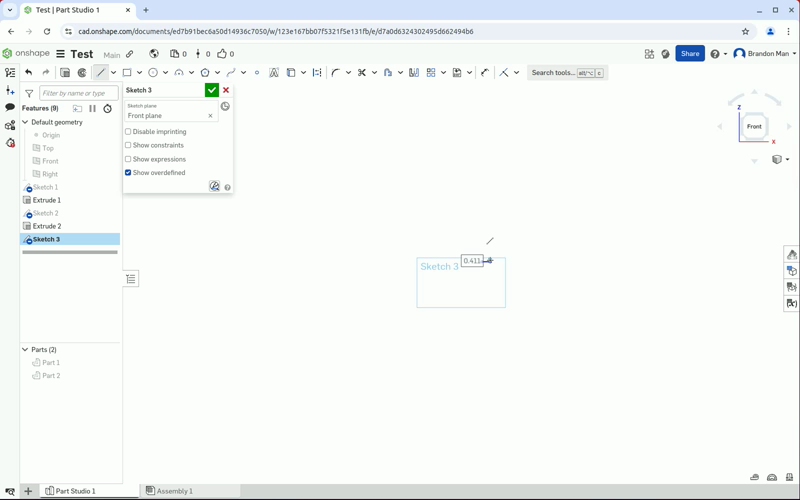
key_down(shift)
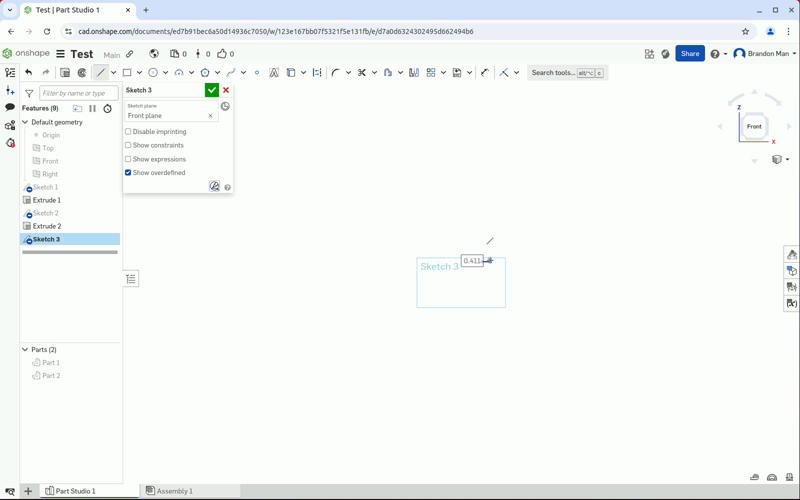
mouse_move(520, 259)
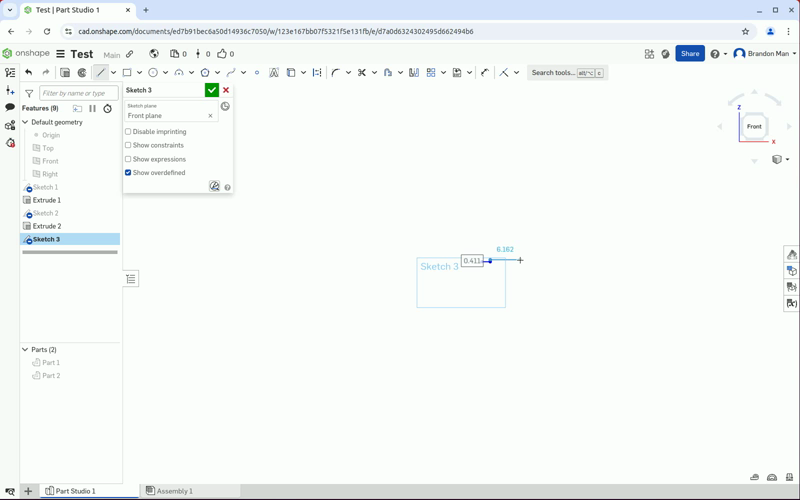
mouse_move(481, 259)
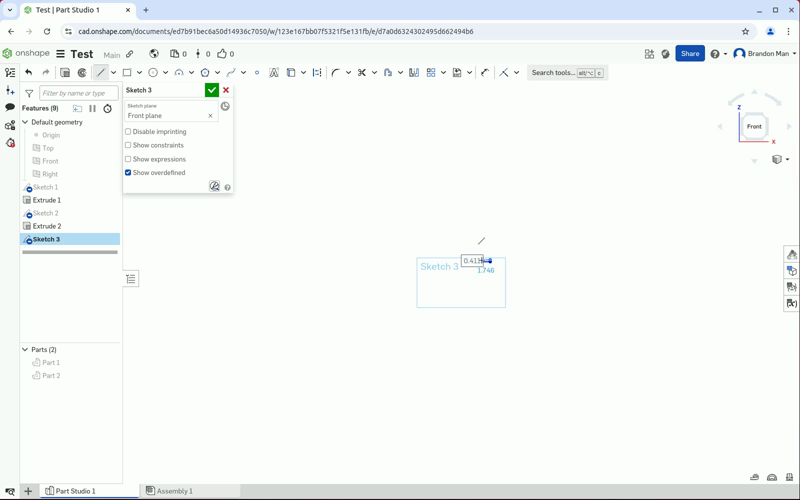
scroll(6)
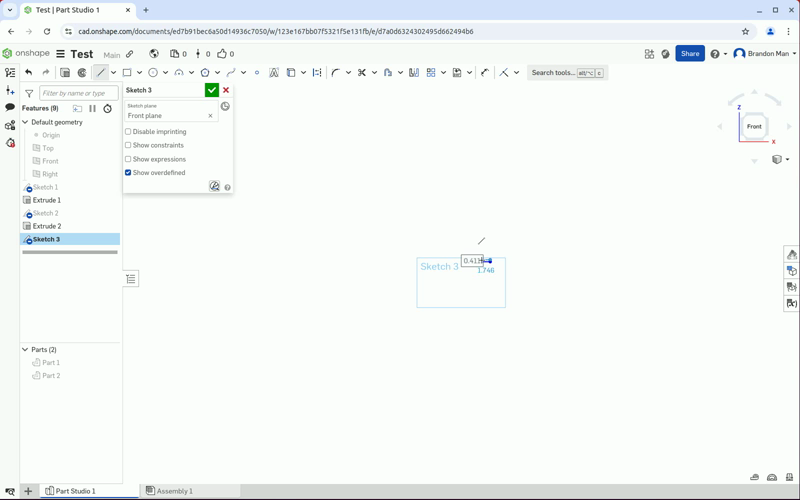
scroll(6)
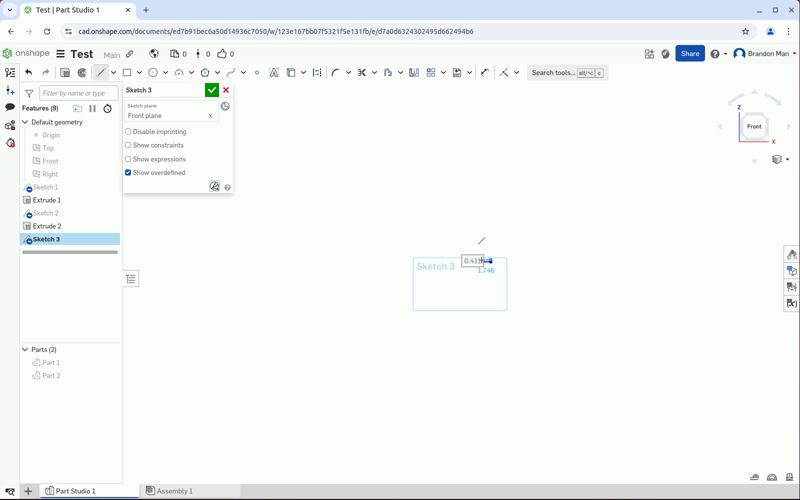
scroll(6)
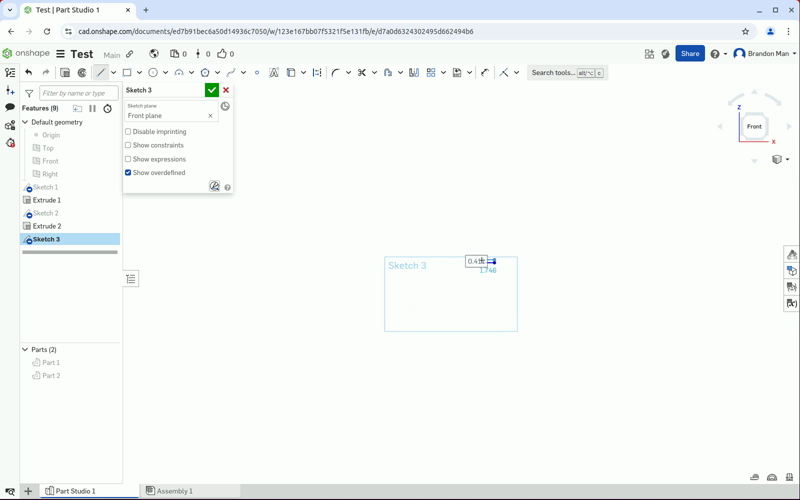
scroll(6)
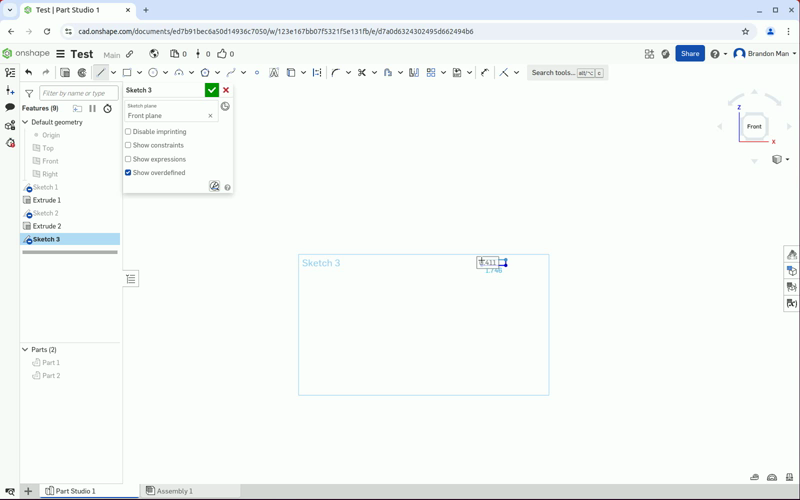
scroll(6)
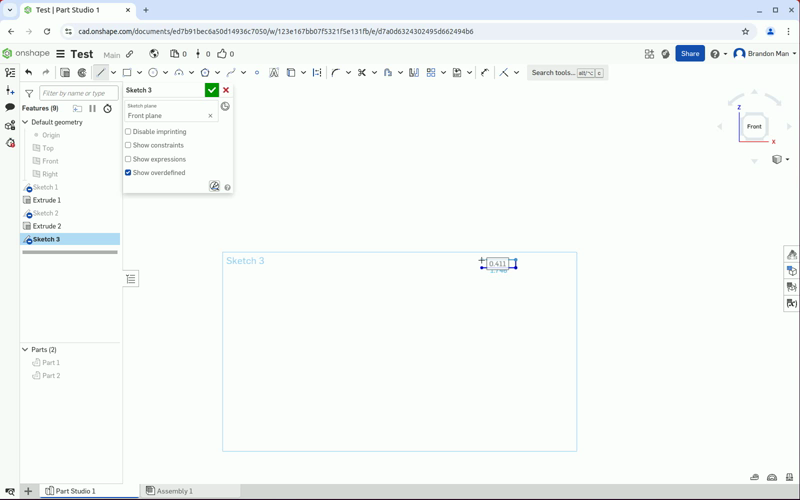
scroll(6)
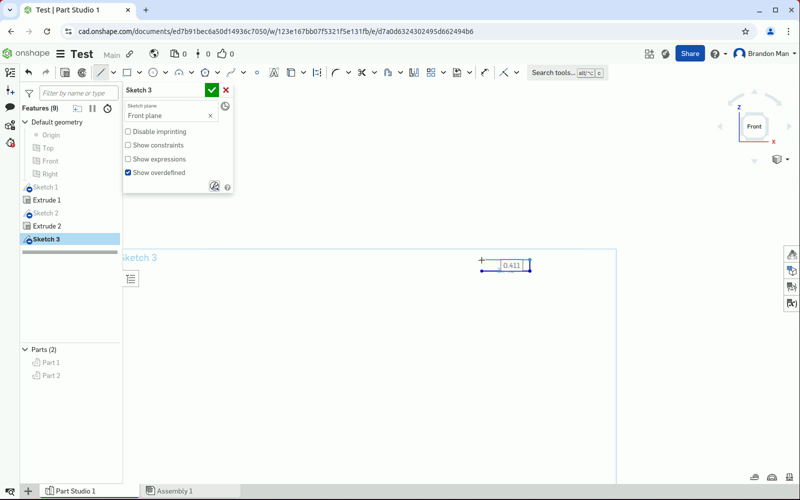
scroll(6)
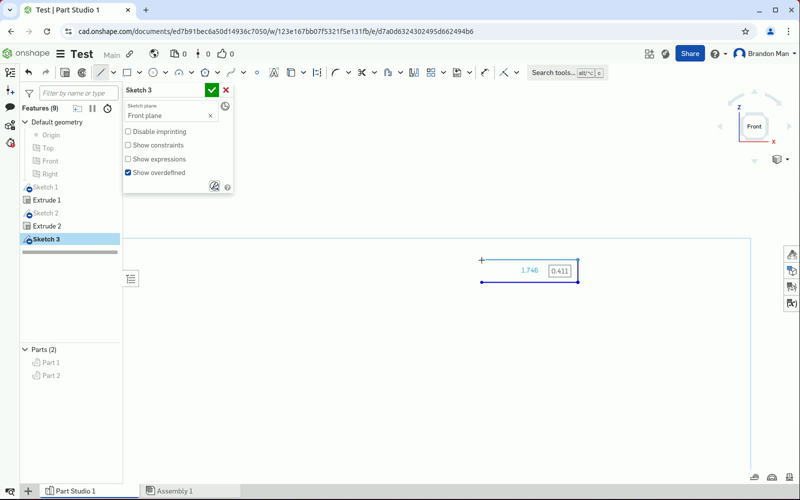
click(481, 259)
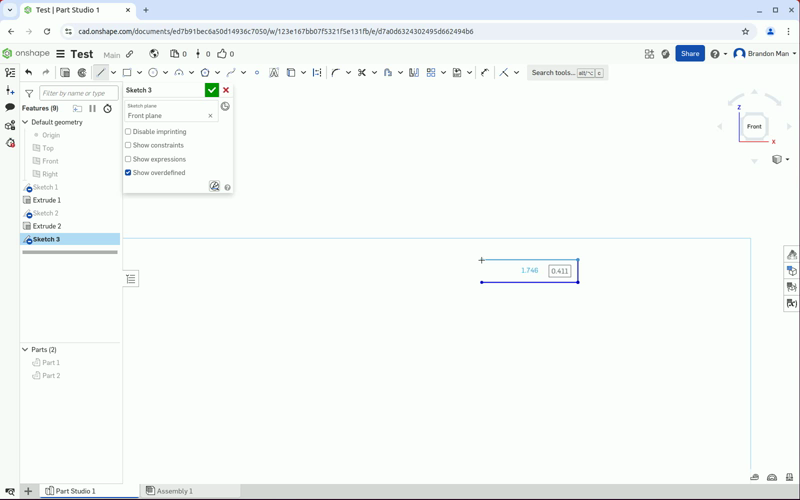
scroll(-6)
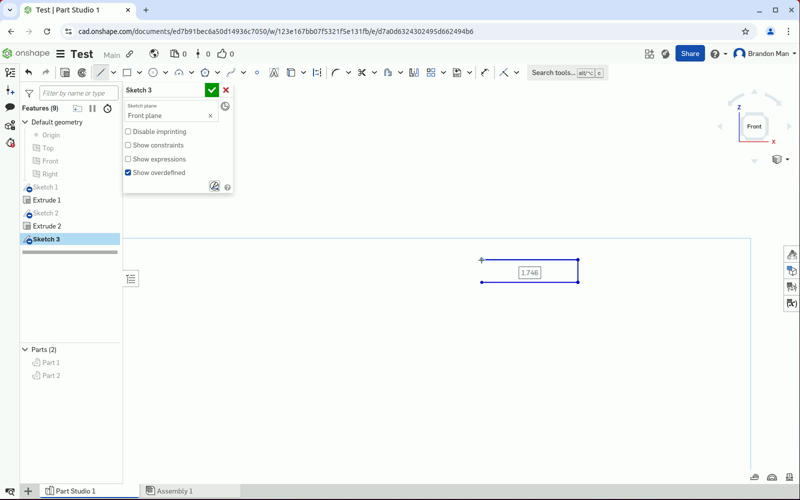
scroll(-6)
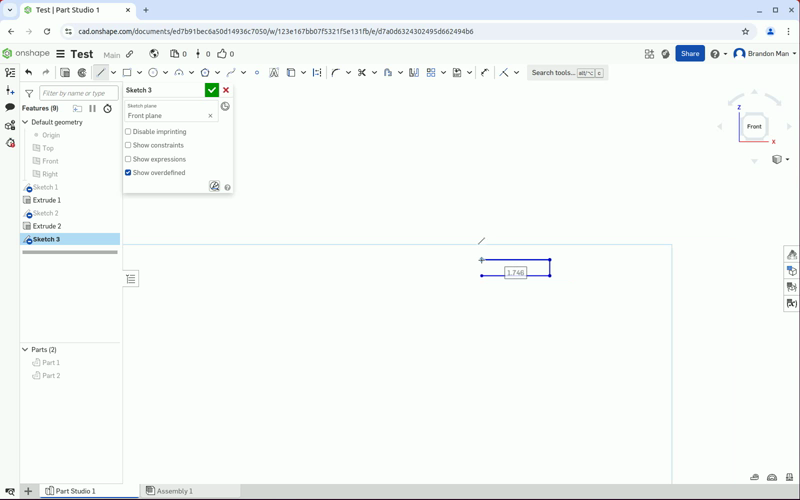
scroll(-6)
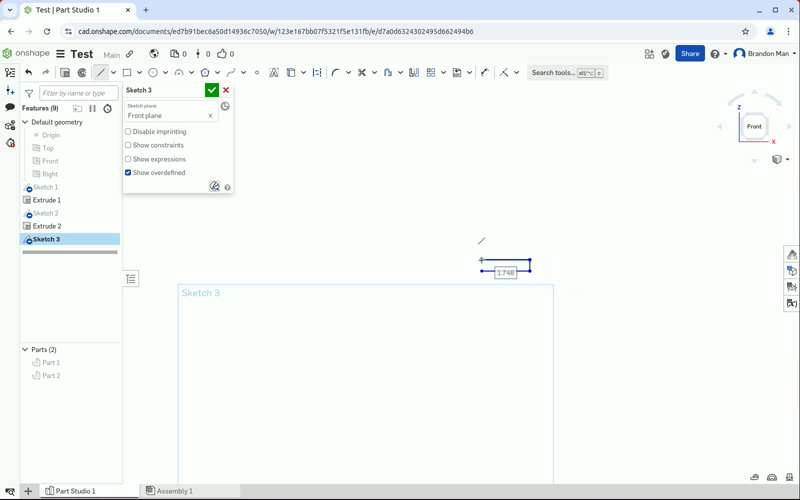
scroll(-6)
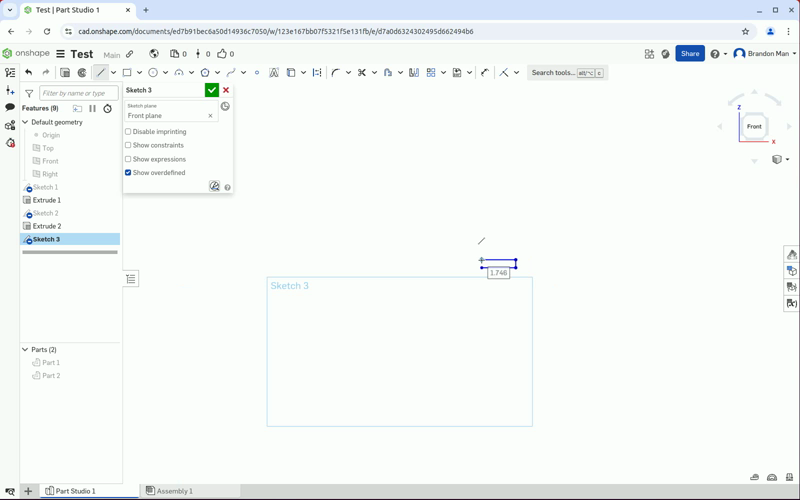
scroll(-6)
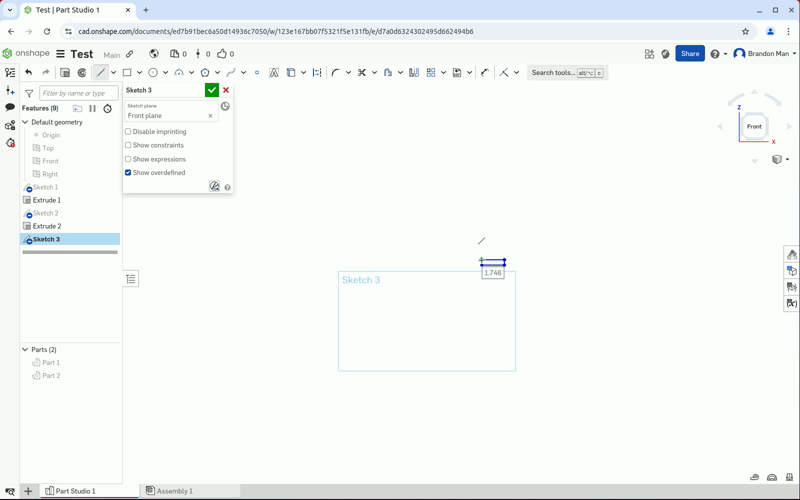
scroll(-6)
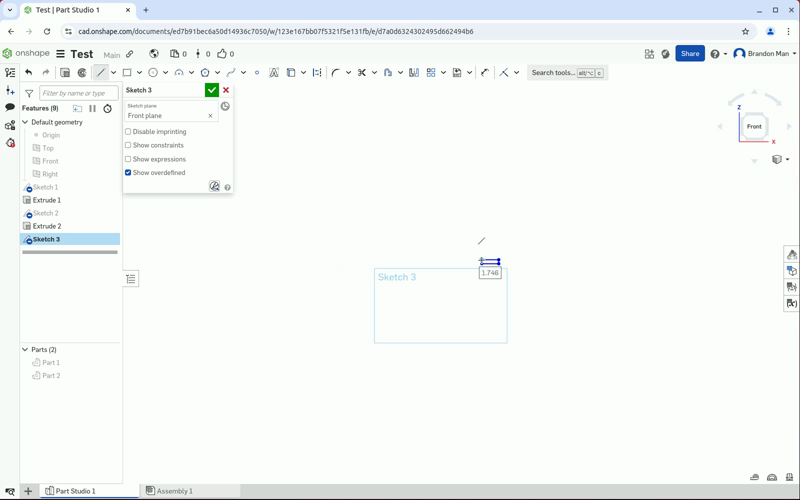
scroll(-6)
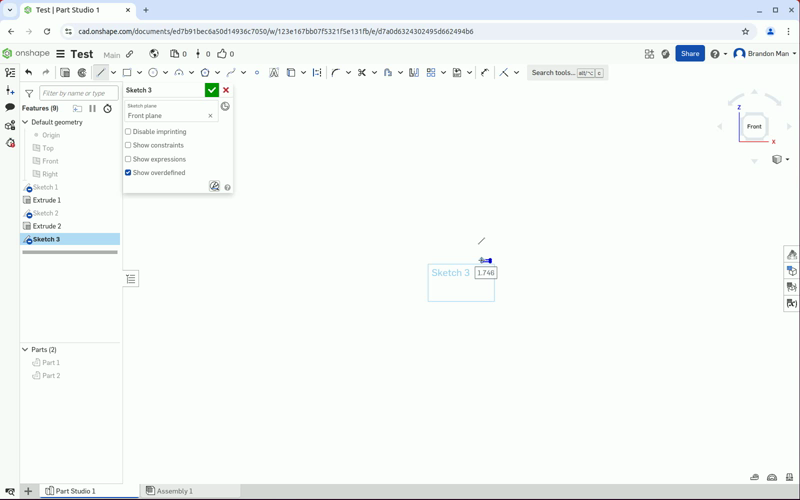
key_up(shift)
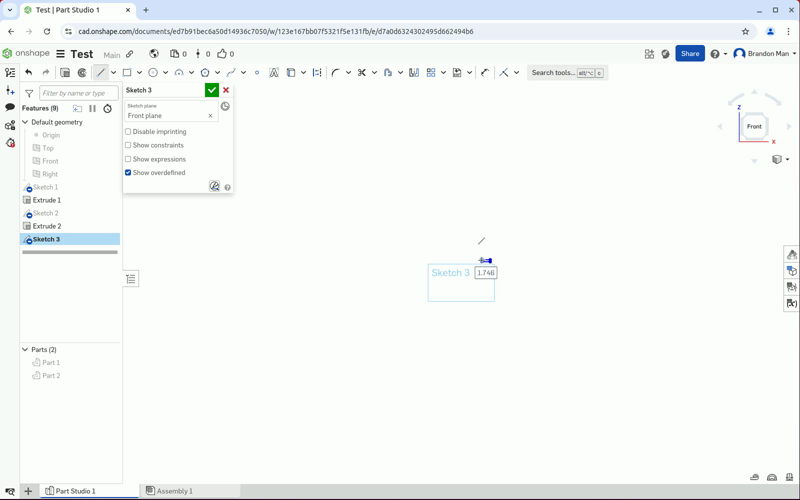
mouse_move(511, 259)
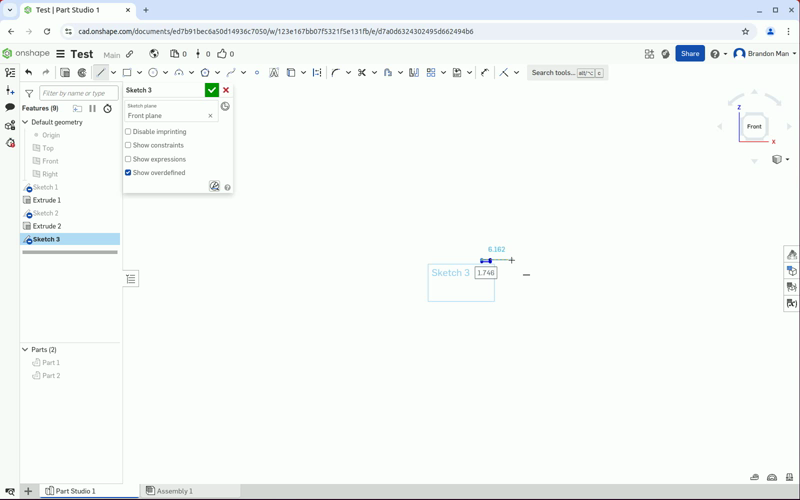
key_down(shift)
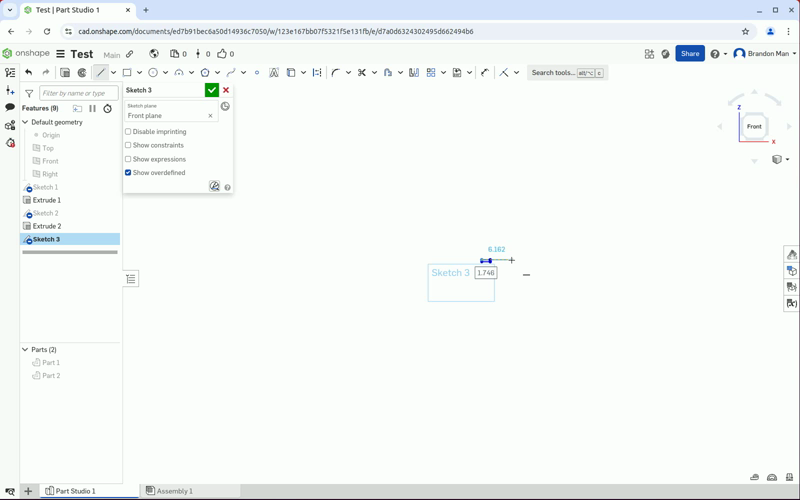
mouse_move(481, 261)
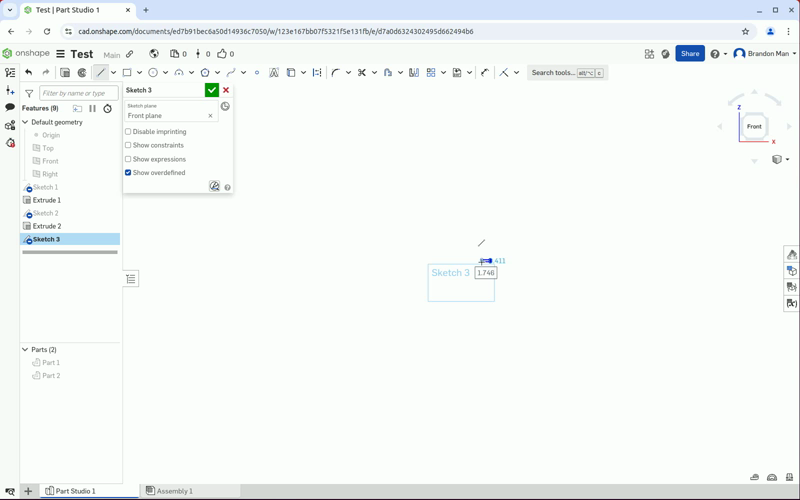
scroll(6)
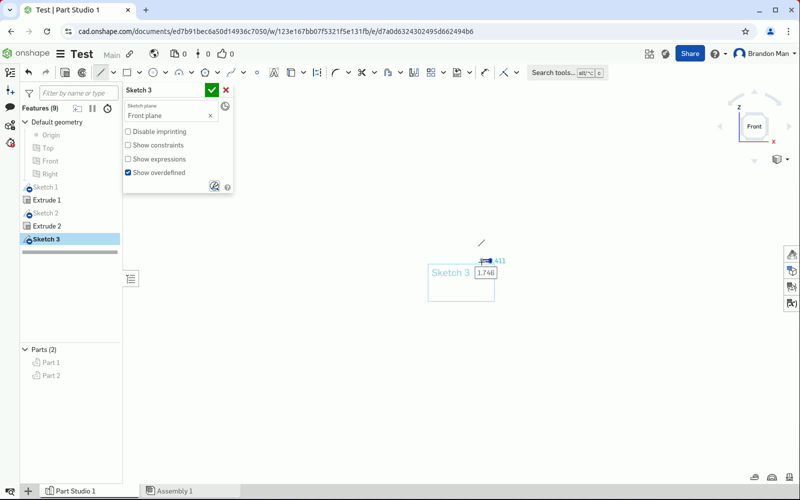
scroll(6)
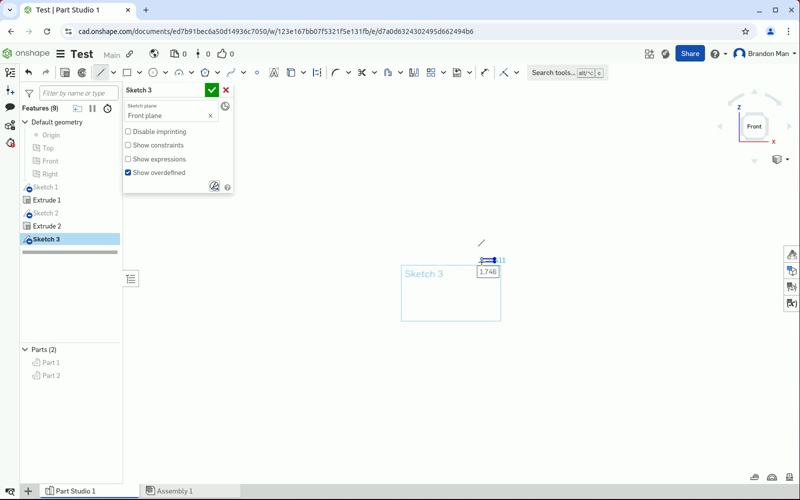
scroll(6)
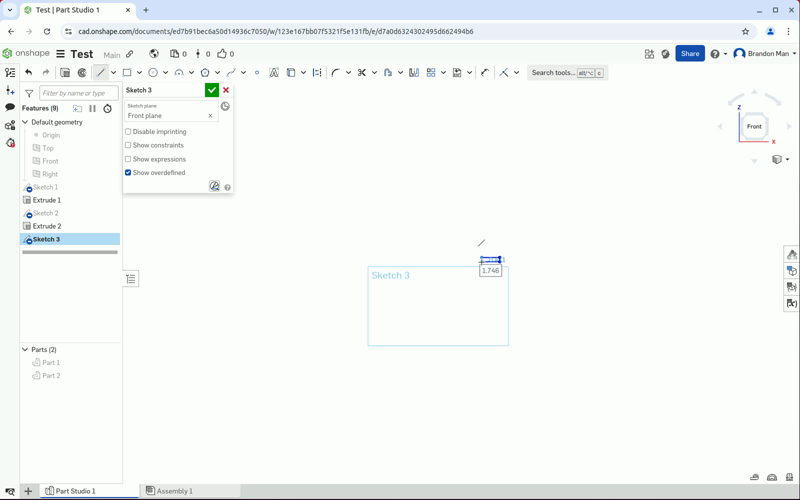
scroll(6)
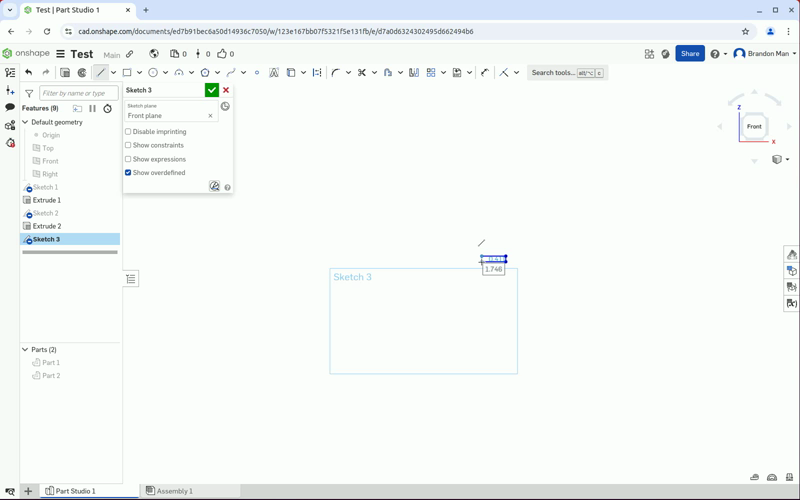
scroll(6)
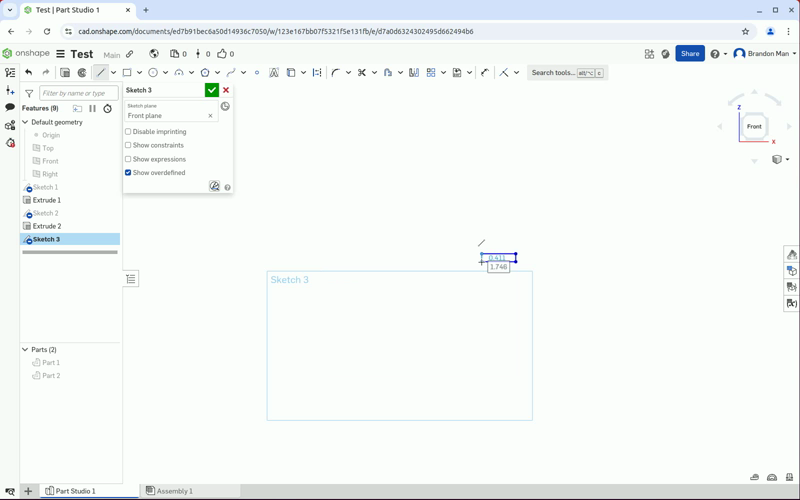
scroll(6)
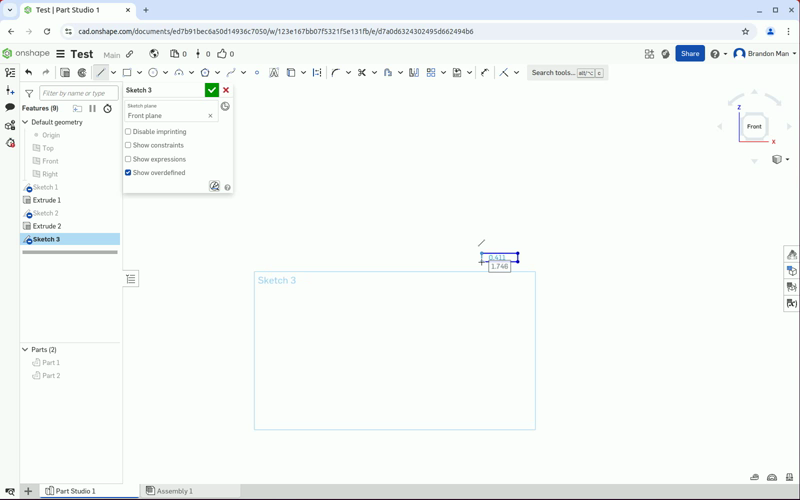
scroll(6)
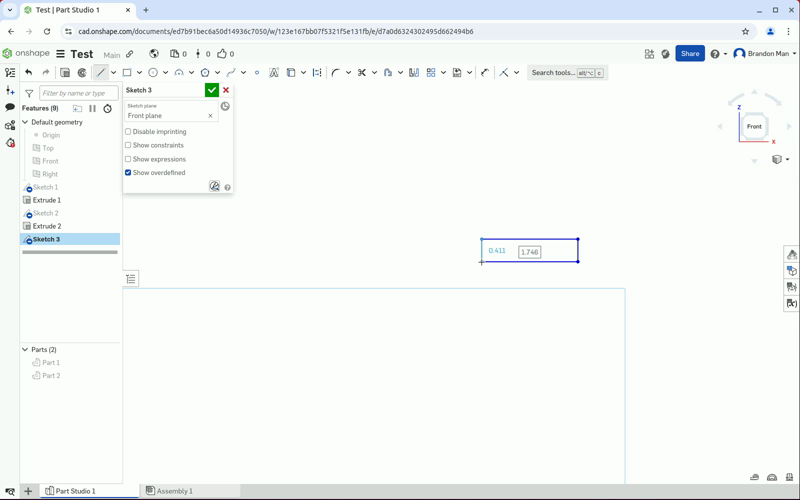
key_up(shift)
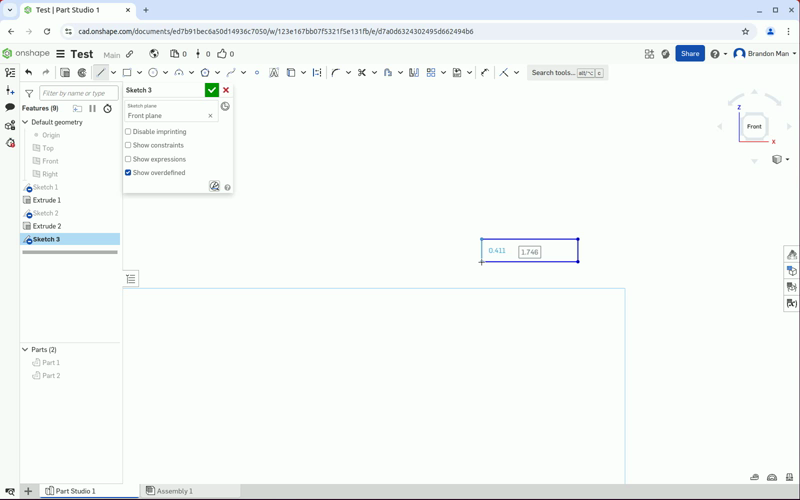
click(481, 261)
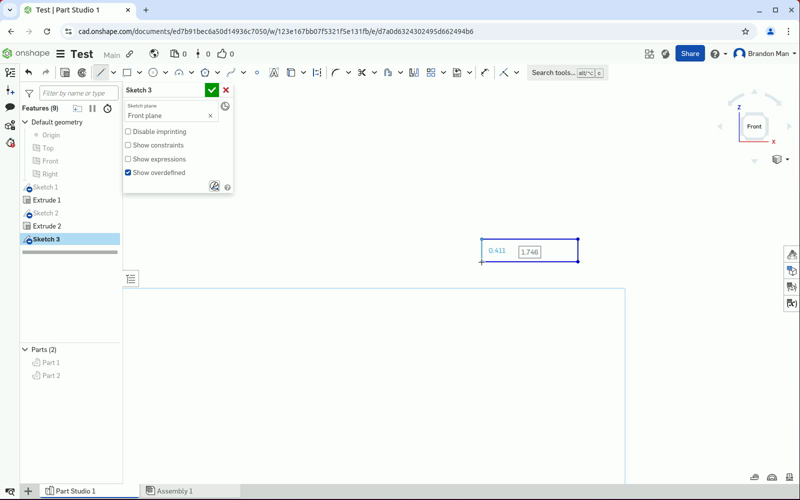
scroll(-6)
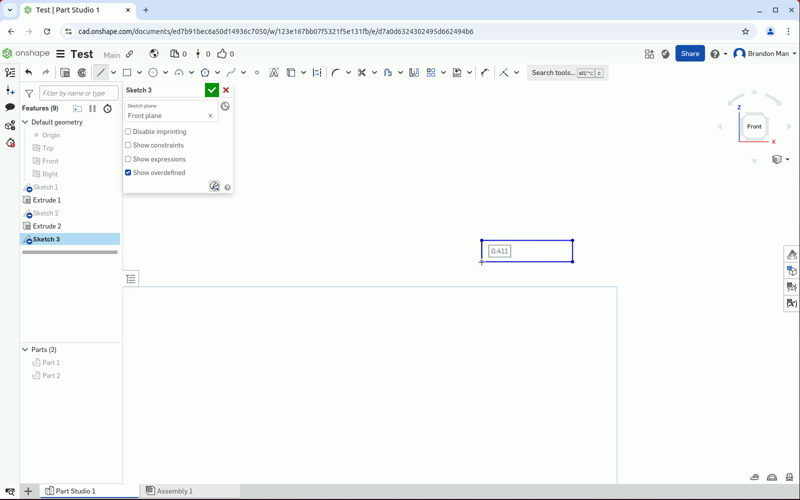
scroll(-6)
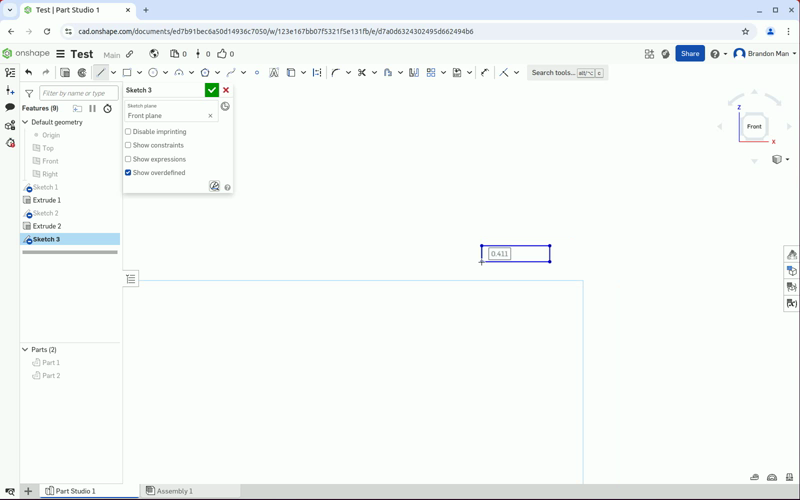
scroll(-6)
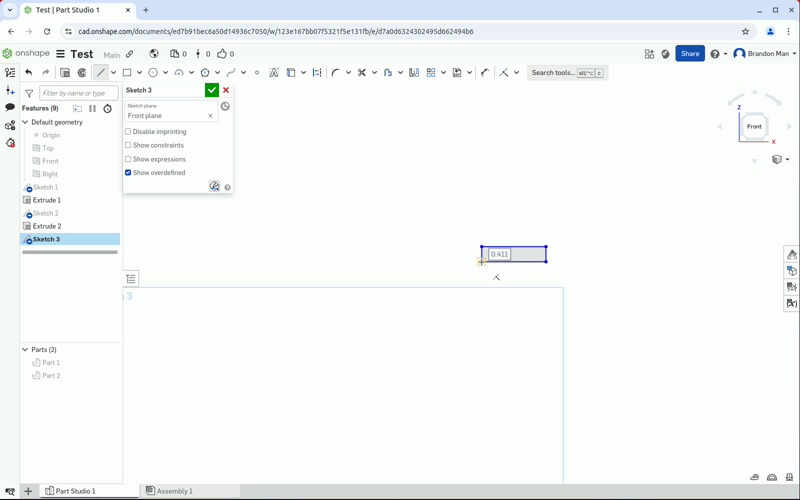
scroll(-6)
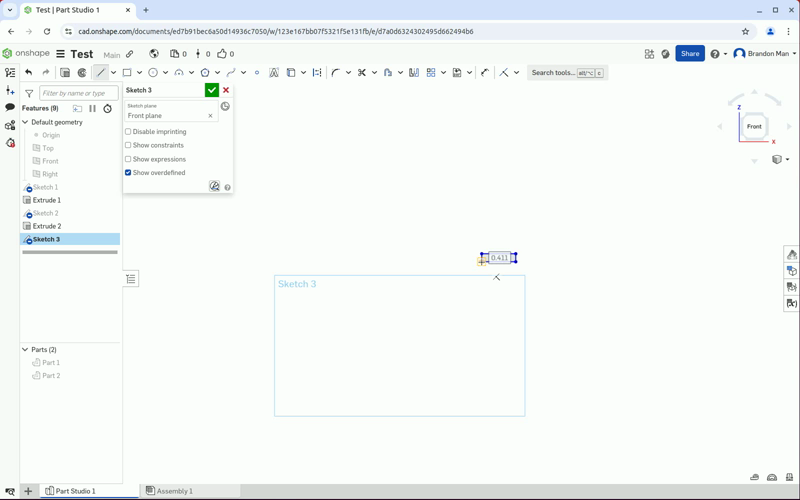
scroll(-6)
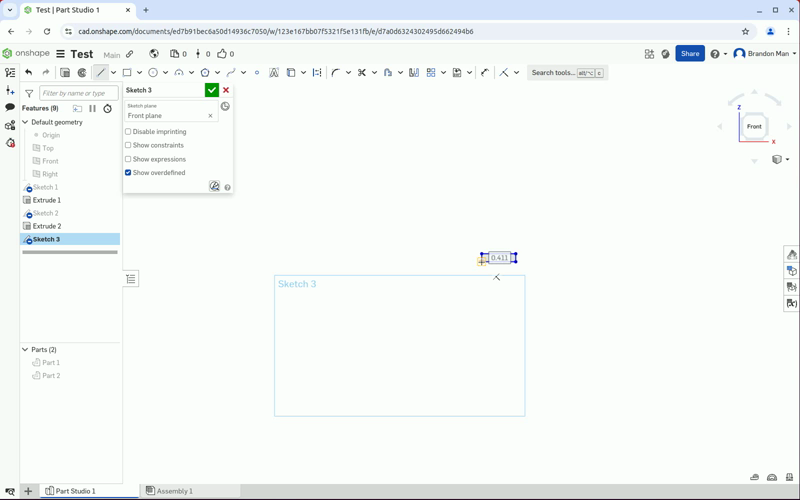
scroll(-6)
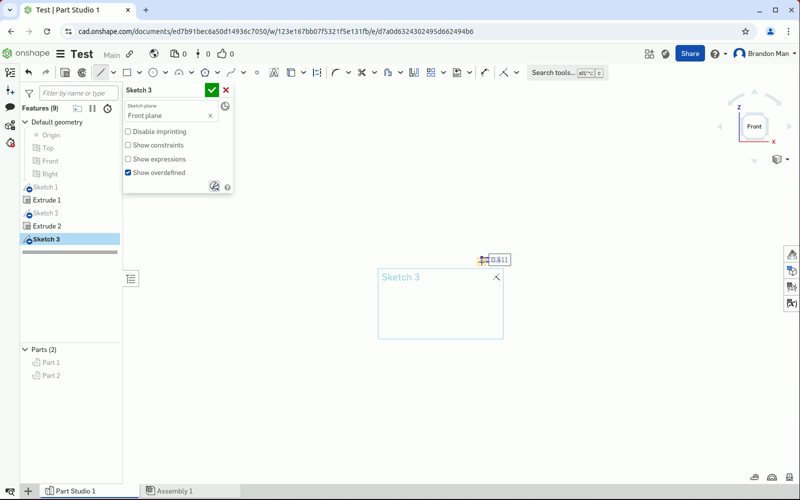
scroll(-6)
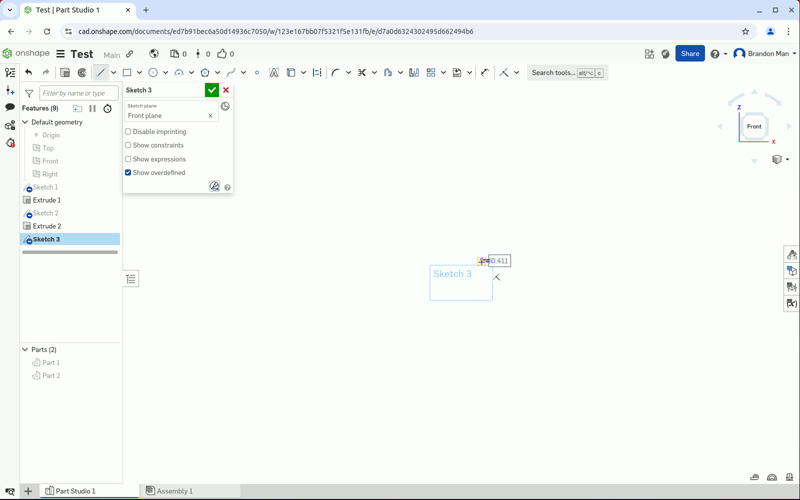
key(esc)
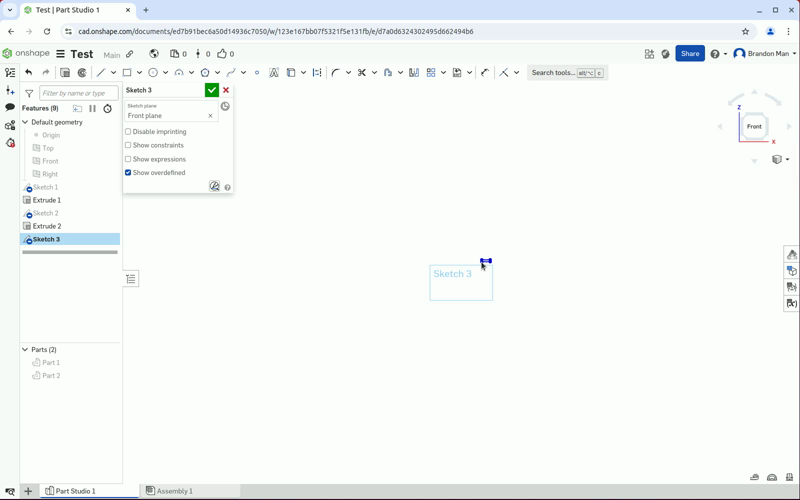
mouse_move(483, 260)
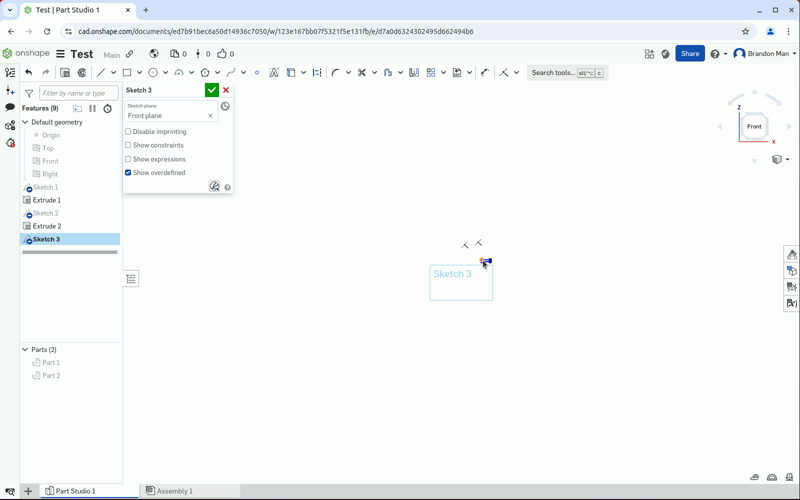
scroll(6)
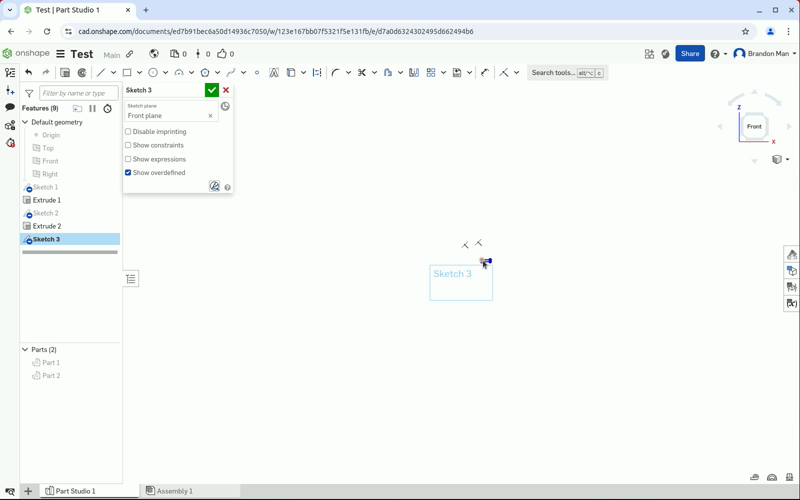
scroll(6)
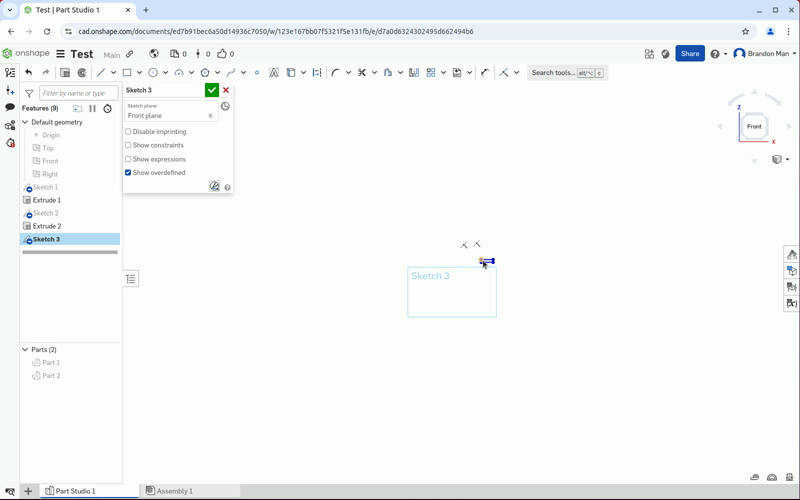
scroll(6)
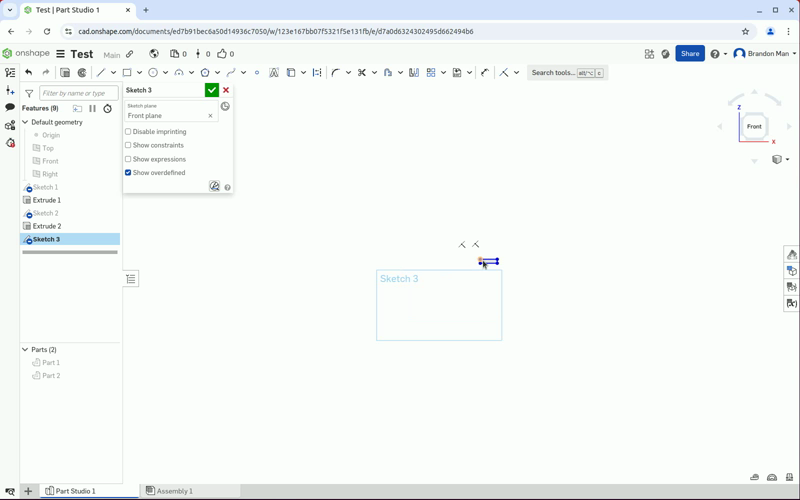
scroll(6)
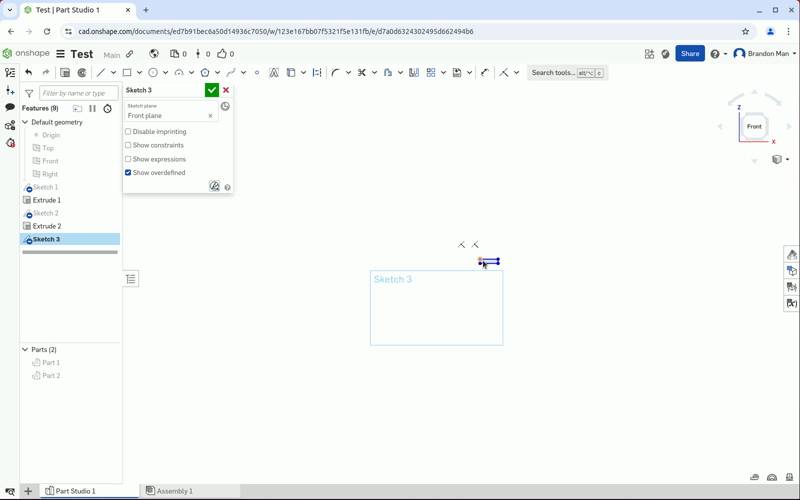
scroll(6)
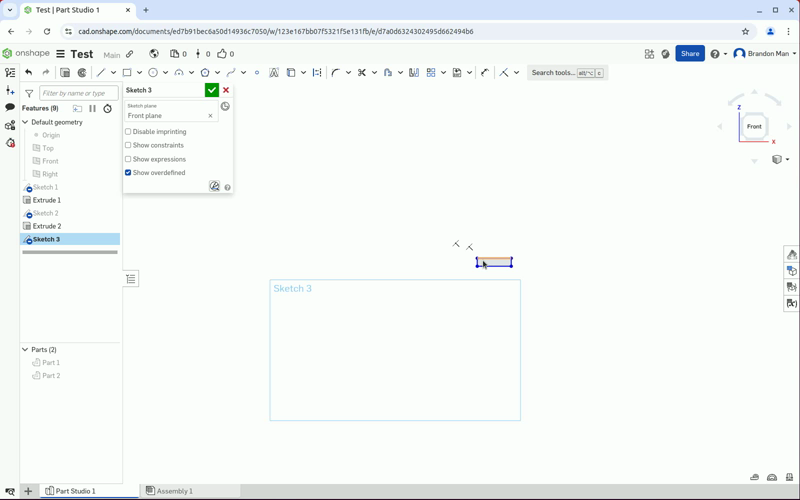
scroll(6)
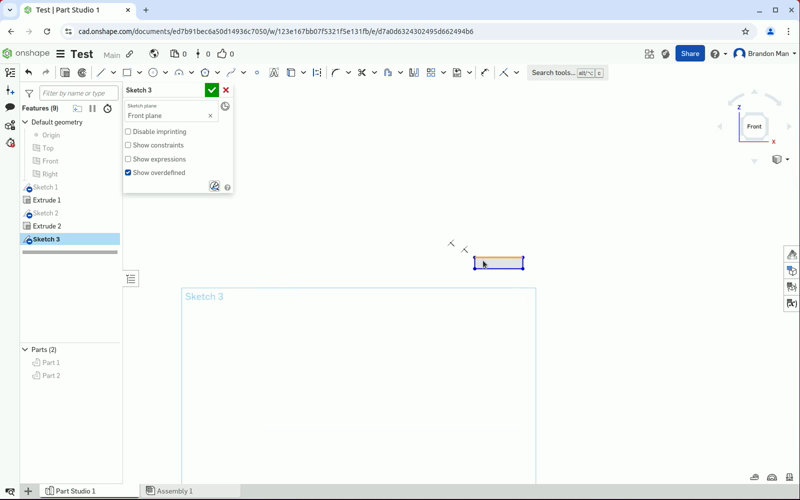
scroll(6)
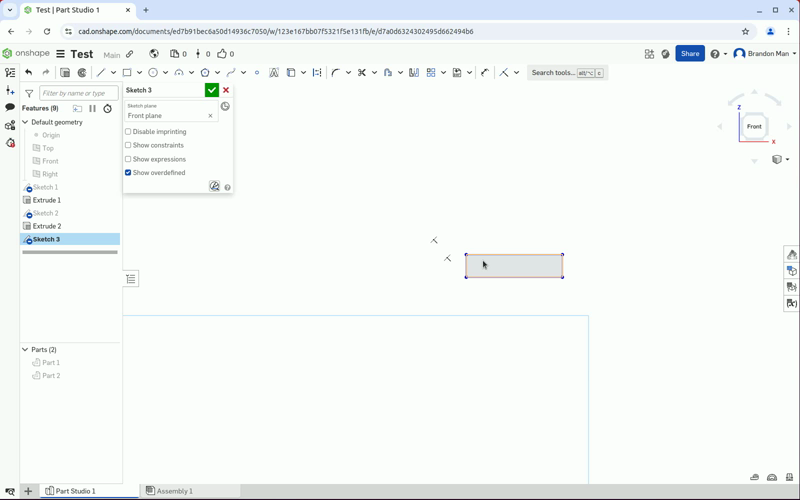
click(483, 260)
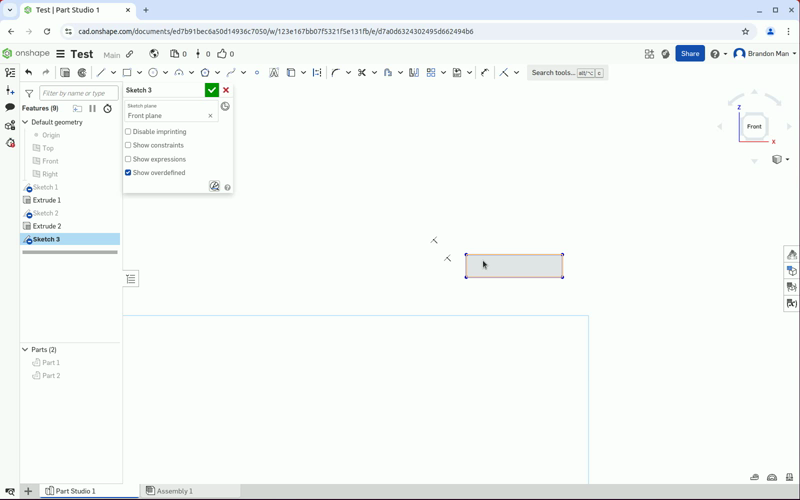
scroll(-6)
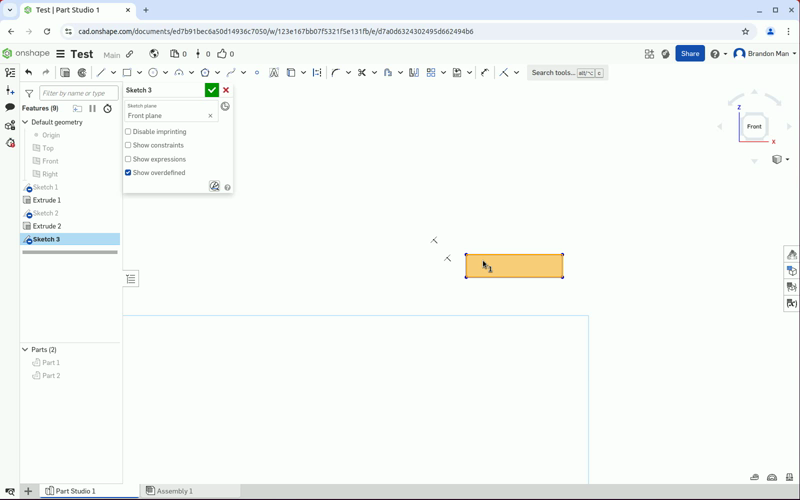
scroll(-6)
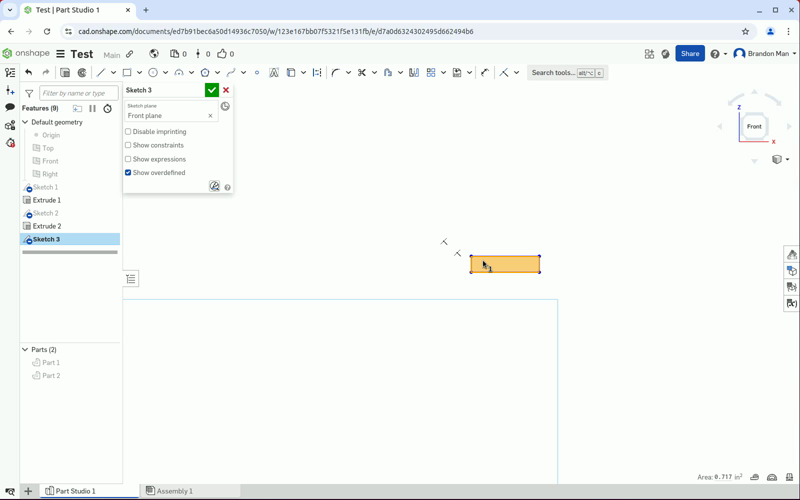
scroll(-6)
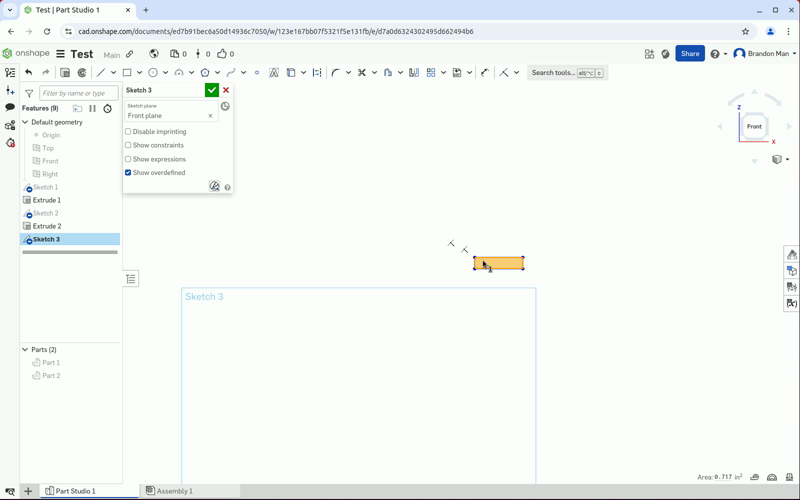
scroll(-6)
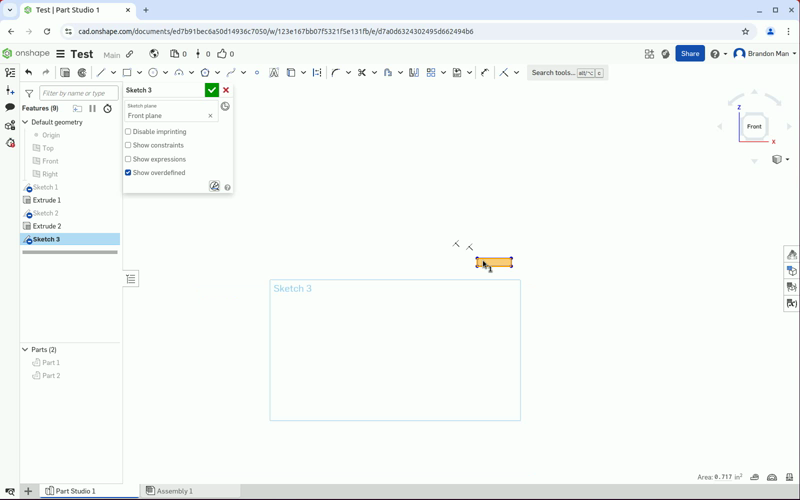
scroll(-6)
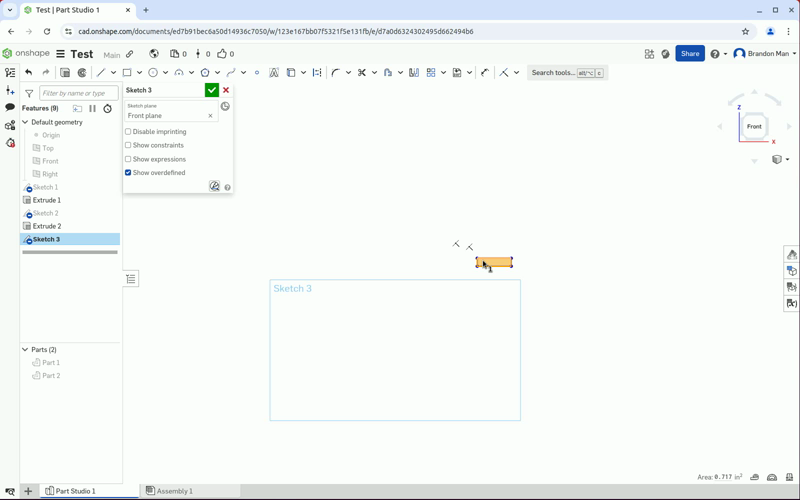
scroll(-6)
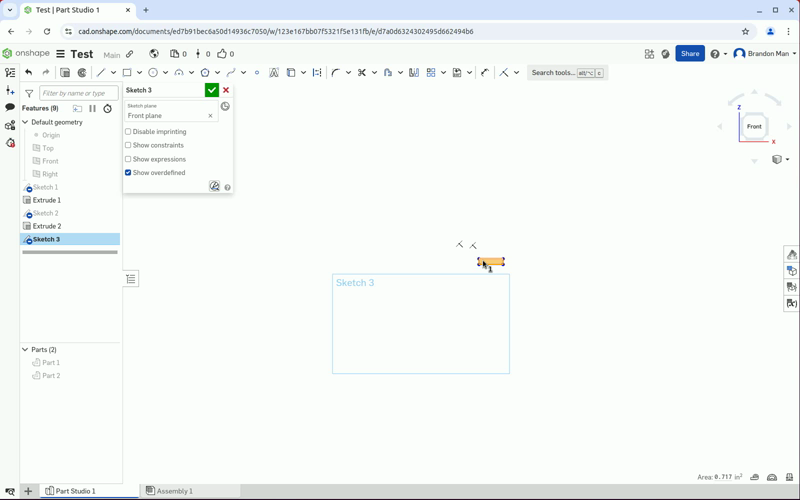
scroll(-6)
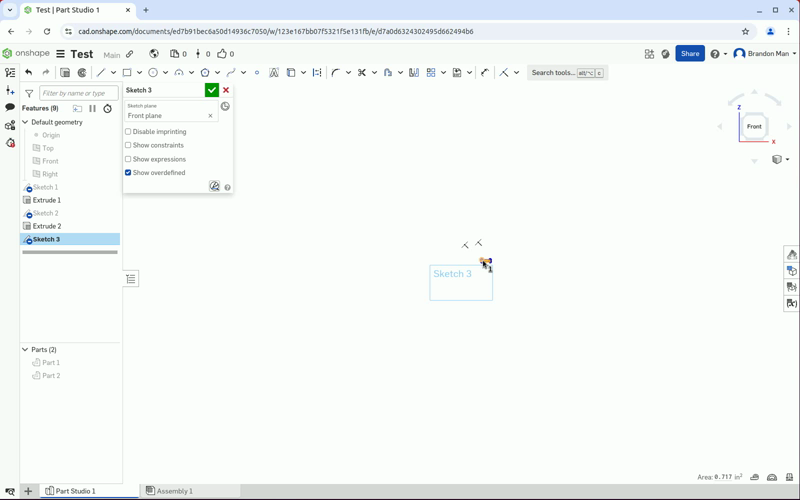
mouse_move(73, 352)
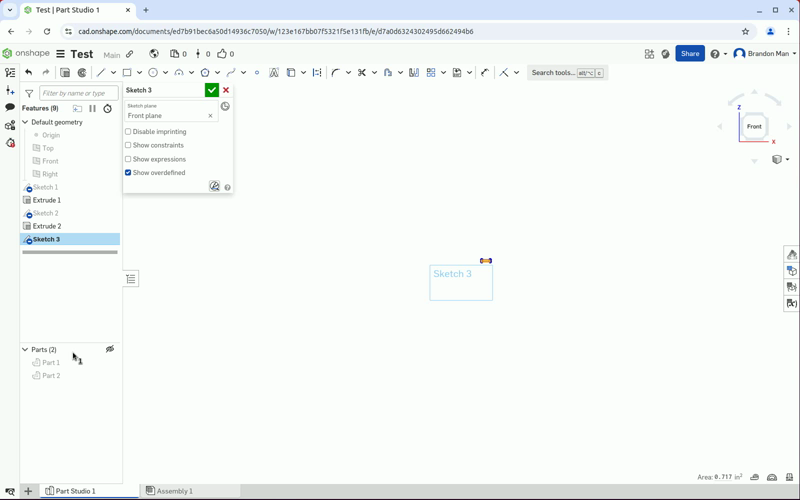
key(shift+y)
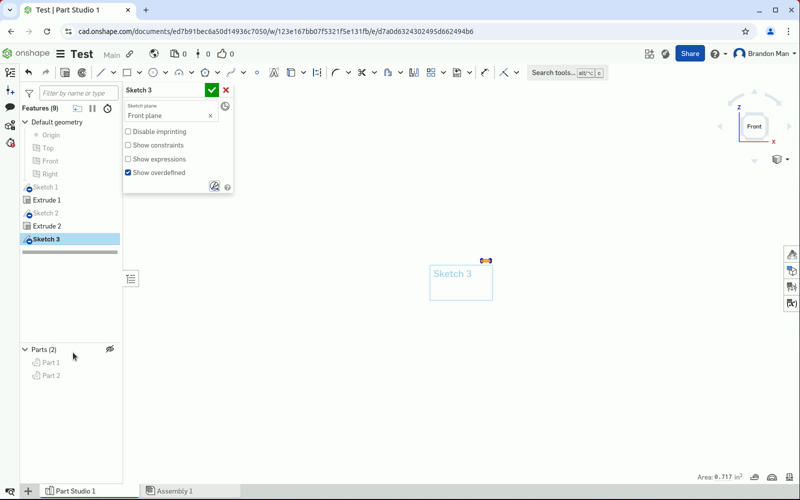
key(shift+e)
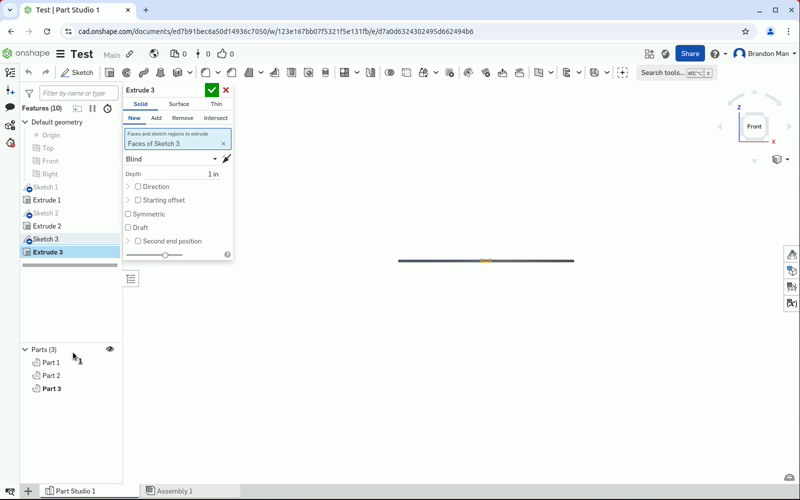
mouse_move(143, 106)
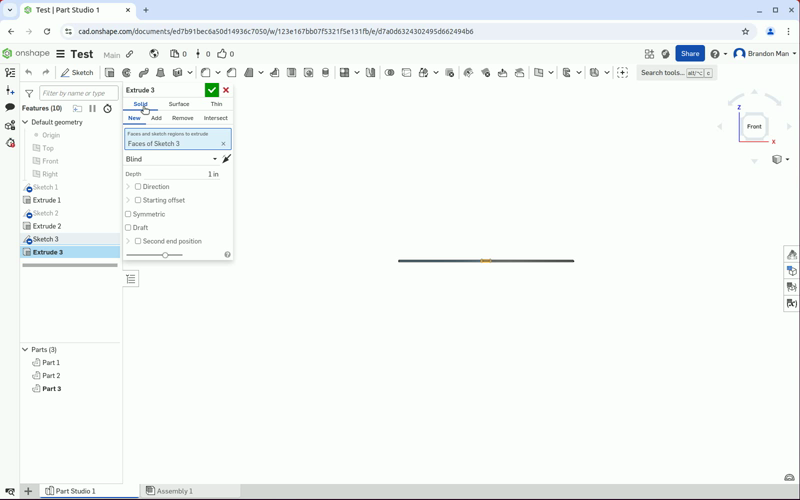
click(143, 106)
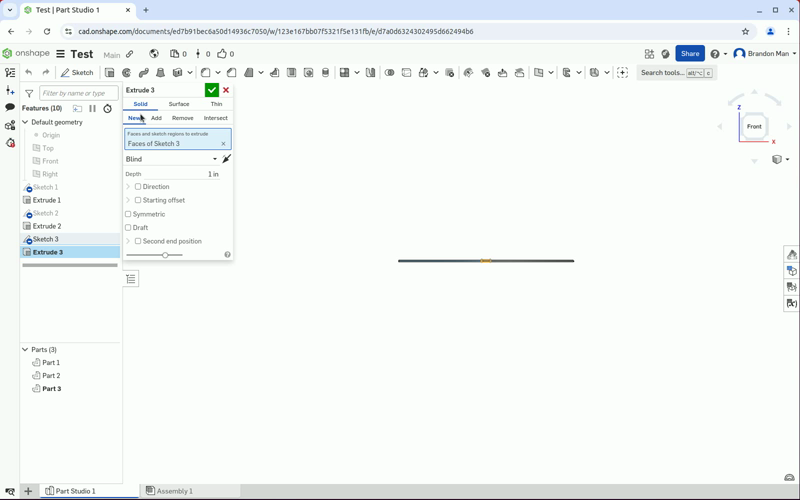
mouse_move(137, 120)
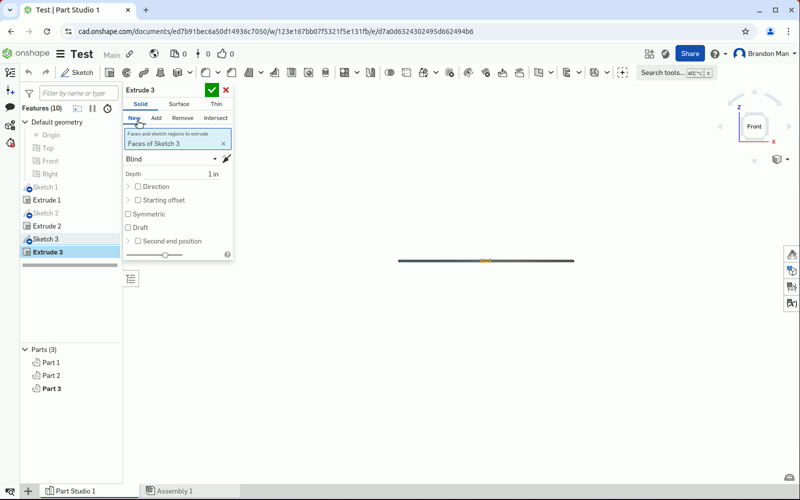
click(137, 120)
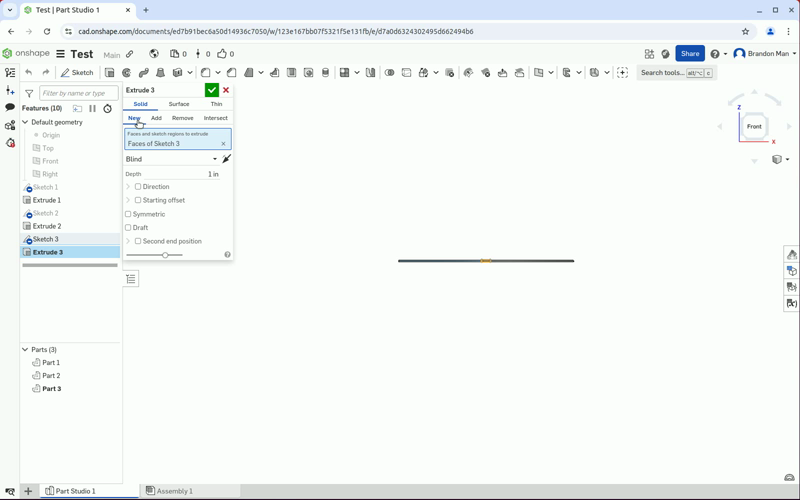
key(tab, 4)
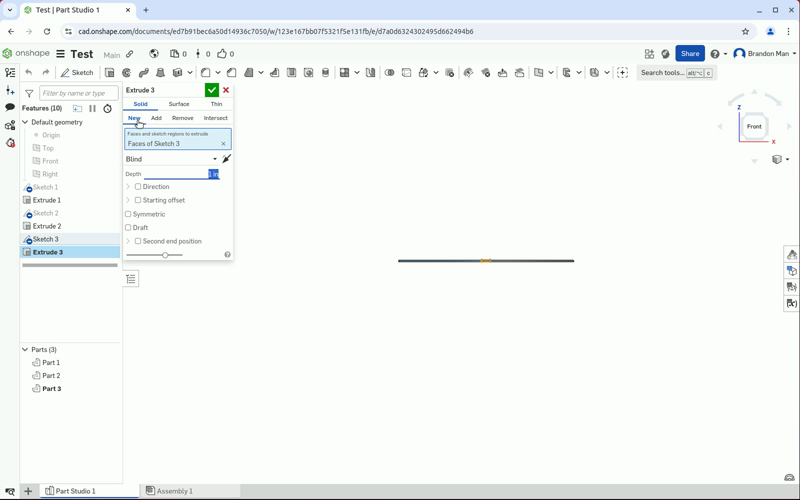
text(18.053)
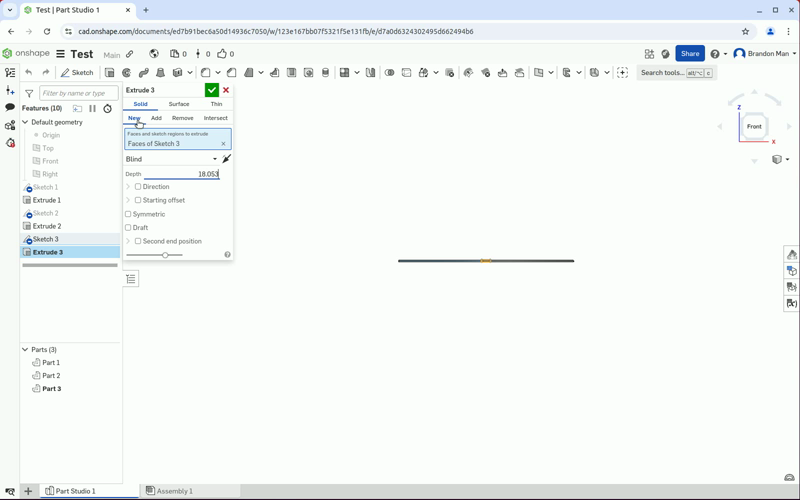
key(enter)
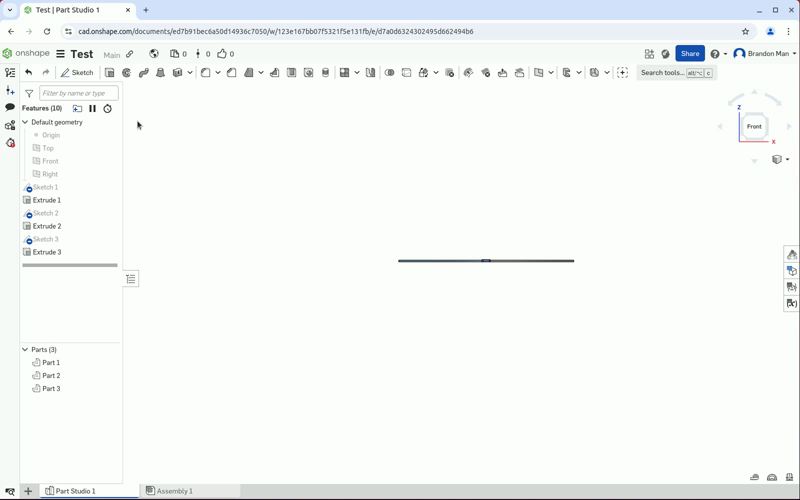
key(shift+h)
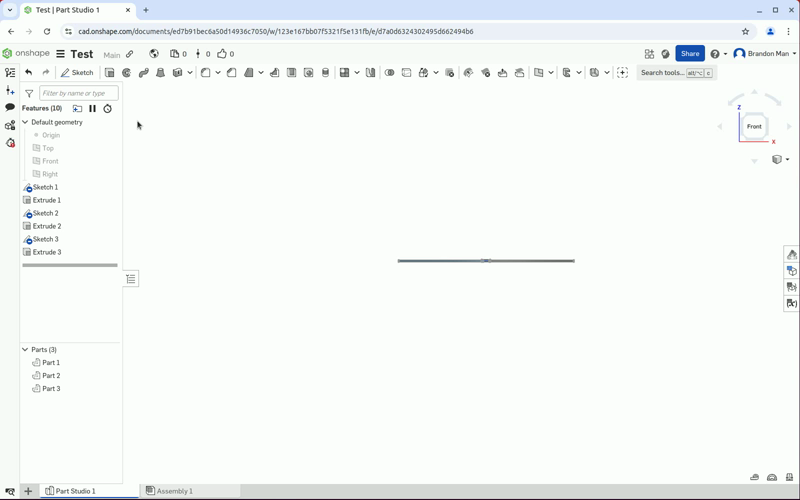
key(shift+h)
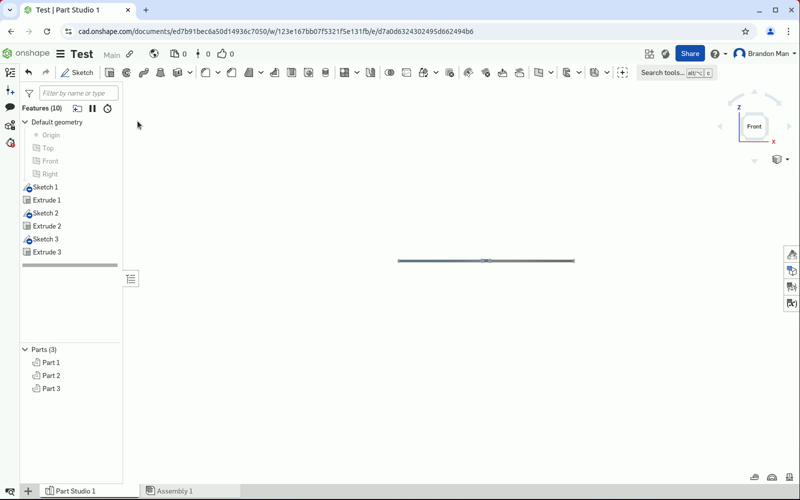
key(shift+7)
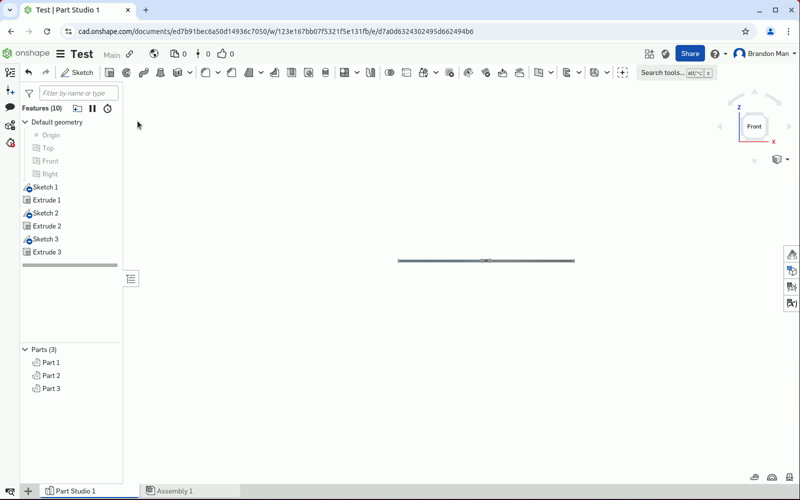
key(left, 2)
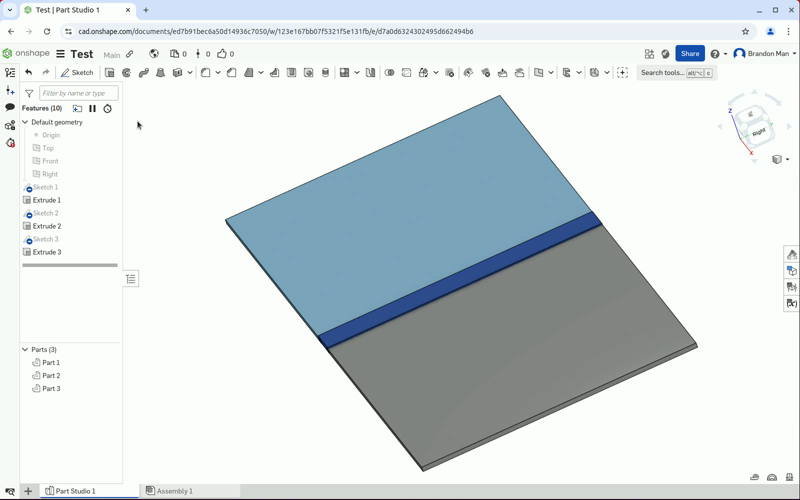
key(down, 2)
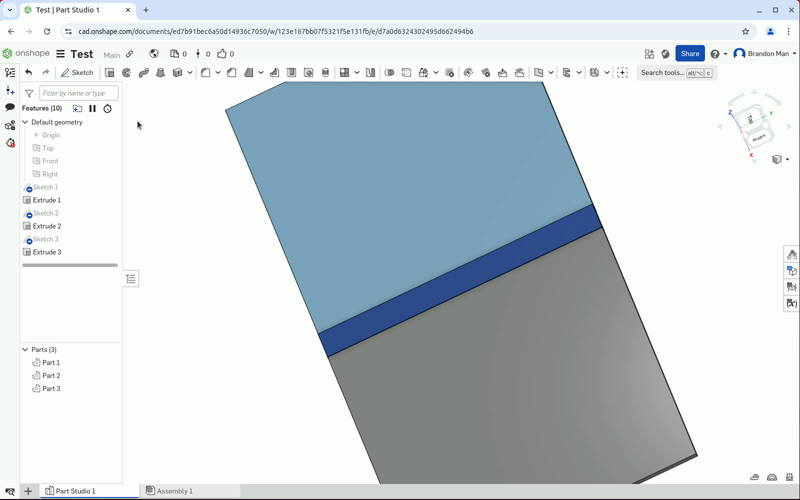
key(up, 2)
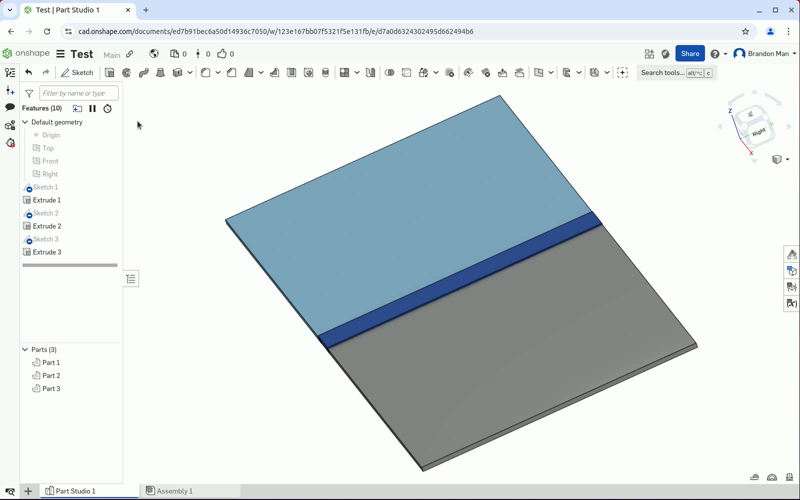
key(right, 2)
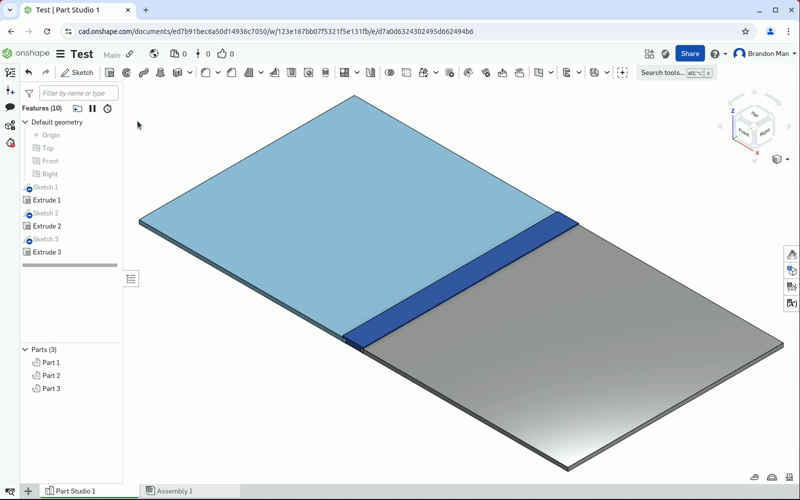
mouse_move(73, 189)
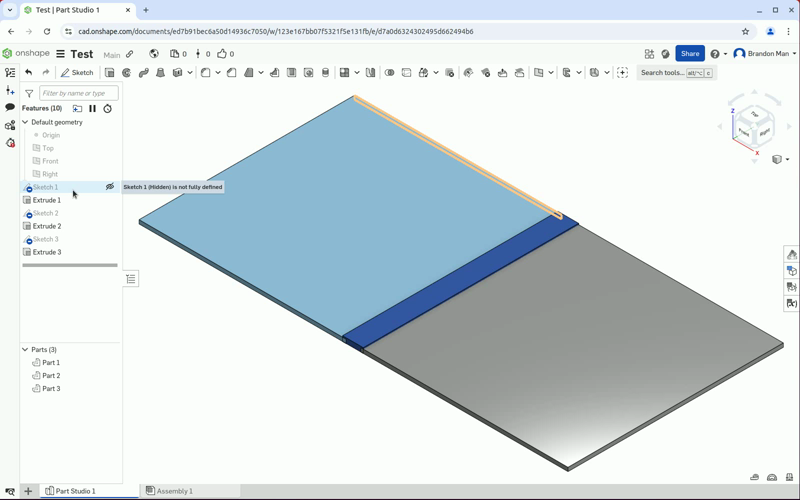
click(73, 189)